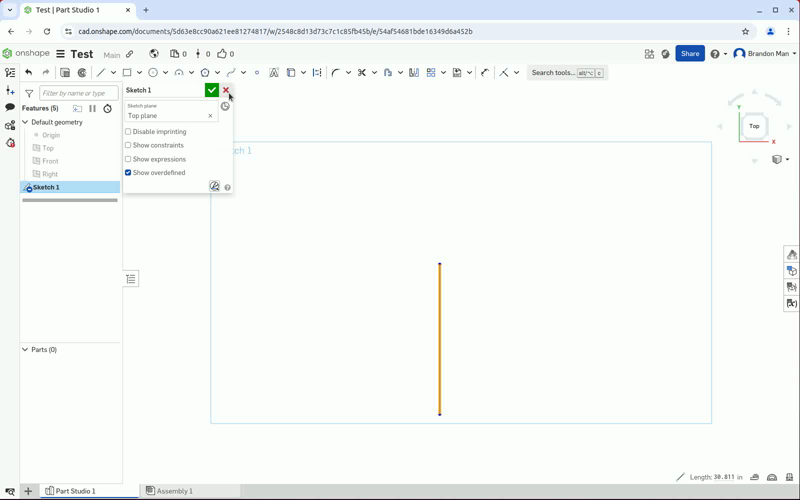
key(shift+h)
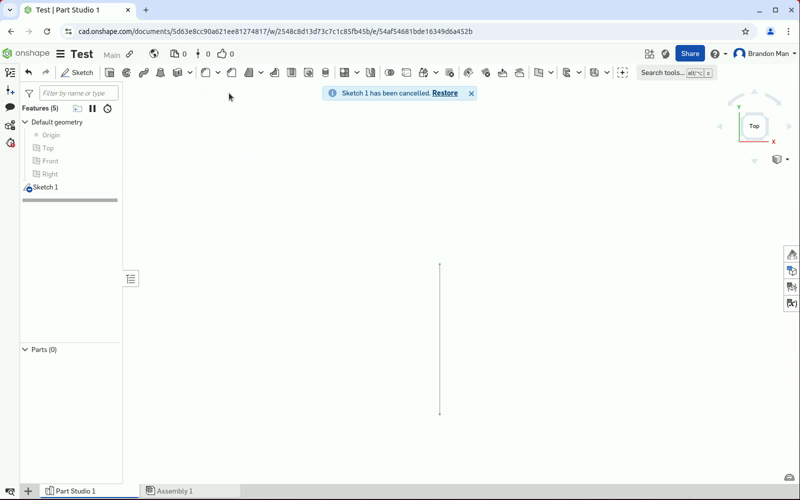
key(shift+s)
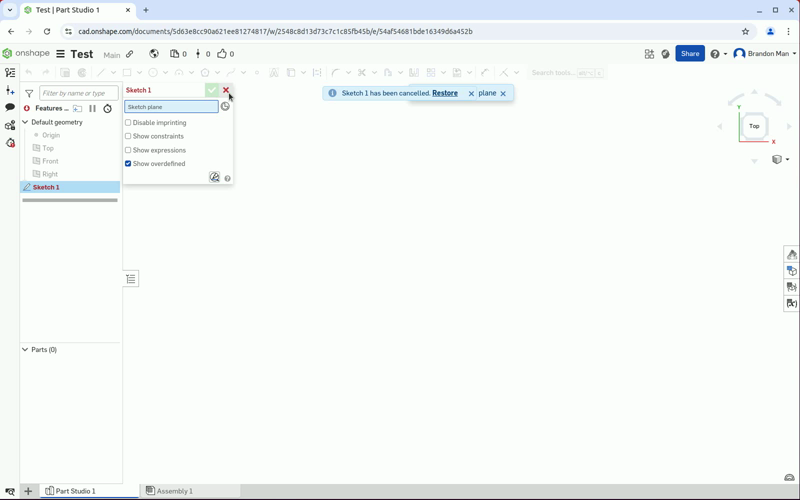
mouse_move(73, 150)
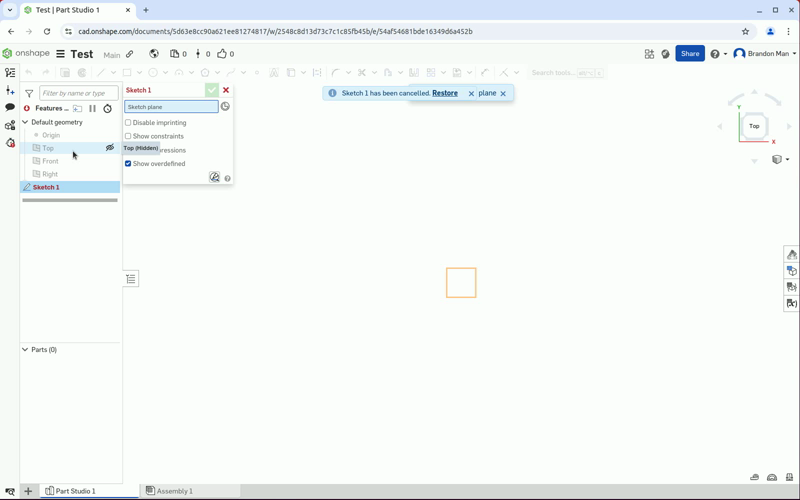
click(73, 150)
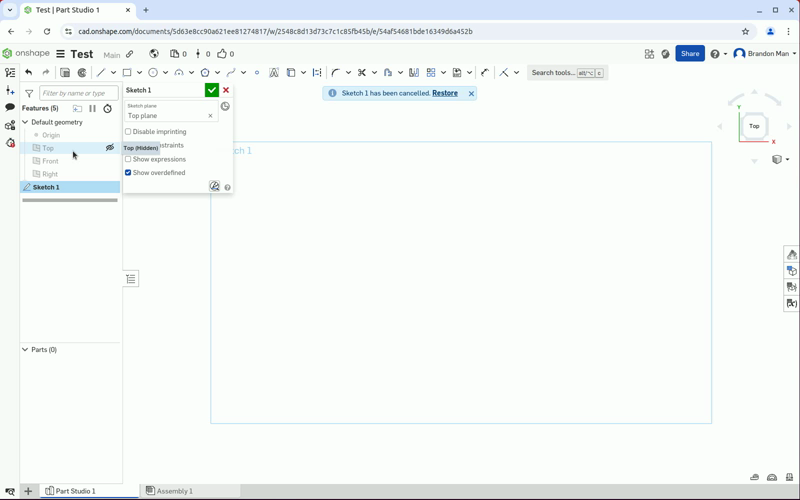
mouse_move(73, 352)
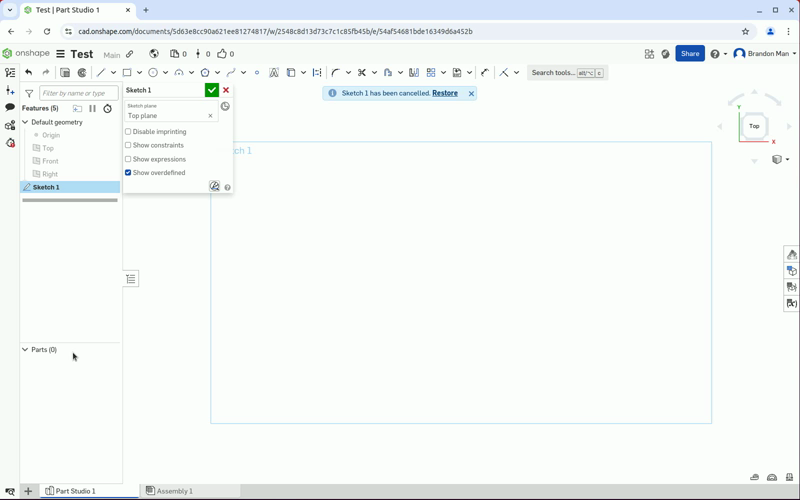
key(y)
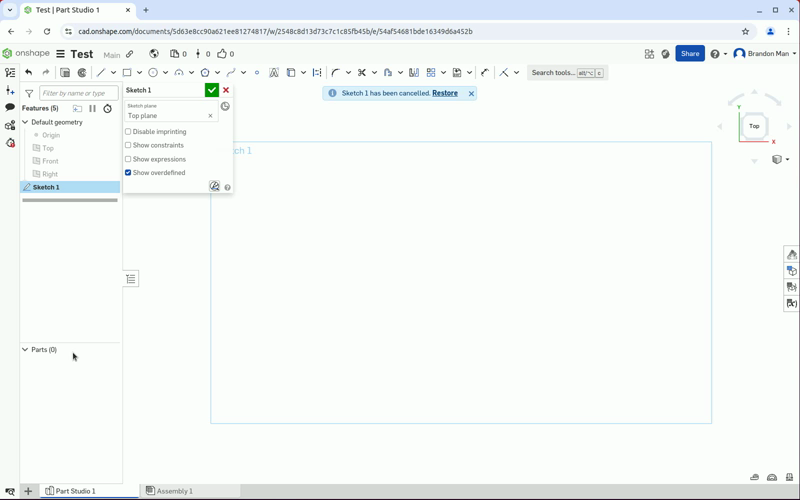
key(l)
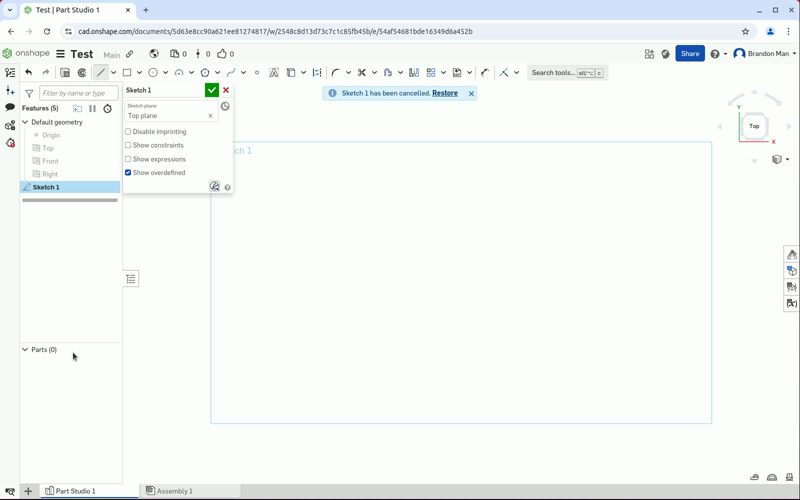
key_down(shift)
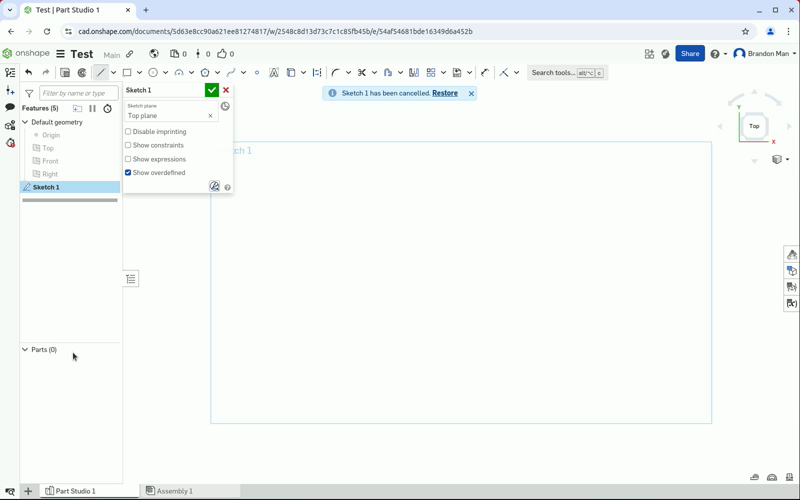
mouse_move(452, 291)
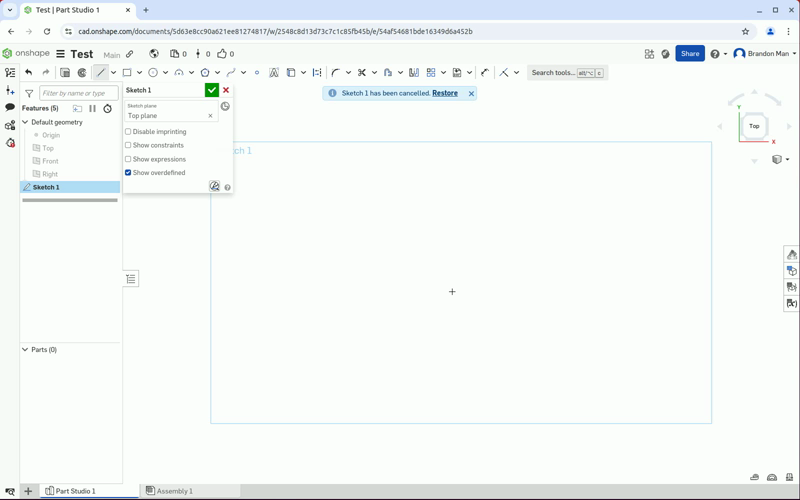
click(452, 291)
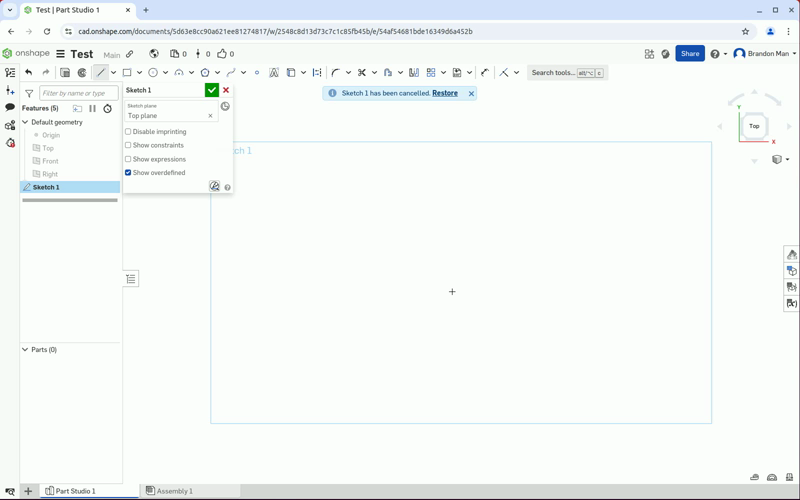
key_up(shift)
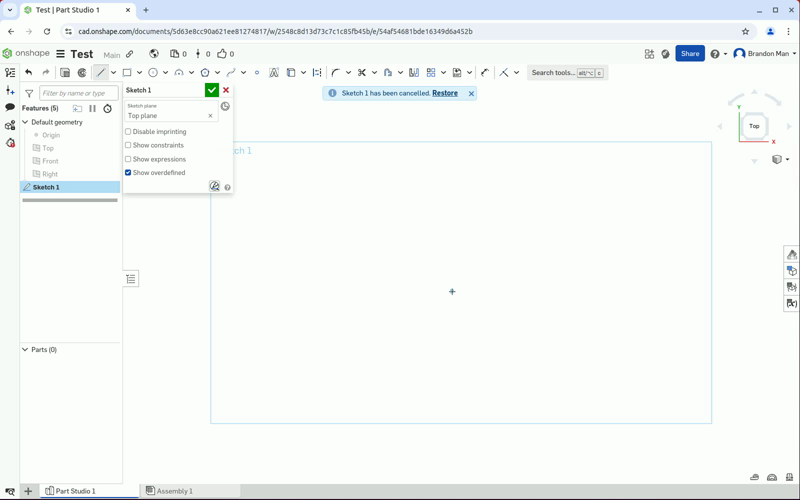
key_down(shift)
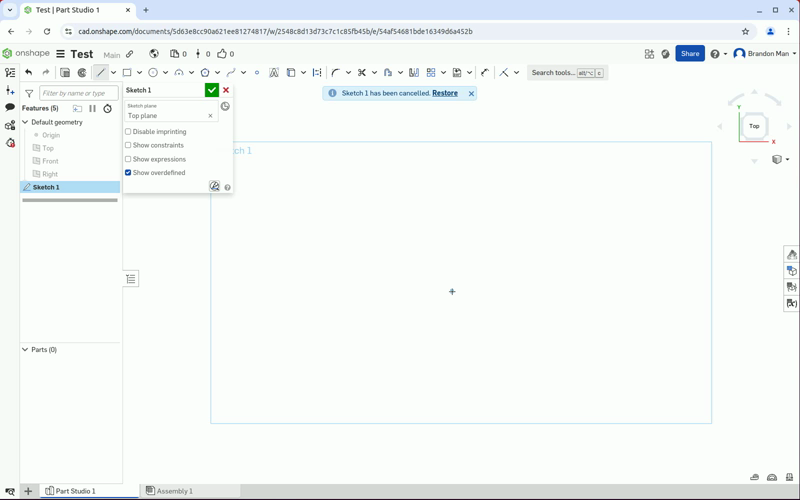
mouse_move(482, 291)
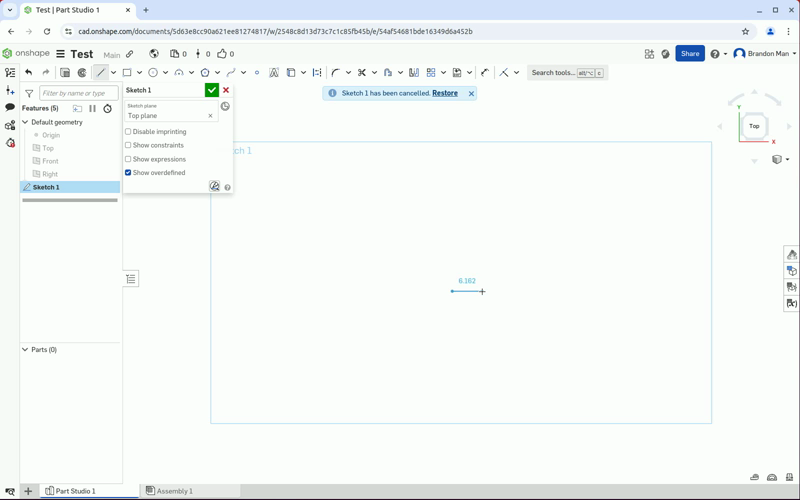
mouse_move(469, 291)
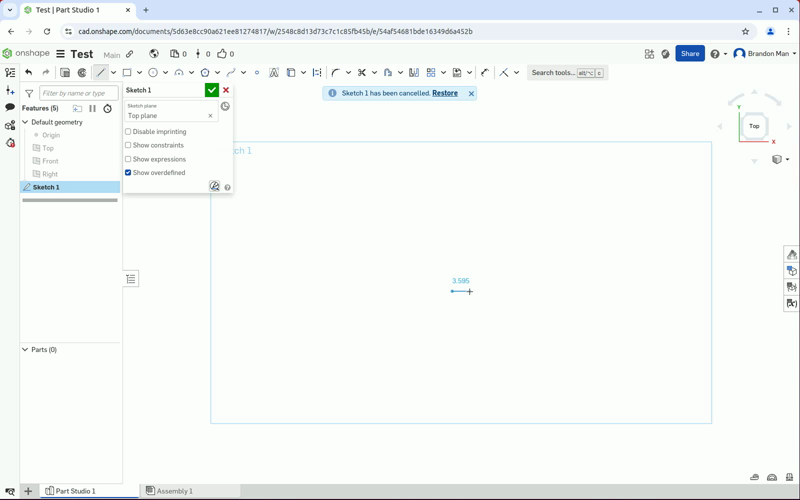
click(469, 291)
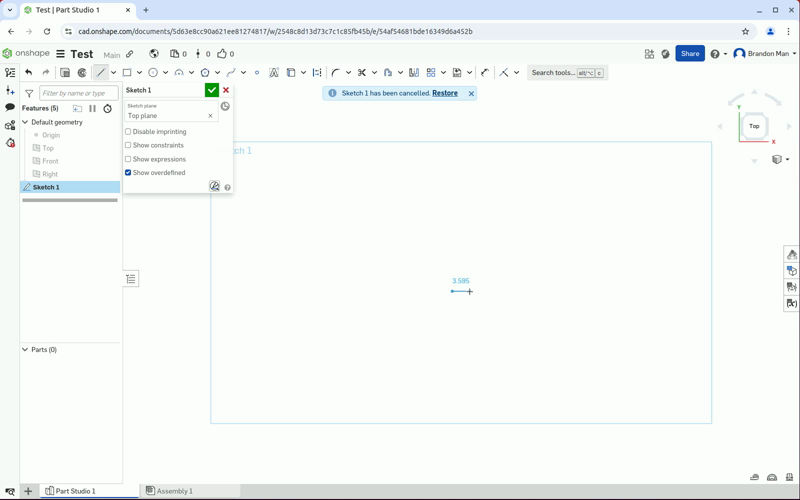
key_up(shift)
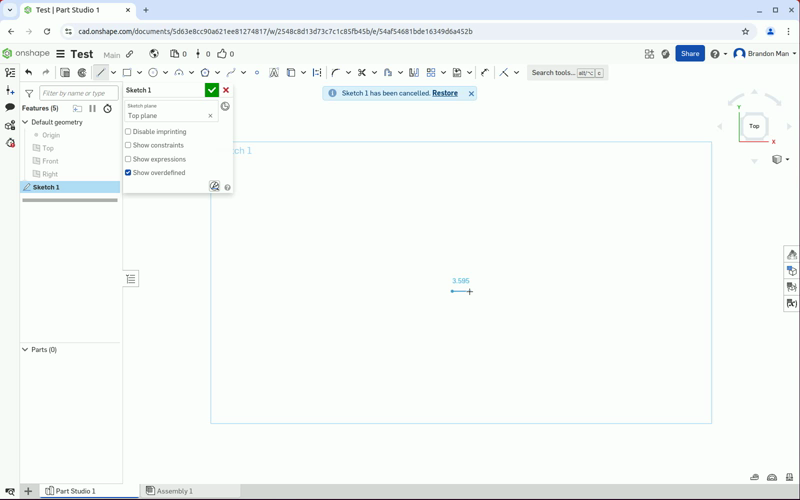
key_down(shift)
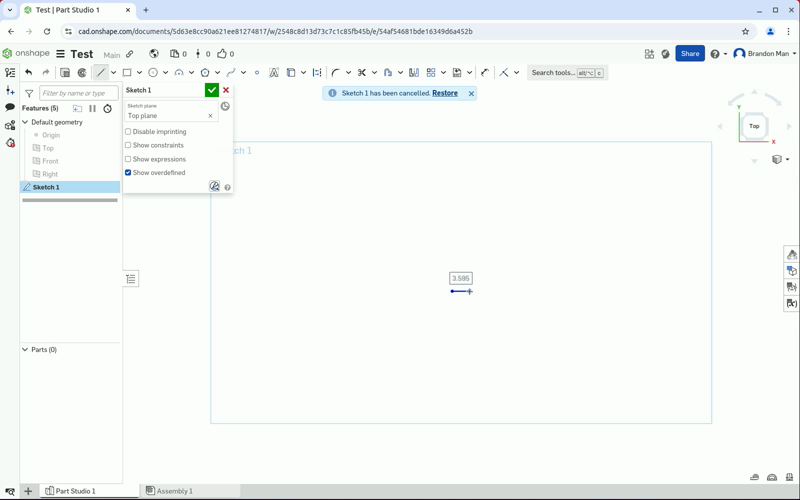
mouse_move(499, 291)
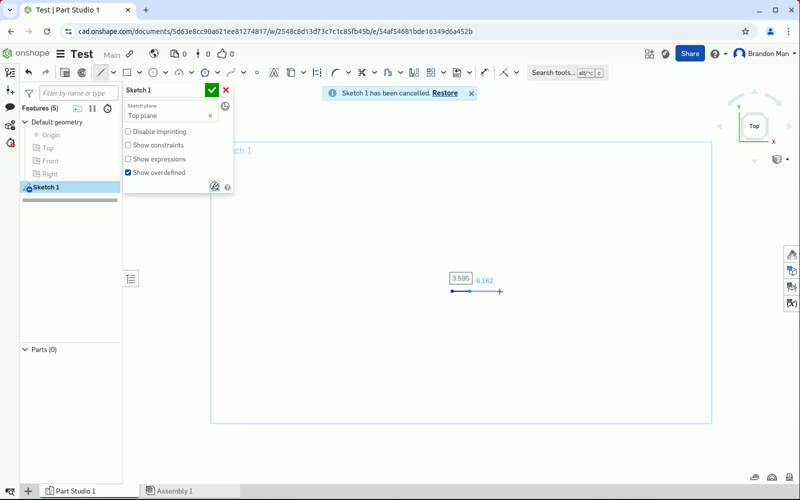
mouse_move(469, 273)
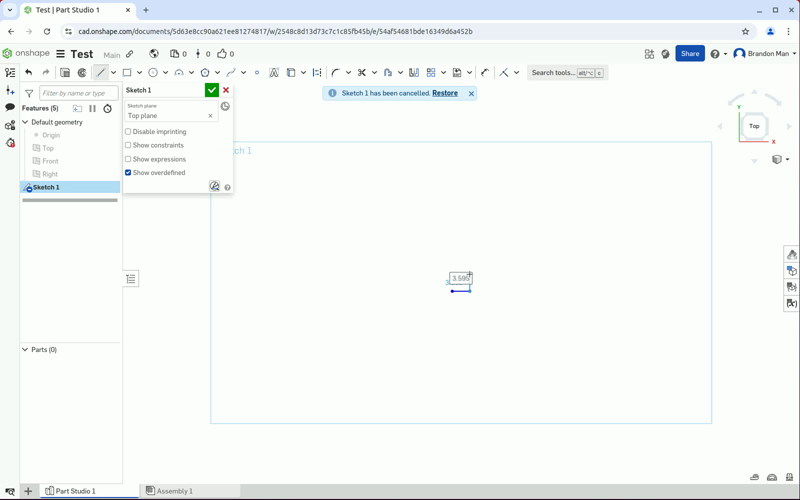
click(469, 273)
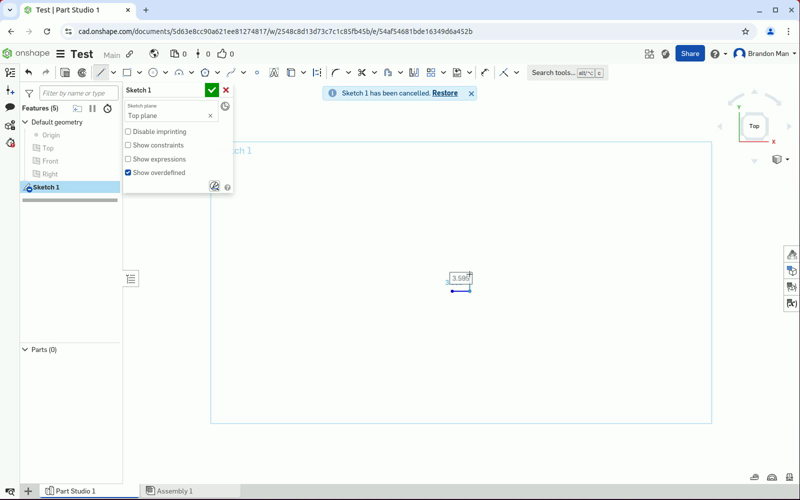
key_up(shift)
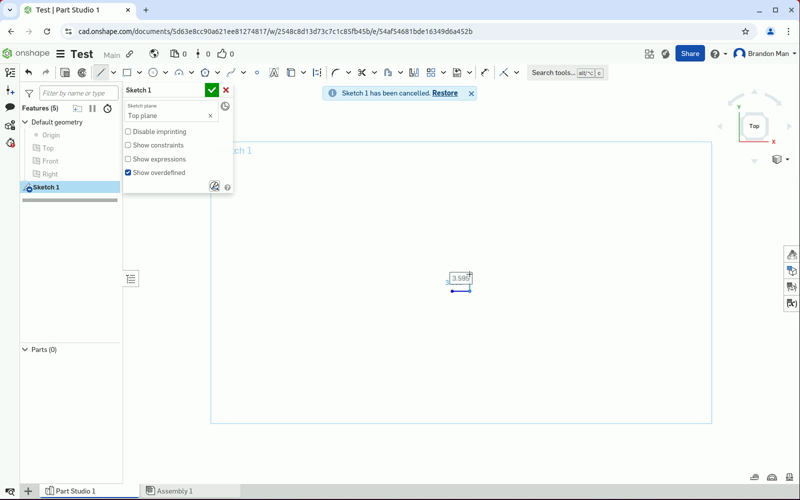
key_down(shift)
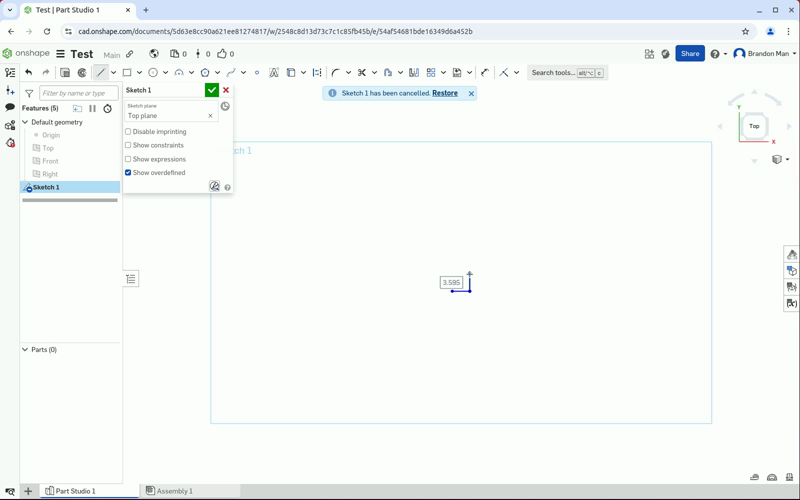
mouse_move(499, 273)
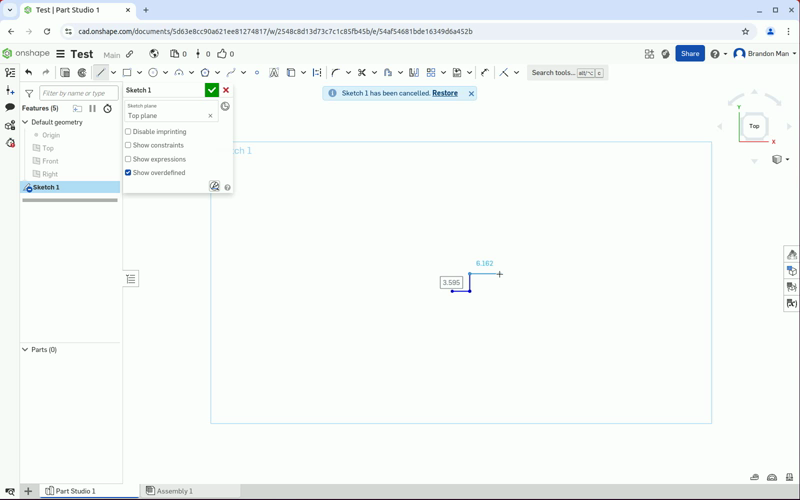
mouse_move(452, 273)
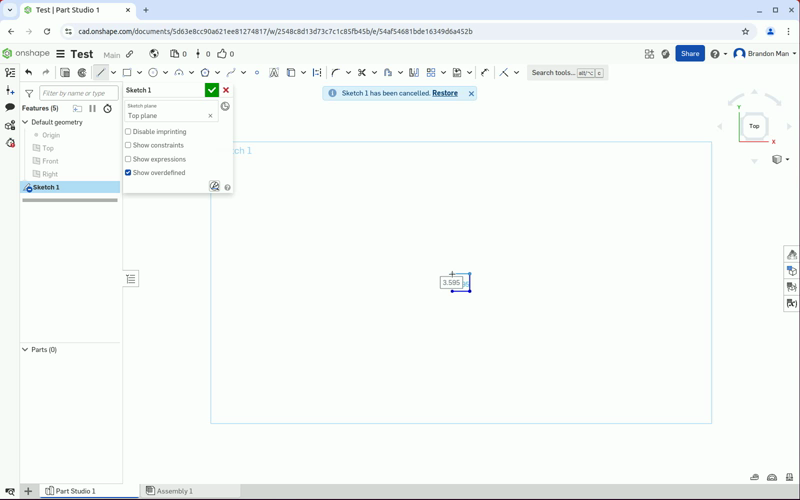
click(452, 273)
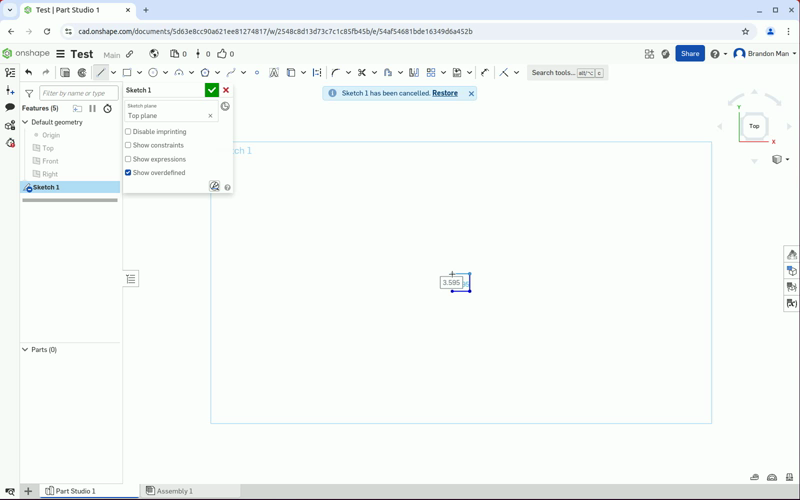
key_up(shift)
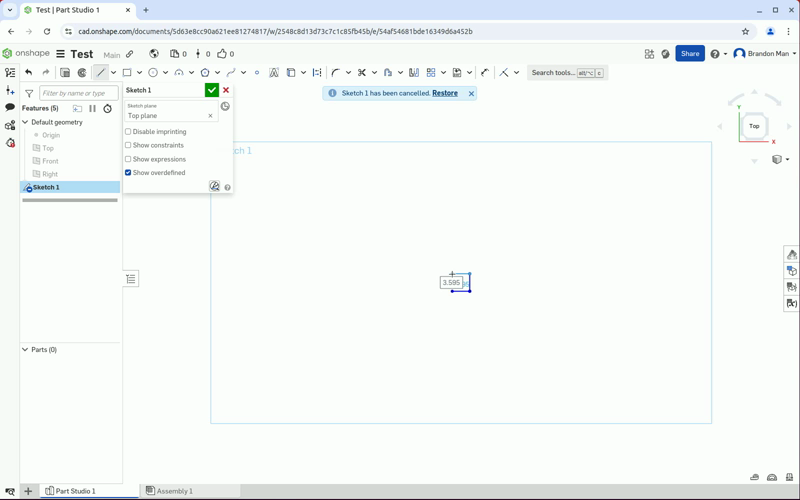
mouse_move(482, 273)
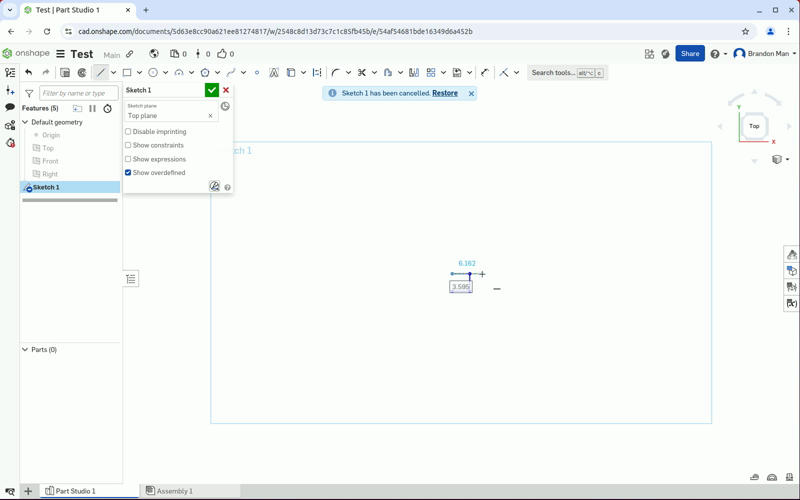
key_down(shift)
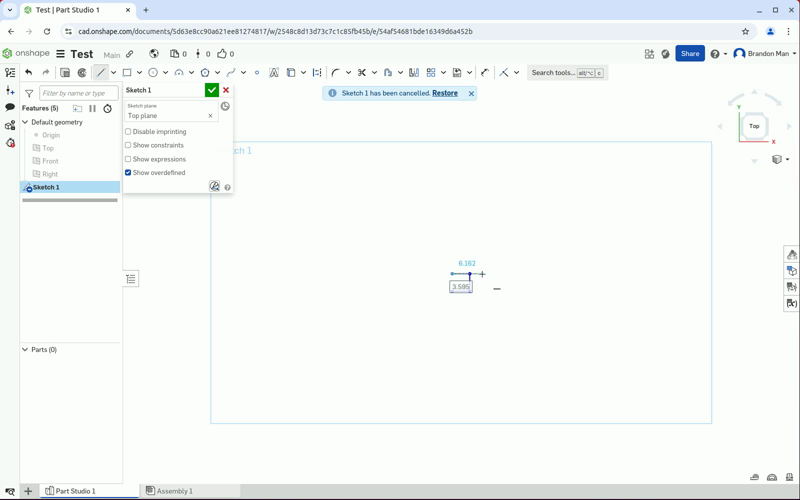
mouse_move(452, 291)
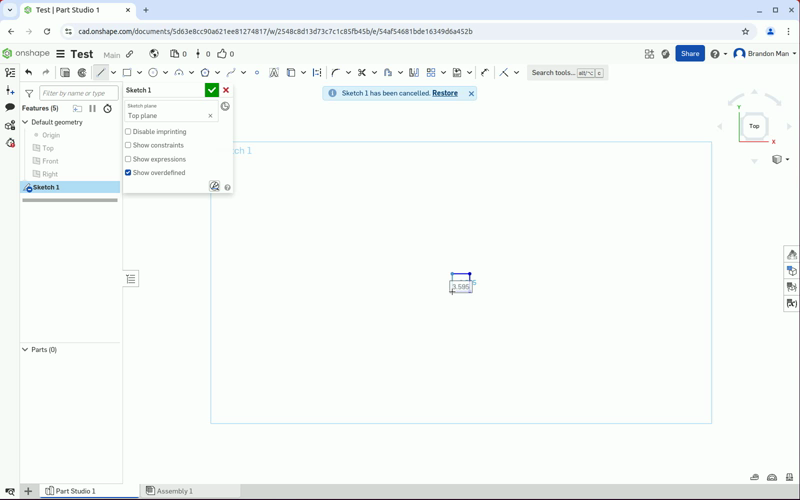
key_up(shift)
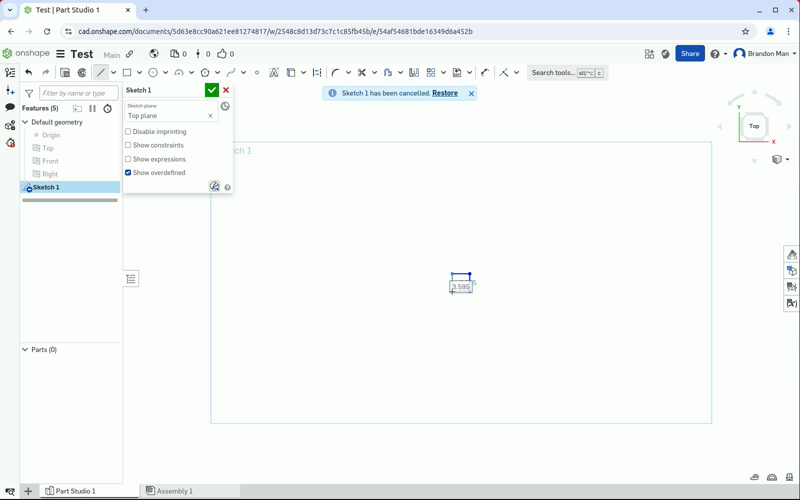
click(452, 291)
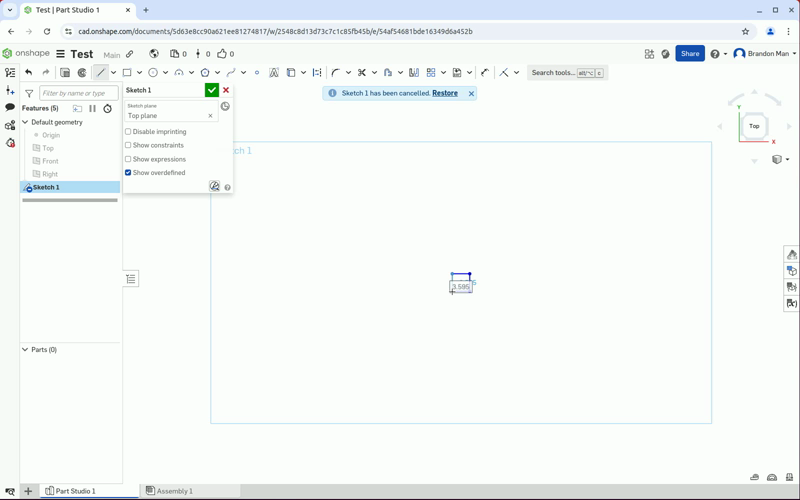
key(esc)
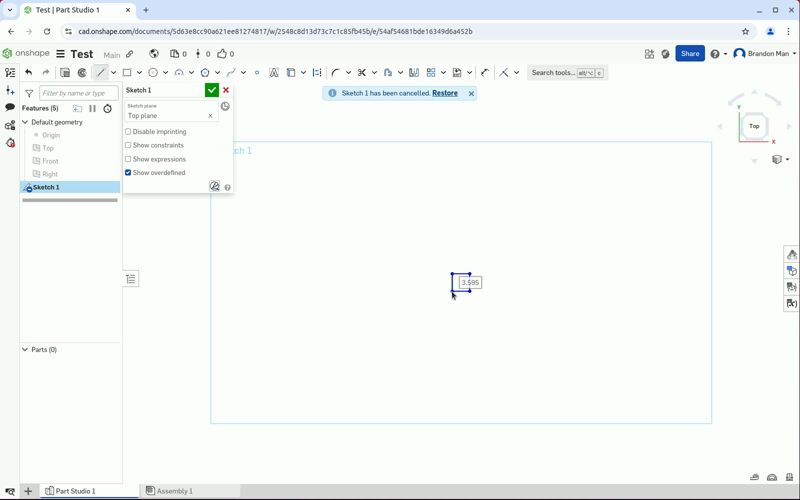
mouse_move(456, 281)
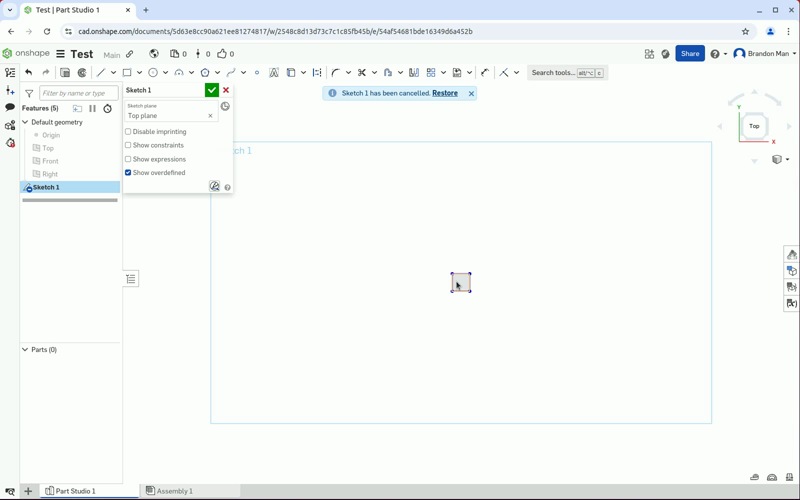
scroll(6)
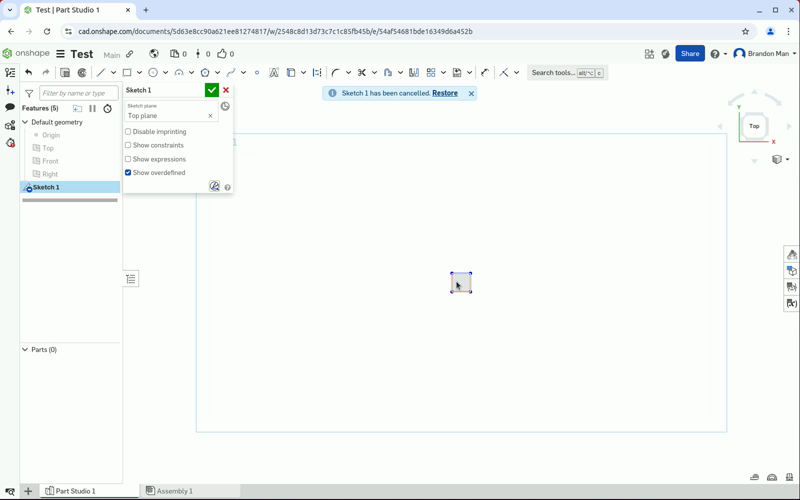
scroll(6)
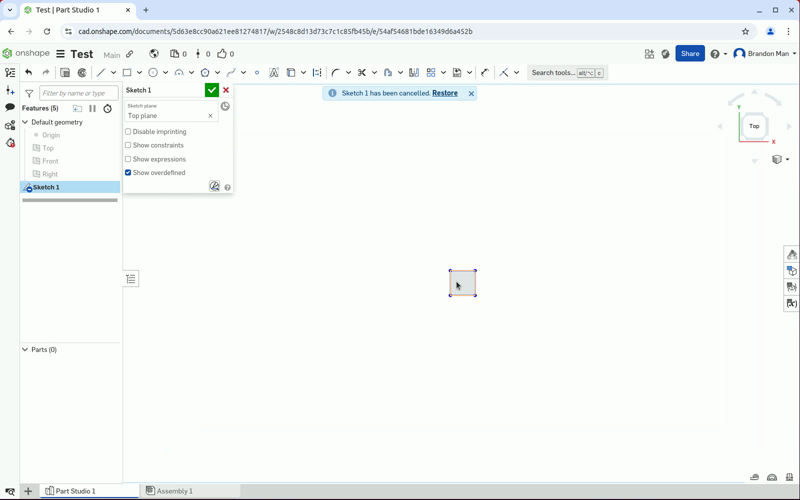
scroll(6)
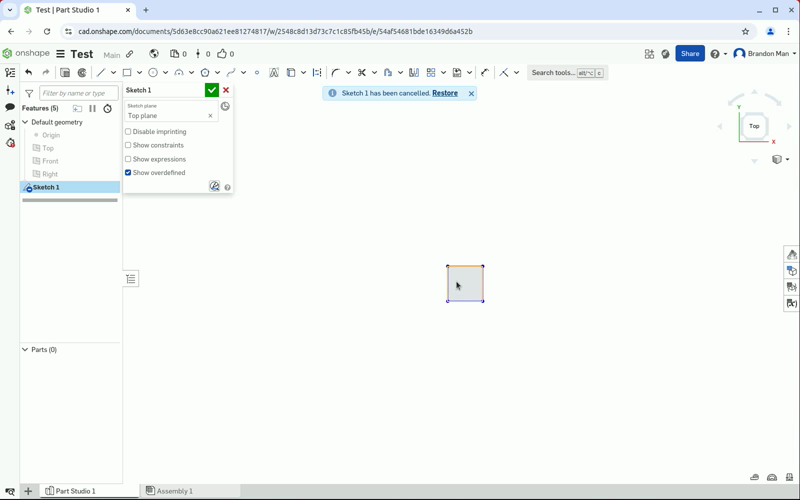
scroll(6)
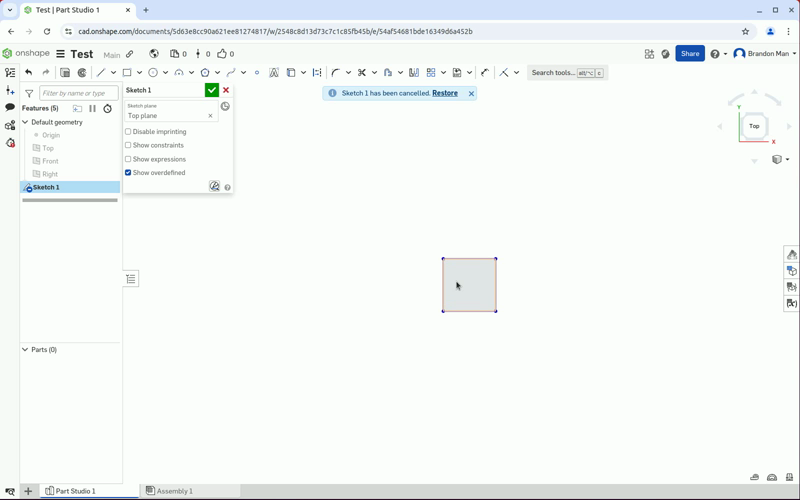
scroll(6)
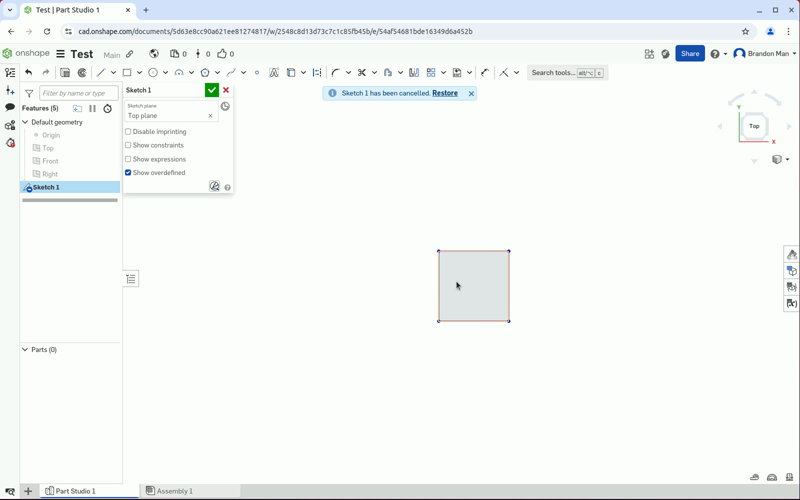
scroll(6)
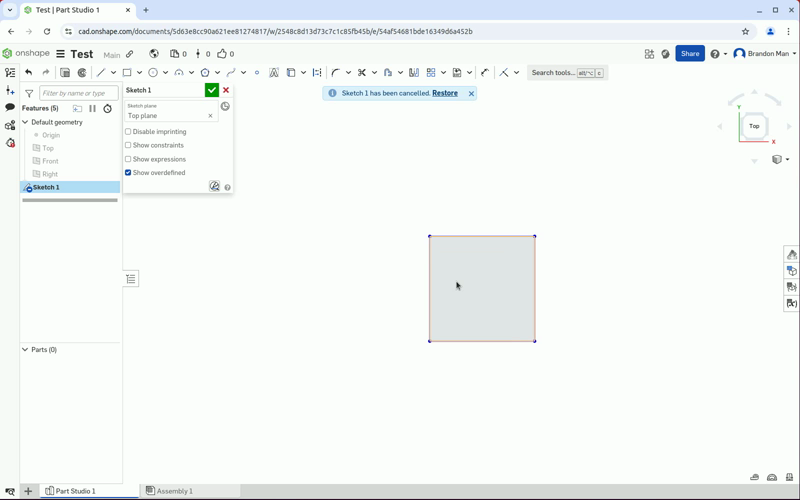
scroll(6)
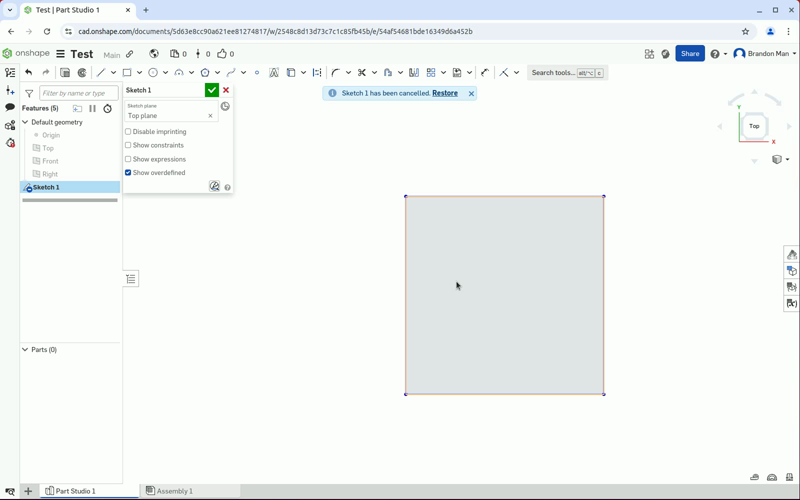
click(456, 281)
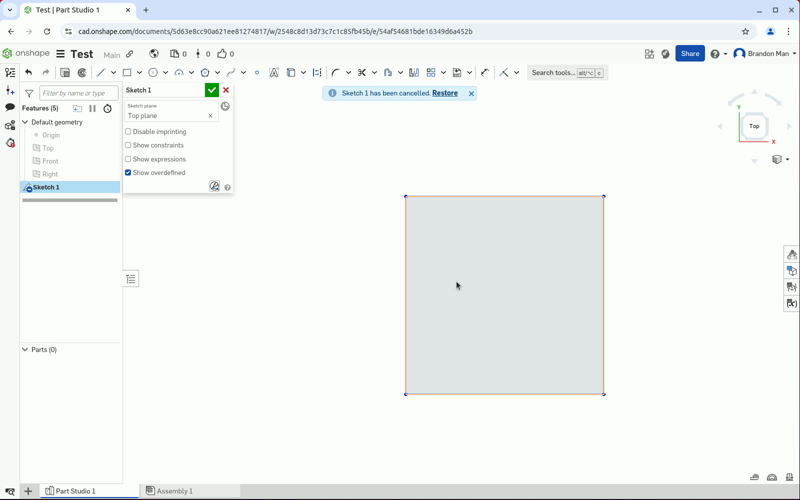
scroll(-6)
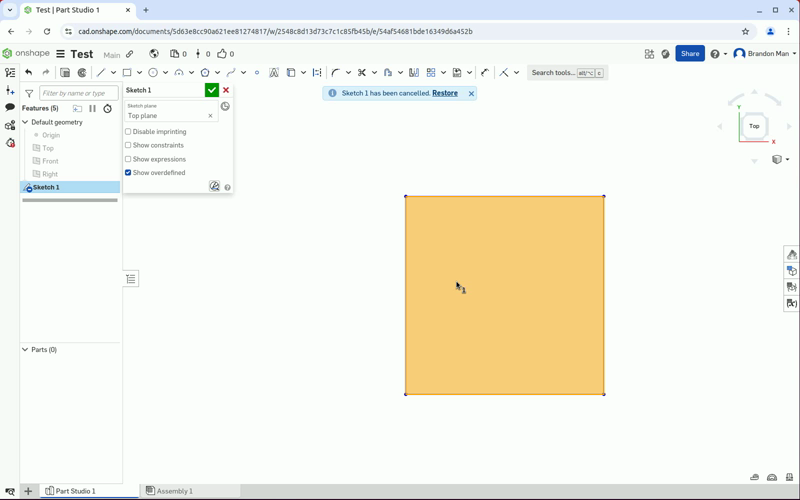
scroll(-6)
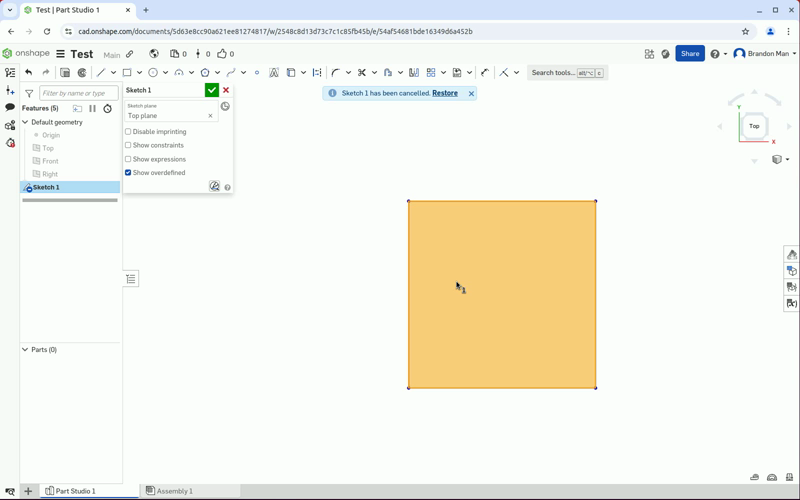
scroll(-6)
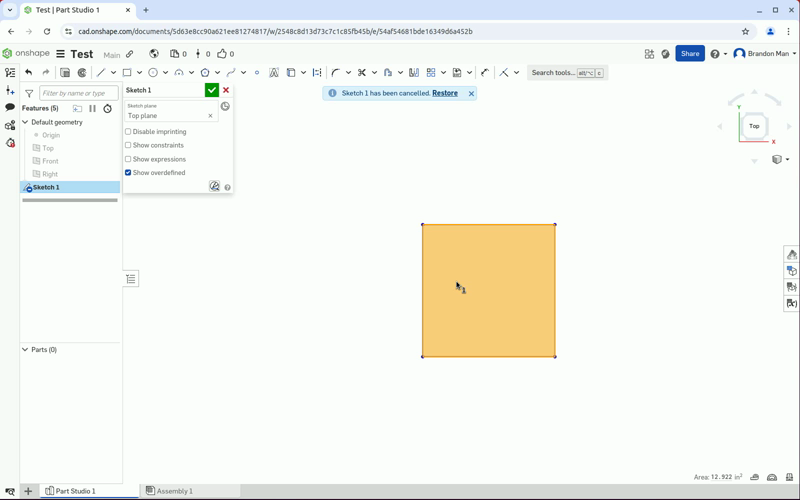
scroll(-6)
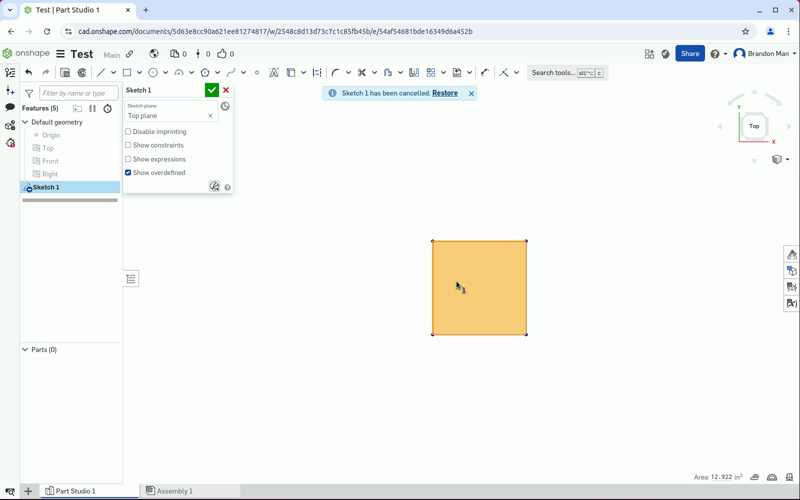
scroll(-6)
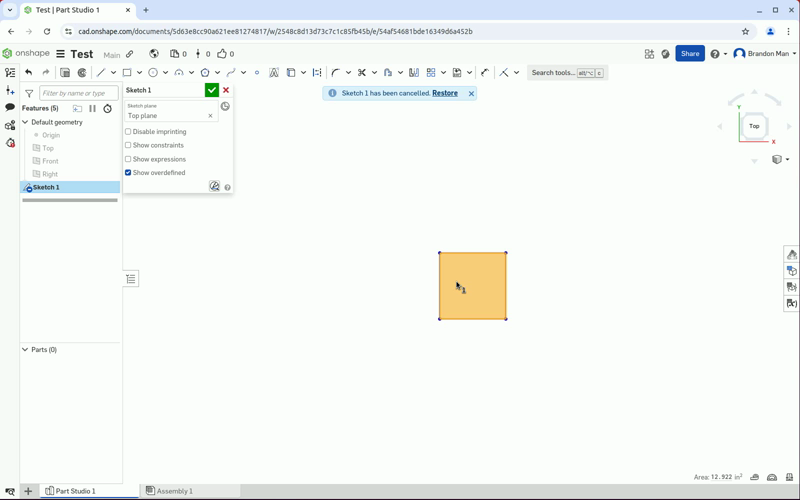
scroll(-6)
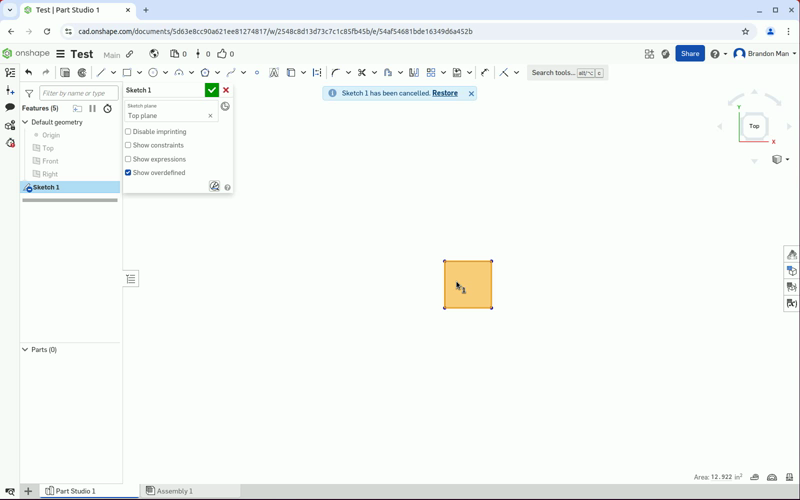
scroll(-6)
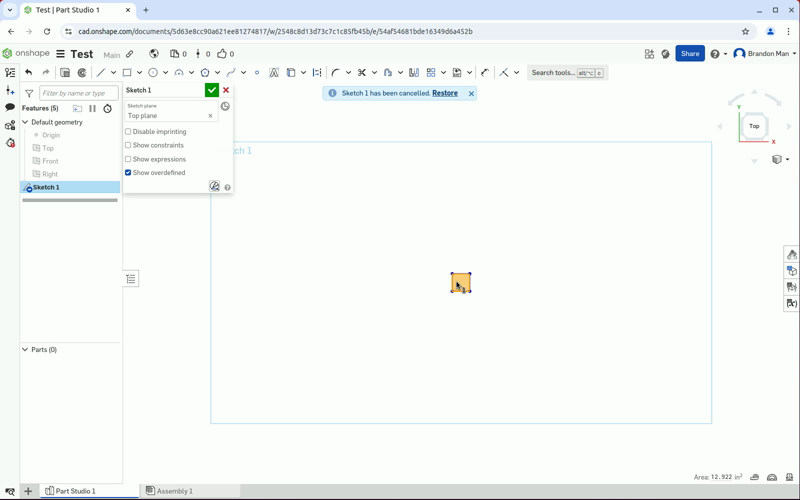
mouse_move(73, 352)
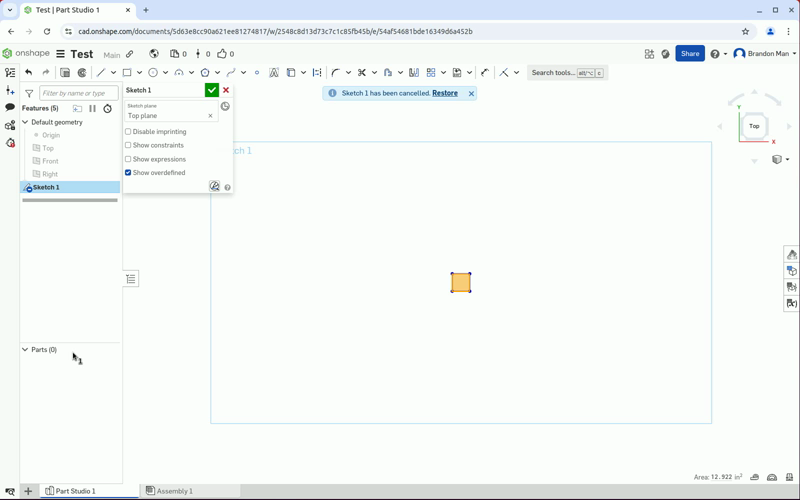
key(shift+y)
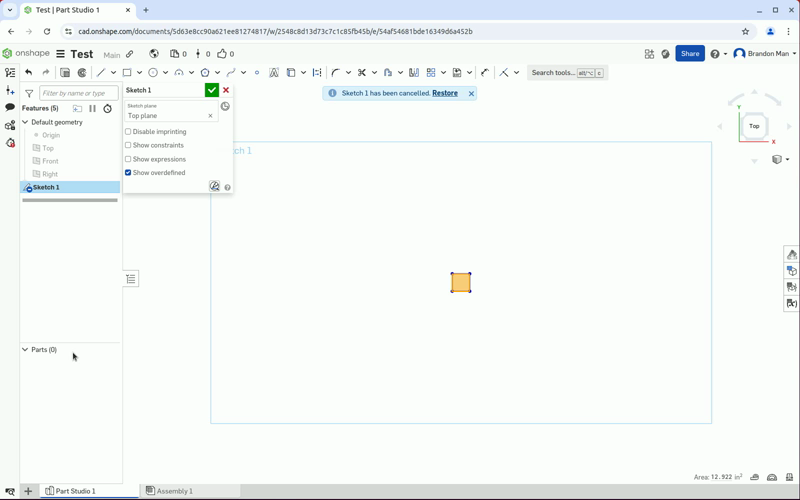
key(shift+e)
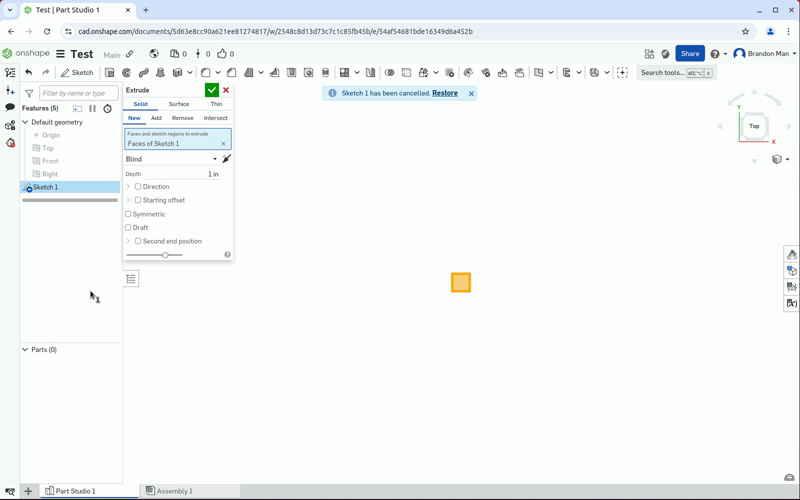
mouse_move(143, 106)
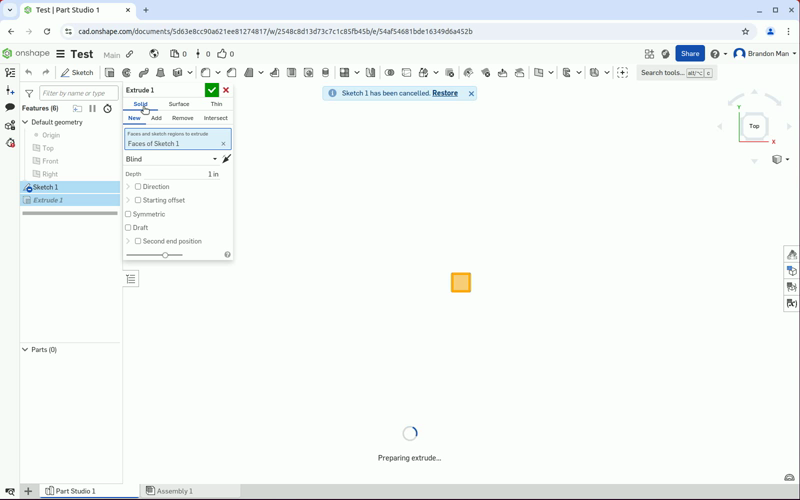
click(143, 106)
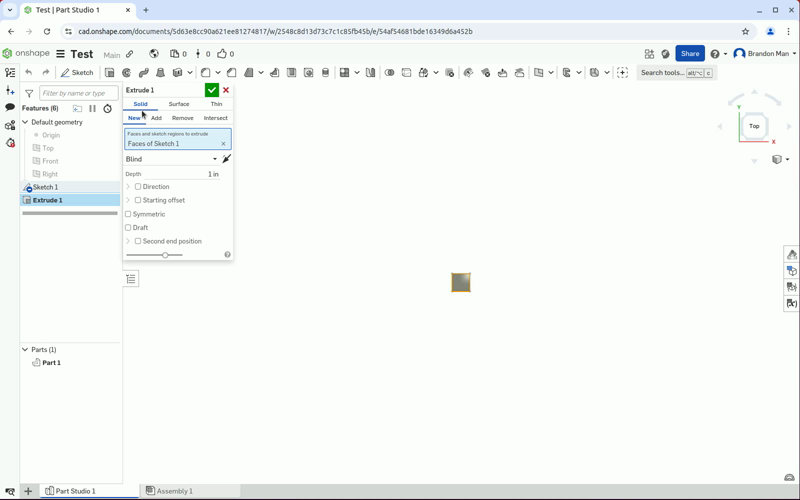
mouse_move(137, 120)
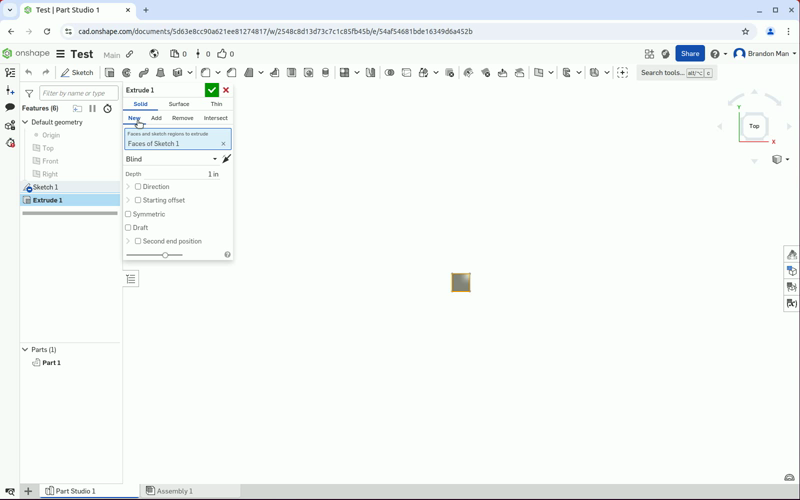
click(137, 120)
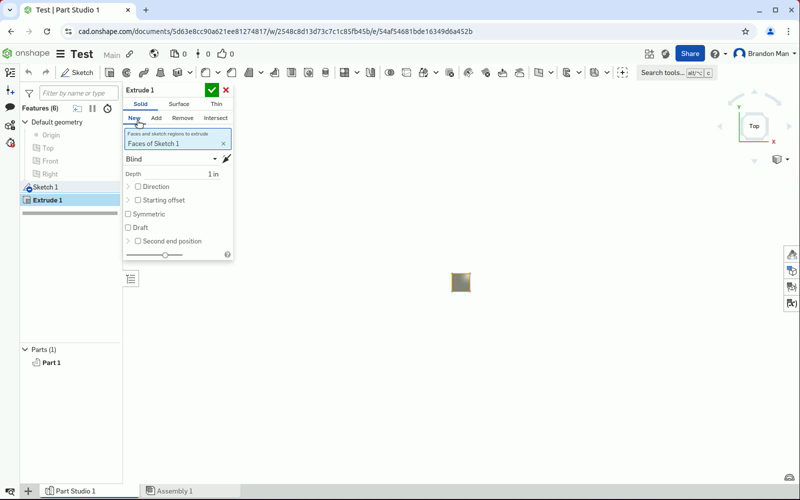
key(tab, 4)
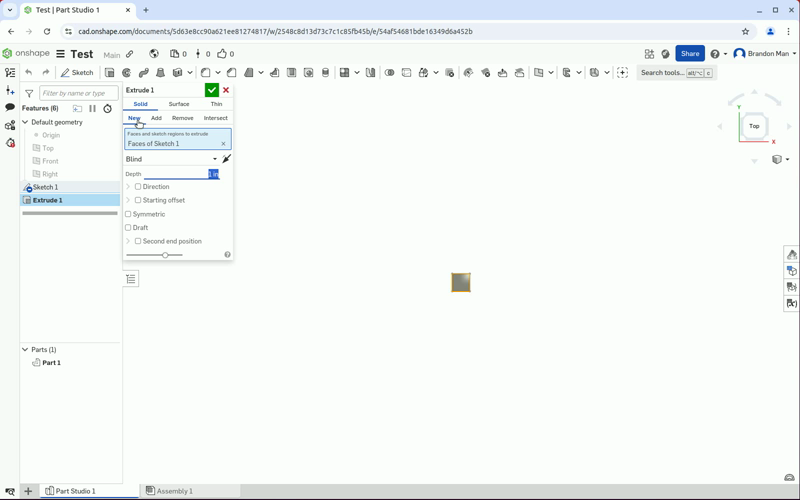
text(3.37)
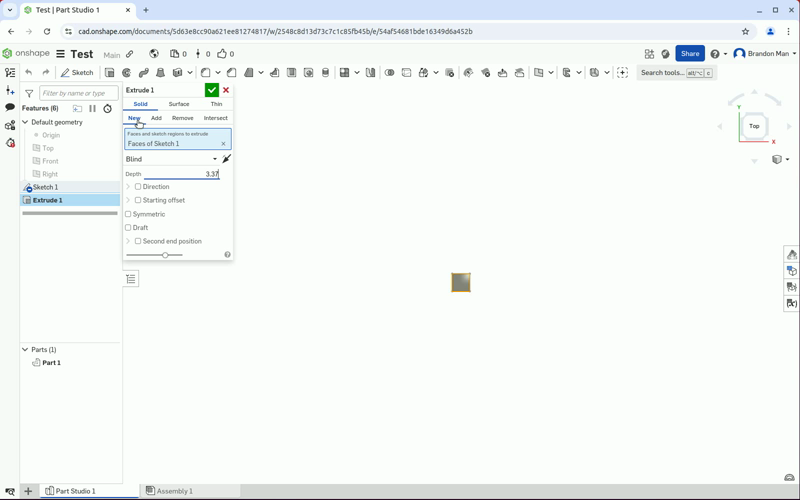
key(enter)
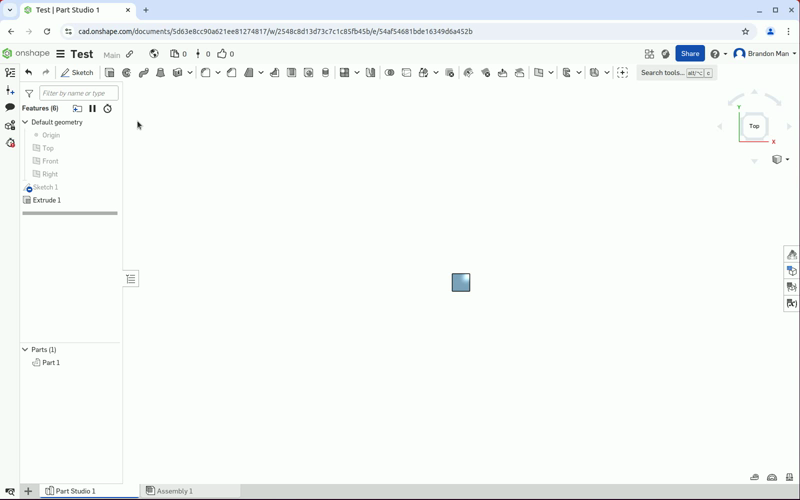
key(shift+h)
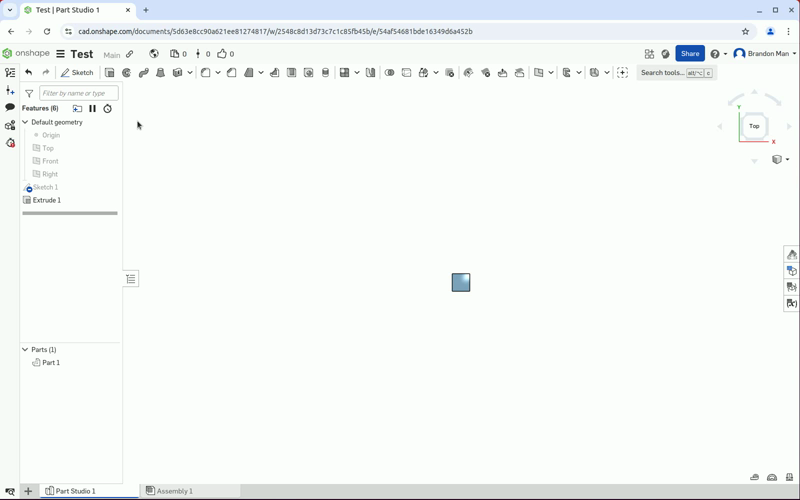
key(shift+h)
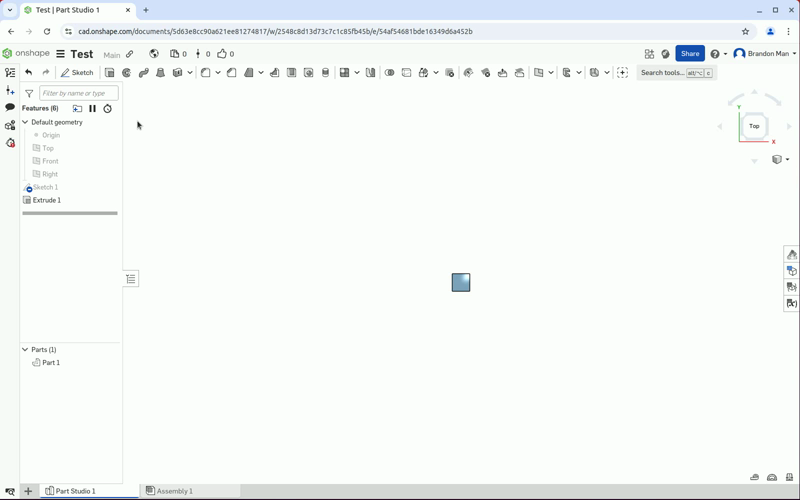
mouse_move(73, 189)
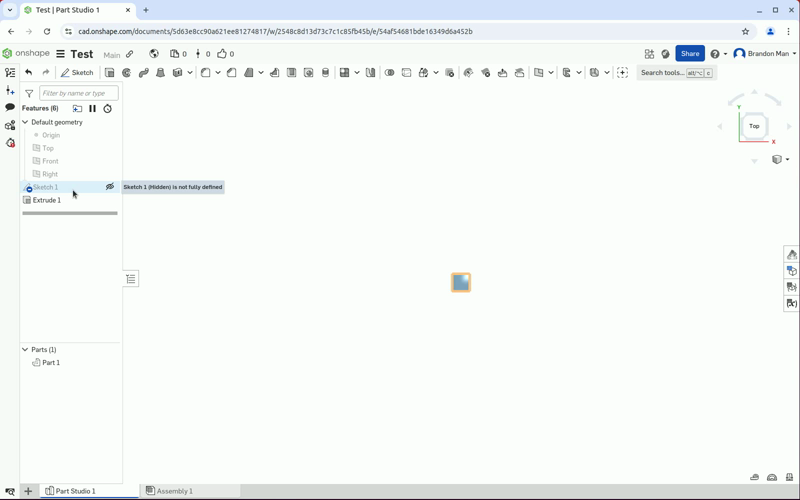
click(73, 189)
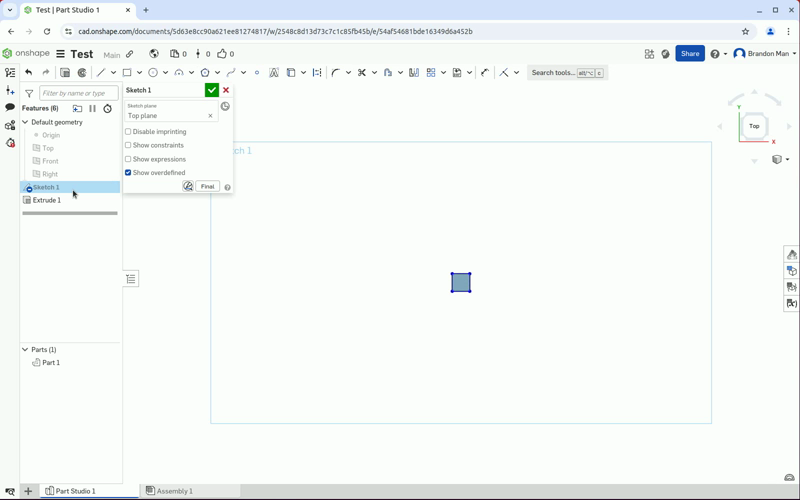
mouse_move(229, 92)
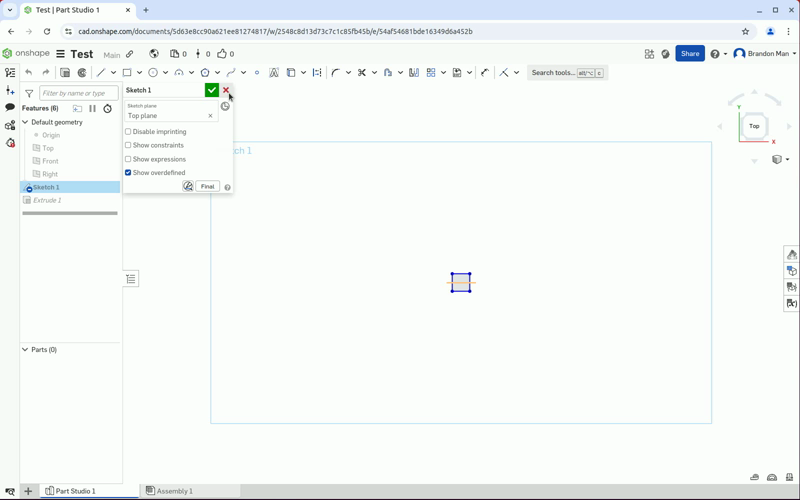
click(229, 92)
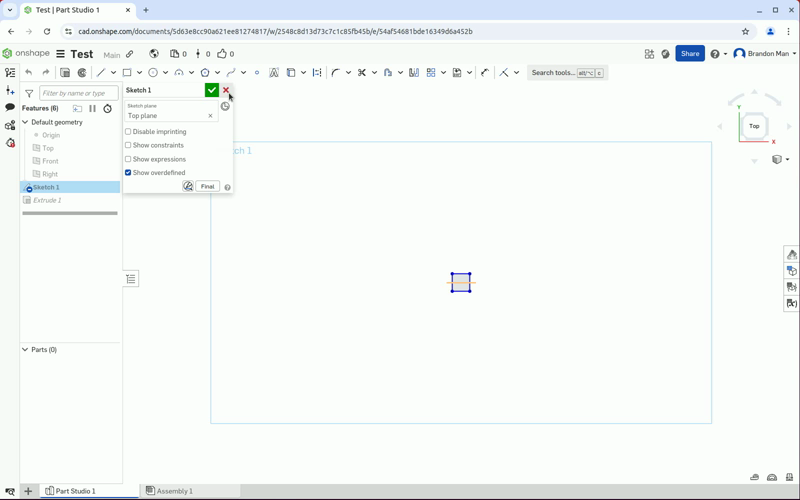
key(shift+s)
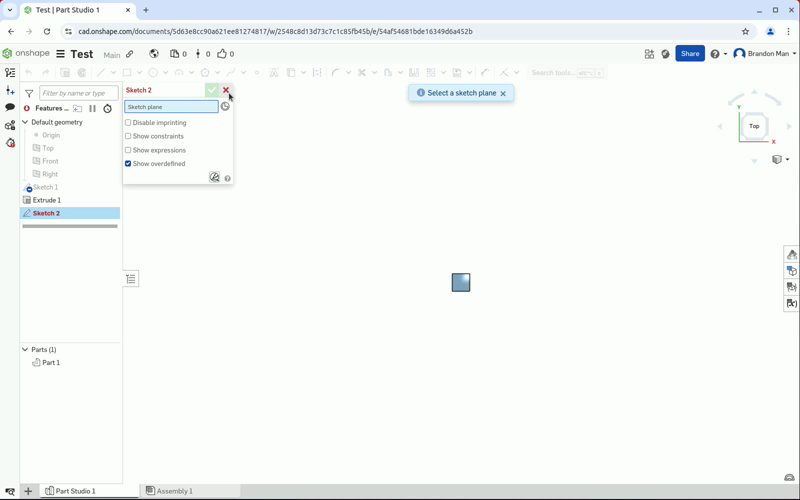
mouse_move(73, 150)
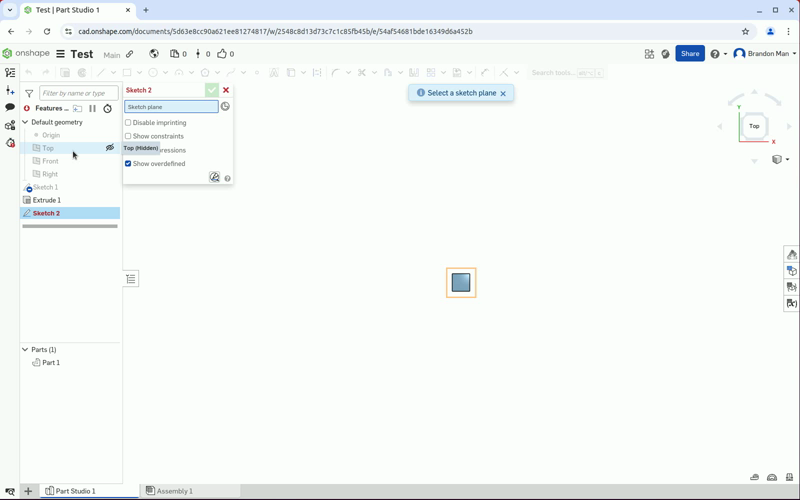
click(73, 150)
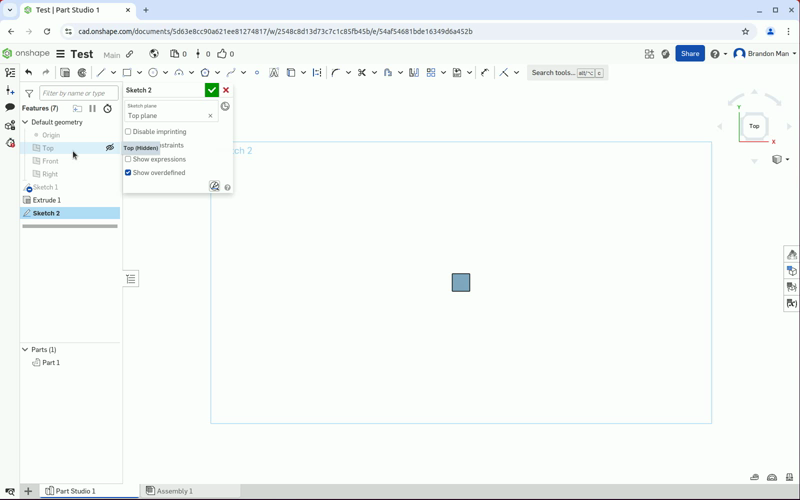
mouse_move(73, 352)
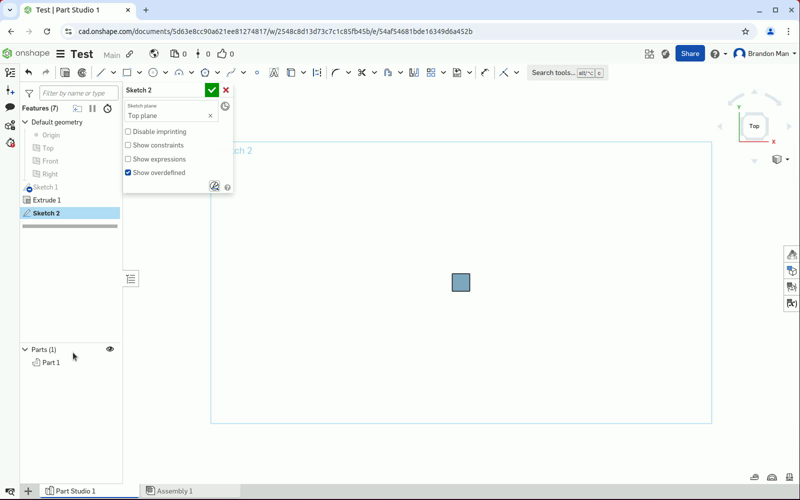
key(y)
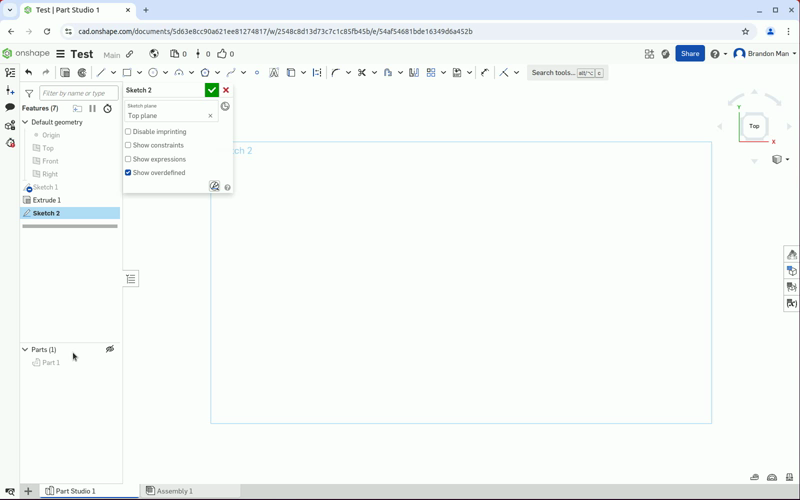
key(l)
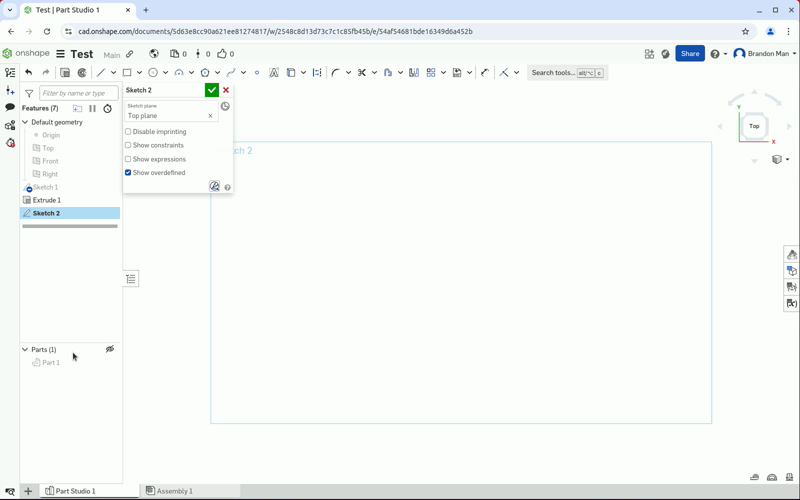
key_down(shift)
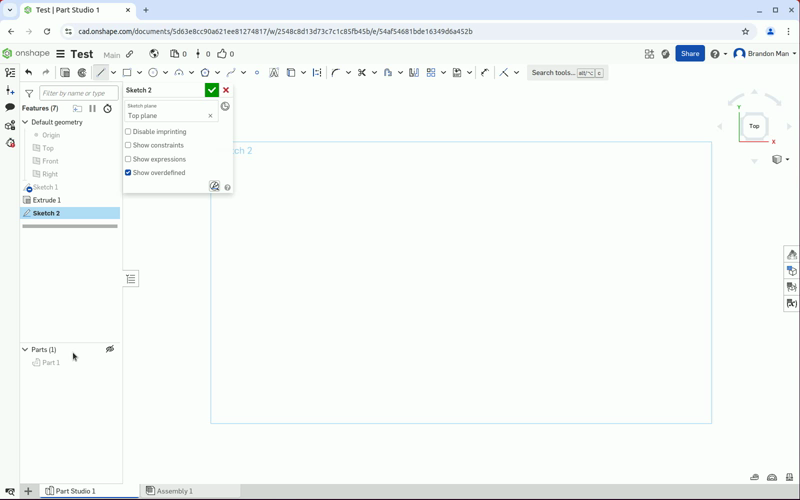
mouse_move(368, 291)
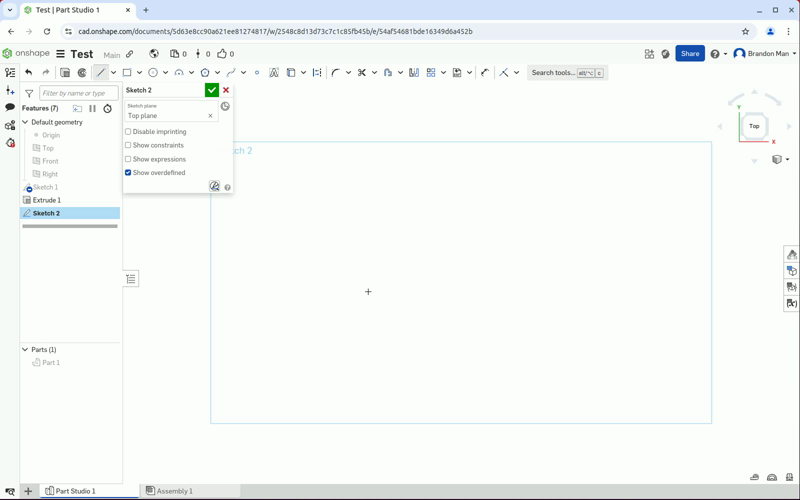
click(368, 291)
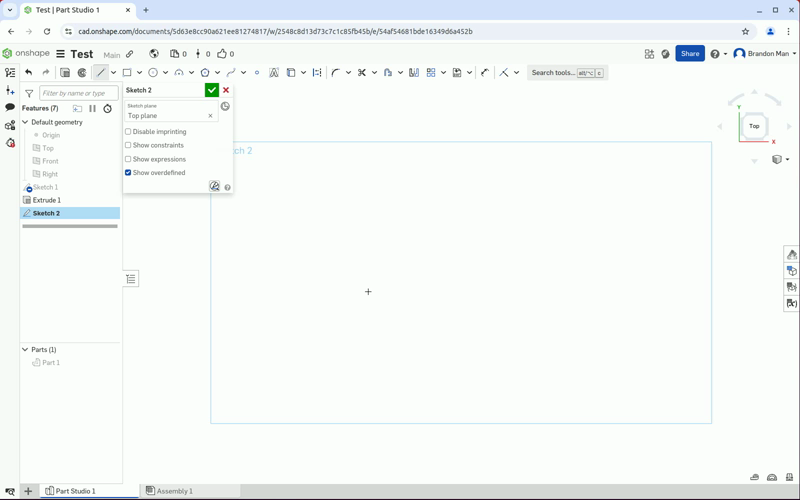
key_up(shift)
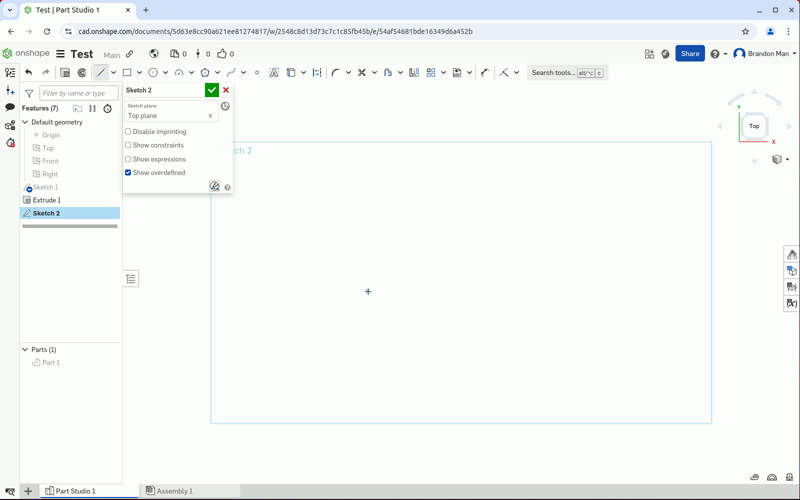
key_down(shift)
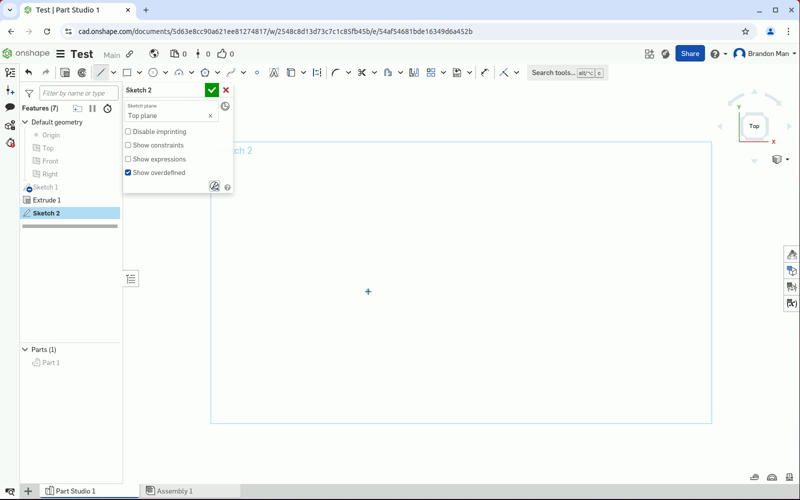
mouse_move(398, 291)
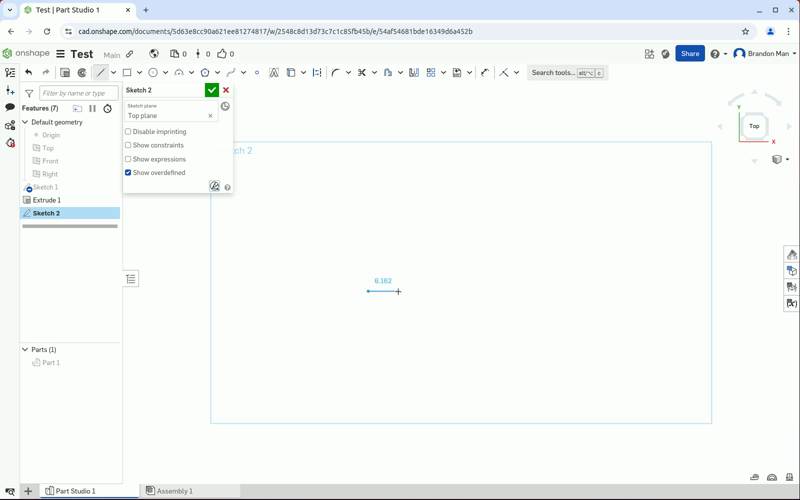
mouse_move(385, 291)
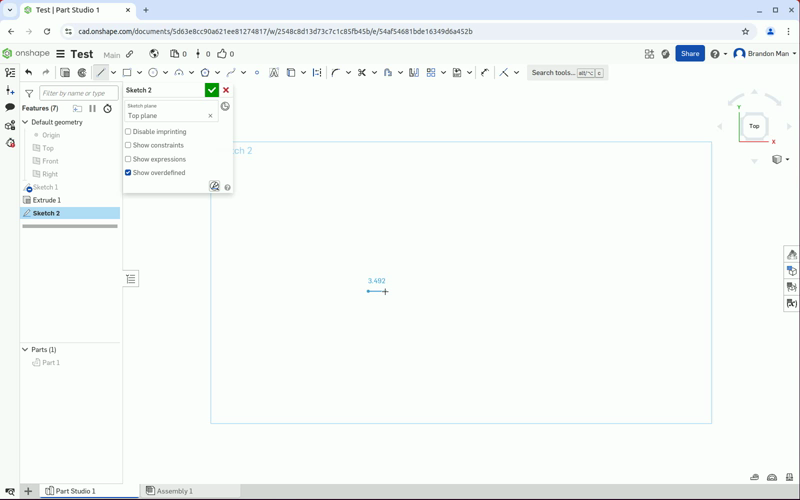
click(385, 291)
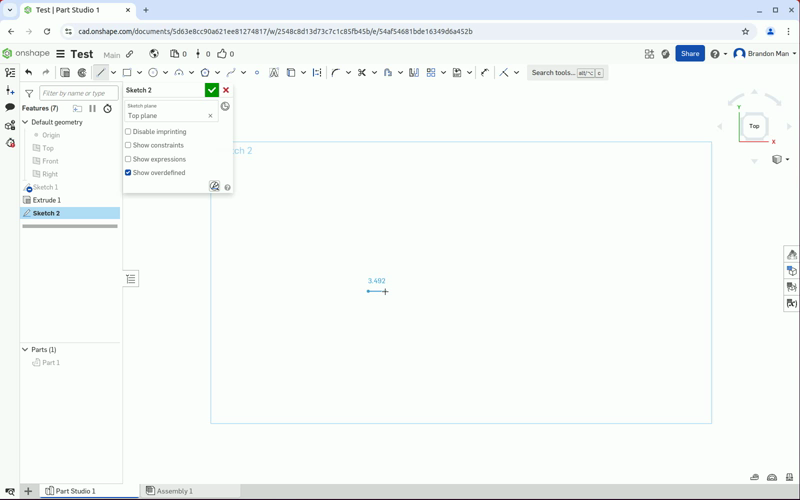
key_up(shift)
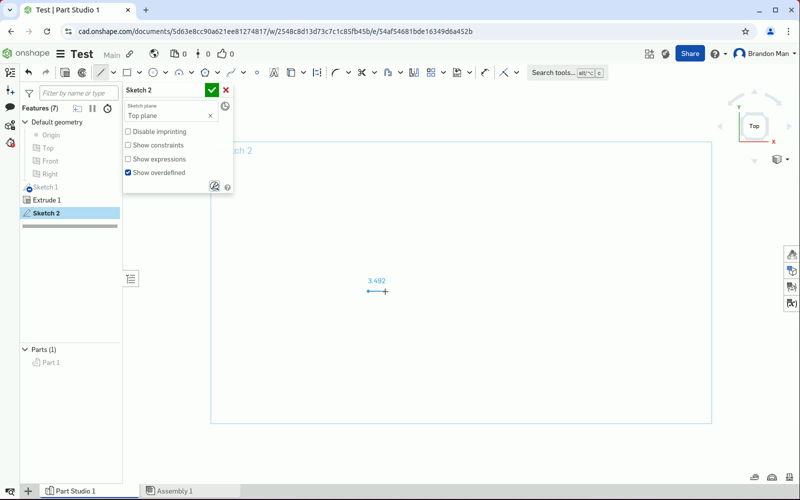
key_down(shift)
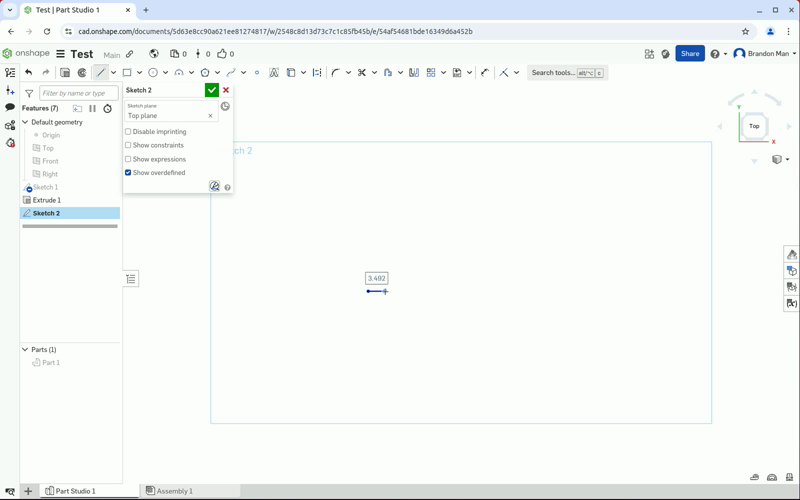
mouse_move(415, 291)
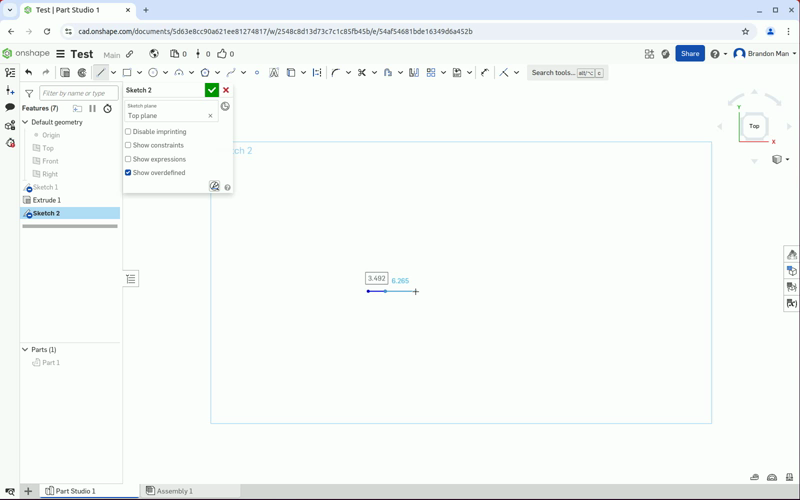
mouse_move(385, 273)
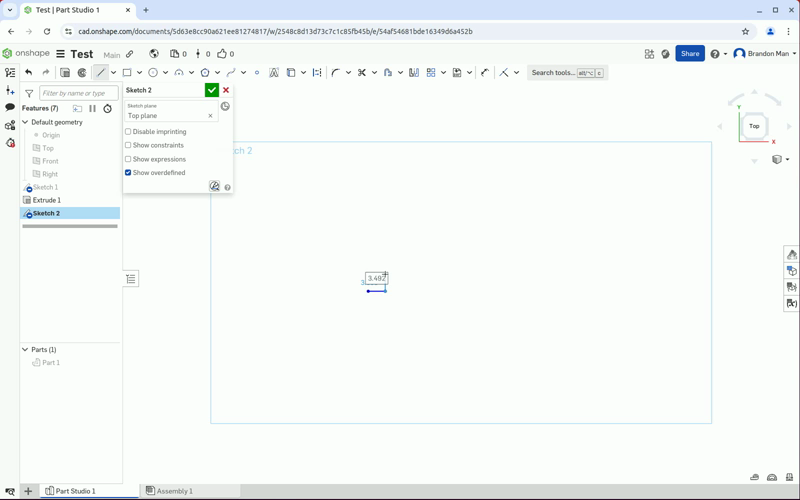
click(385, 273)
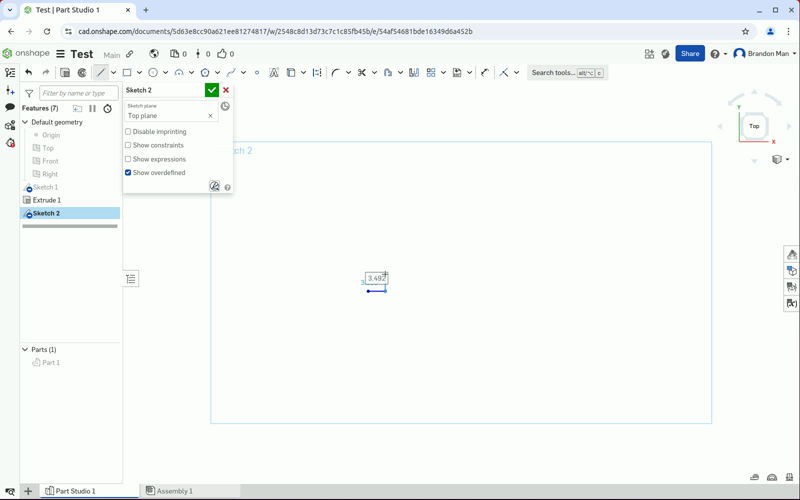
key_up(shift)
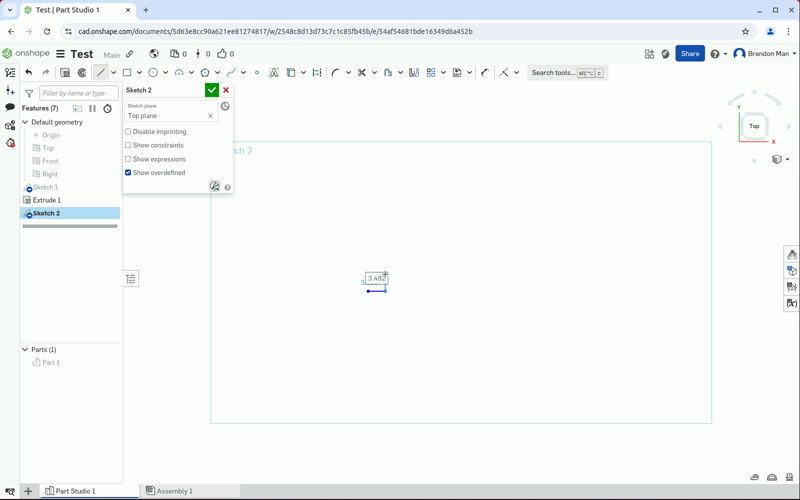
key_down(shift)
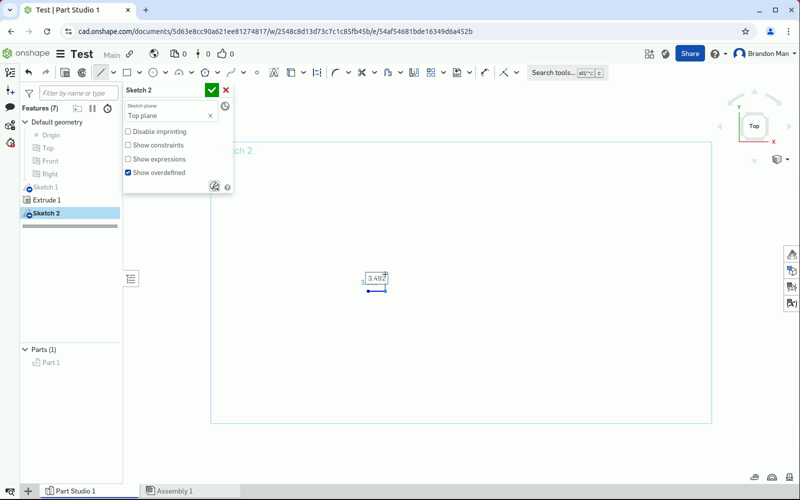
mouse_move(415, 273)
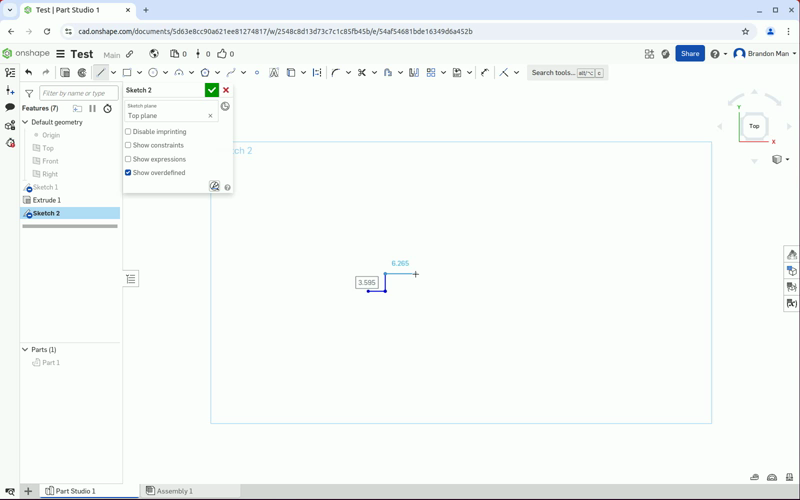
mouse_move(368, 273)
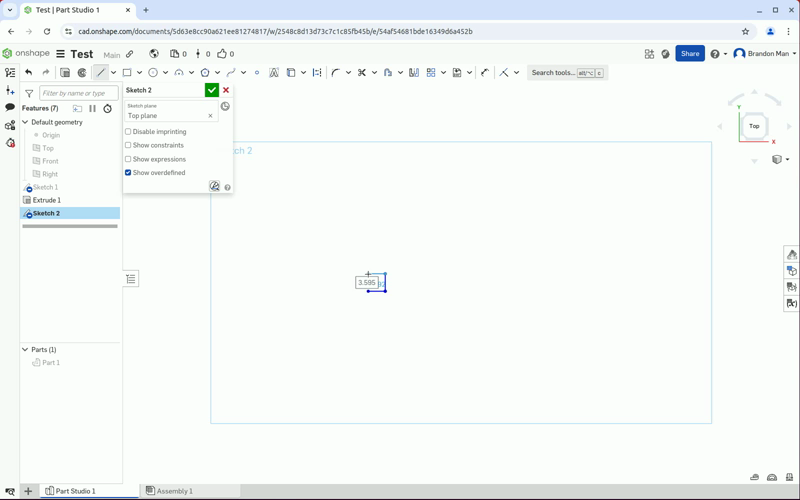
click(368, 273)
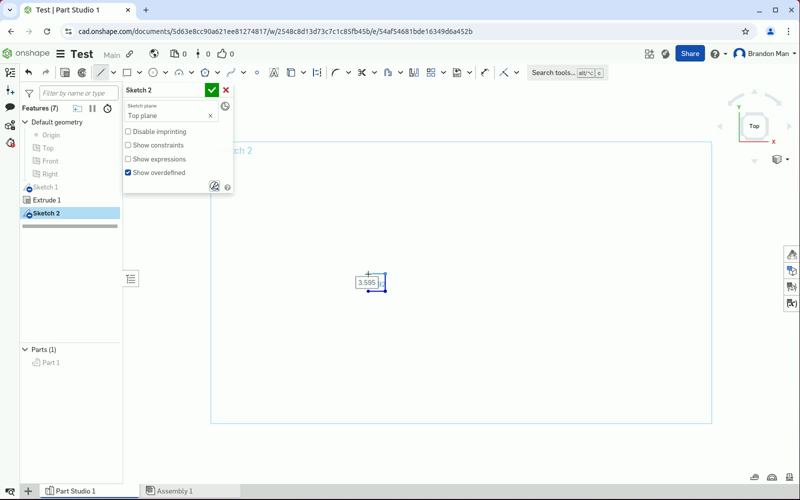
key_up(shift)
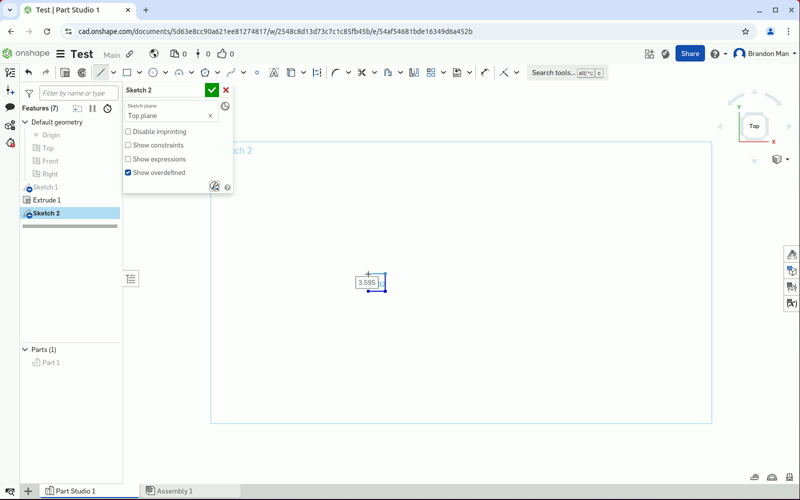
mouse_move(398, 273)
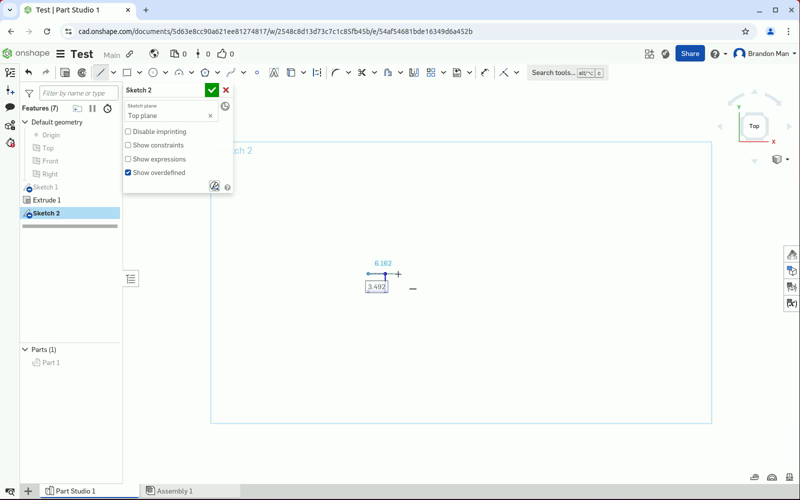
key_down(shift)
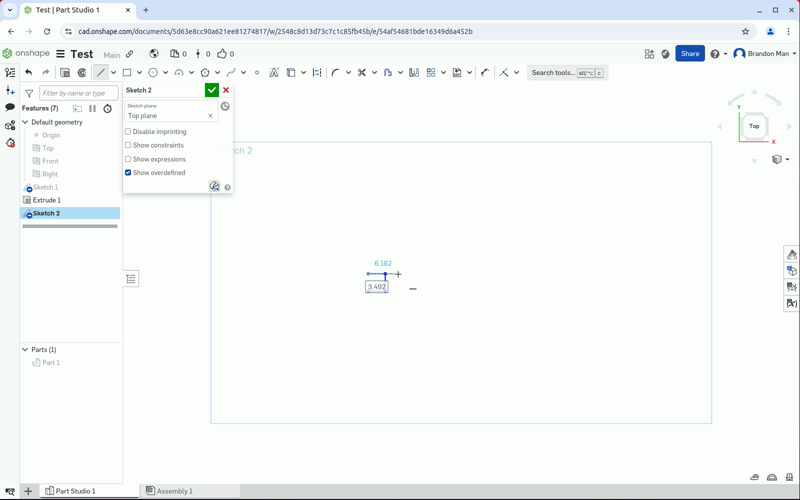
mouse_move(368, 291)
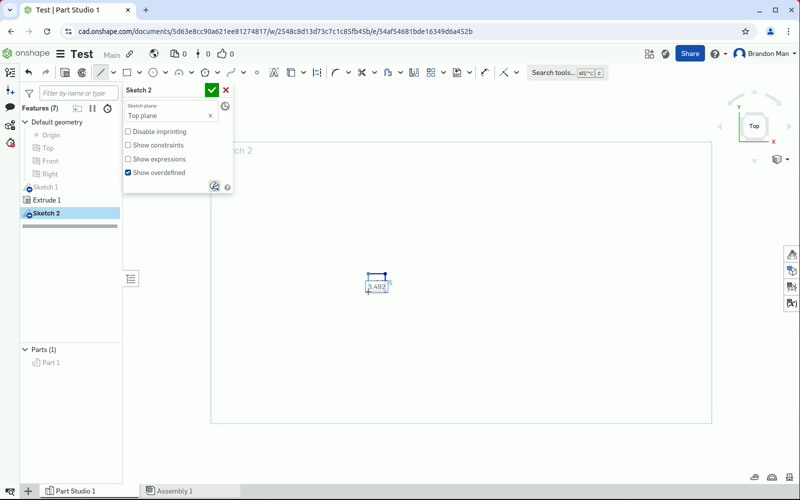
key_up(shift)
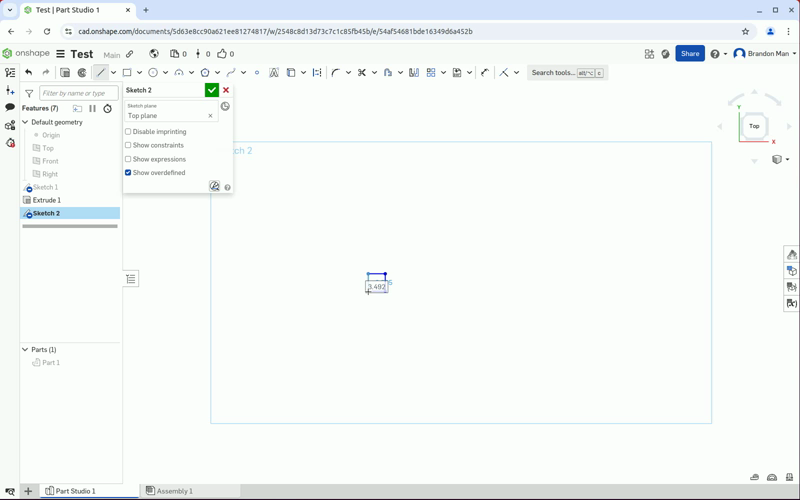
click(368, 291)
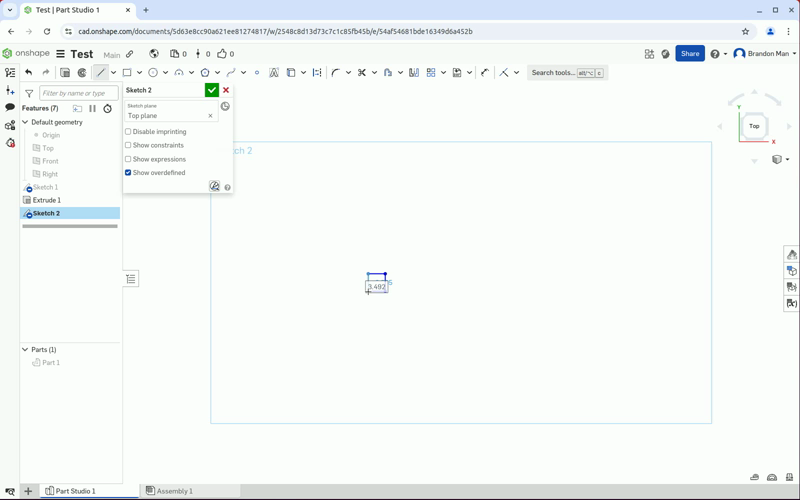
key(esc)
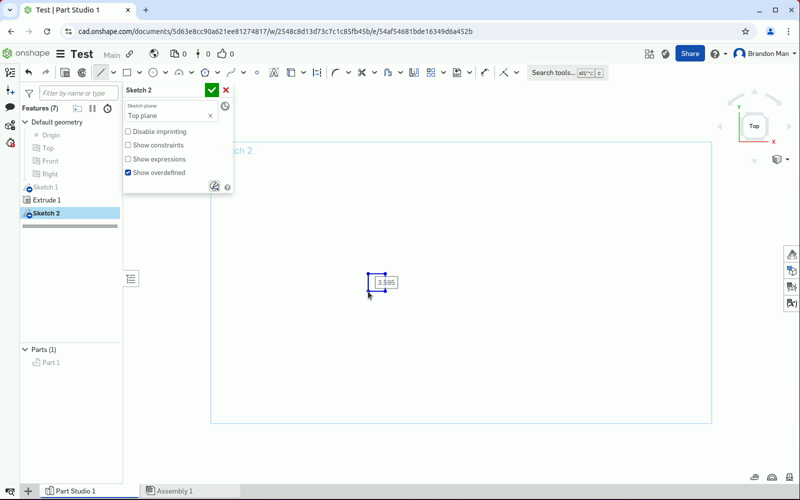
mouse_move(374, 290)
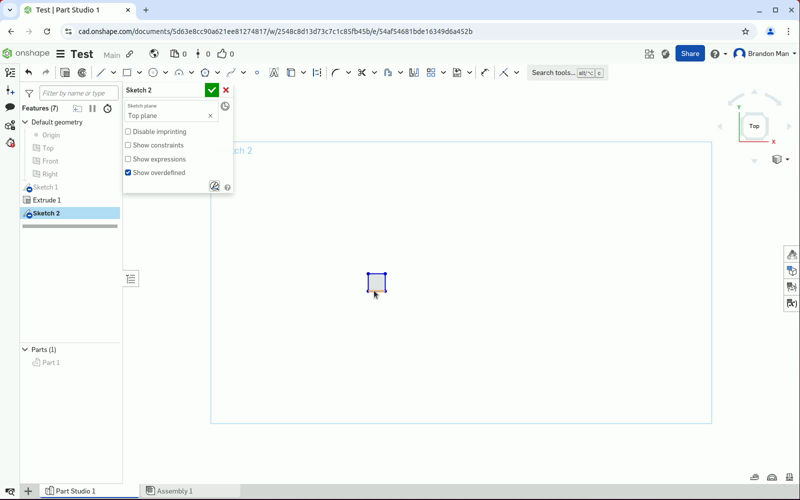
scroll(6)
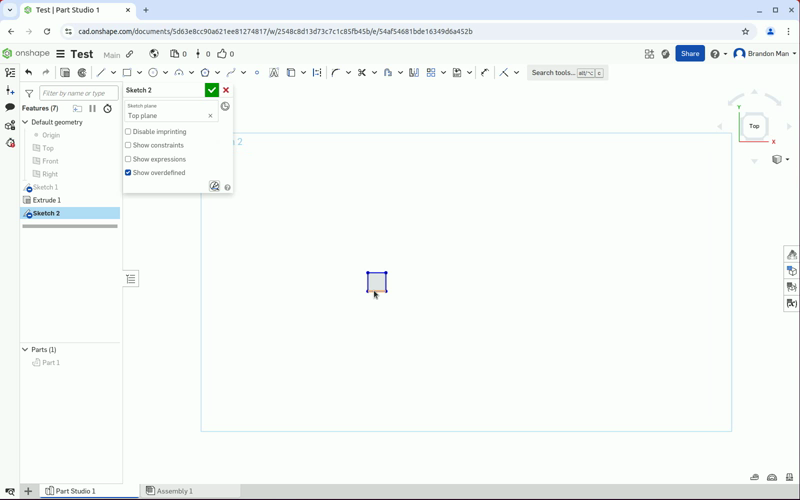
scroll(6)
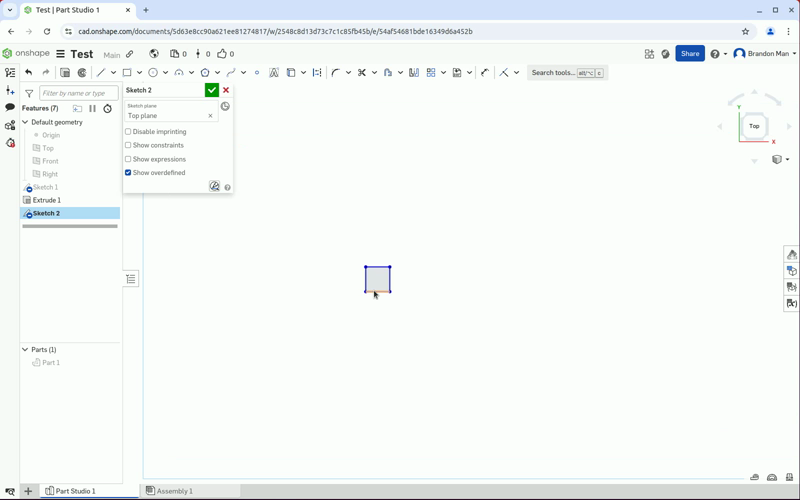
scroll(6)
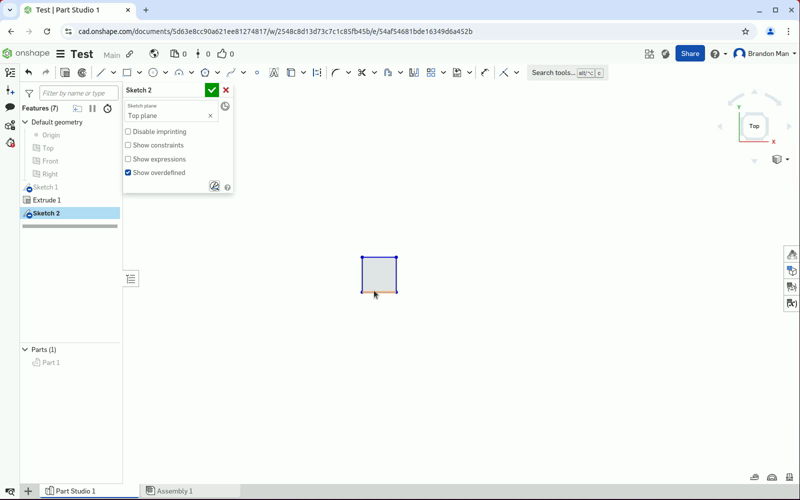
scroll(6)
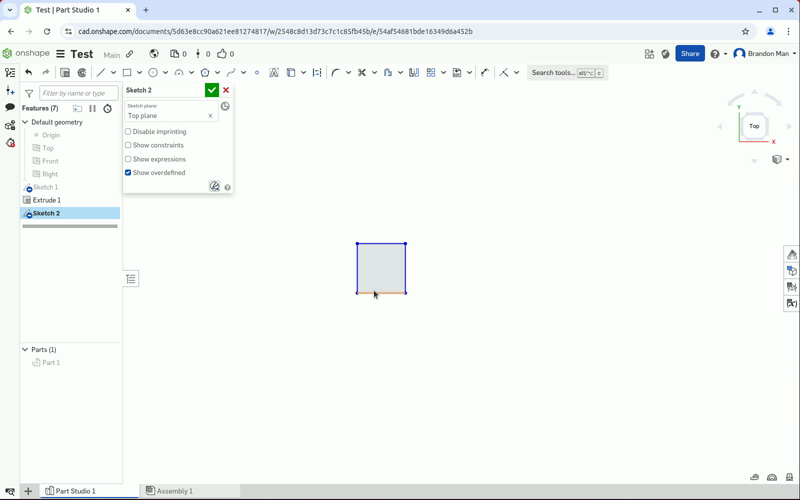
scroll(6)
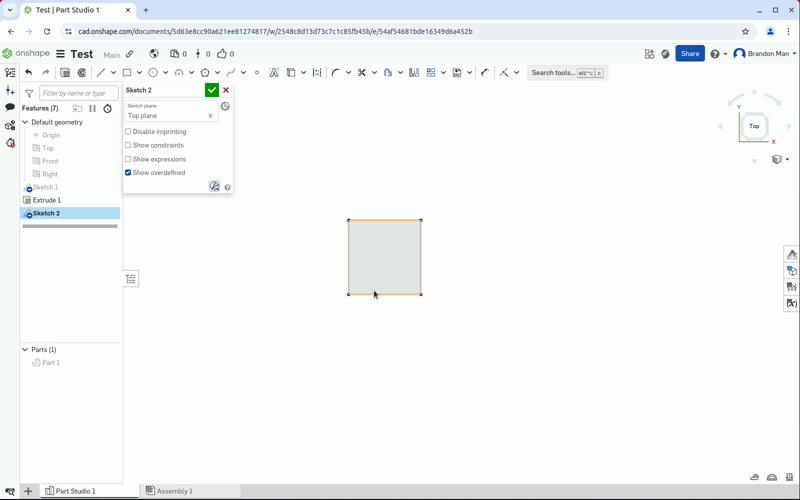
scroll(6)
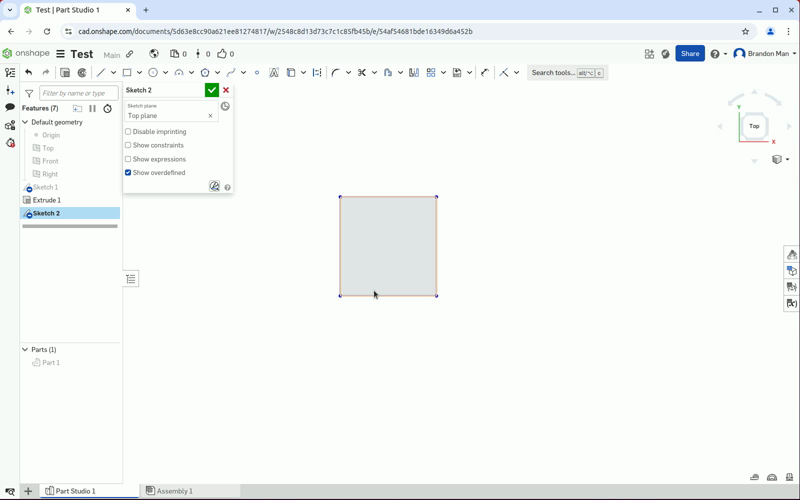
scroll(6)
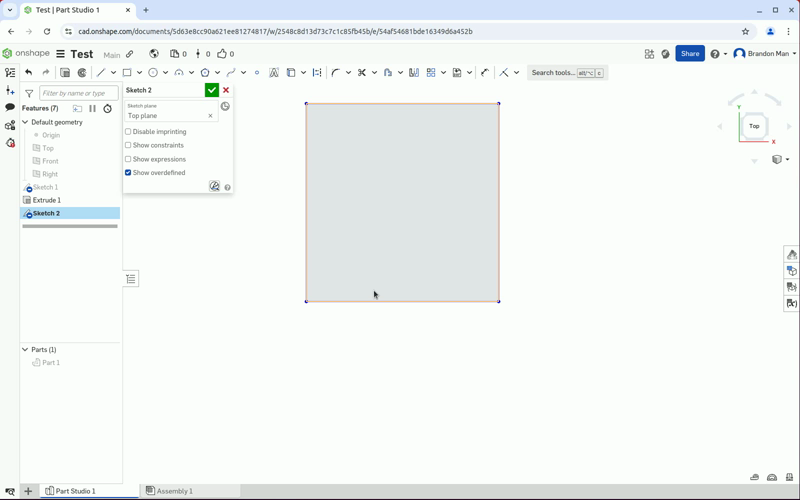
click(374, 290)
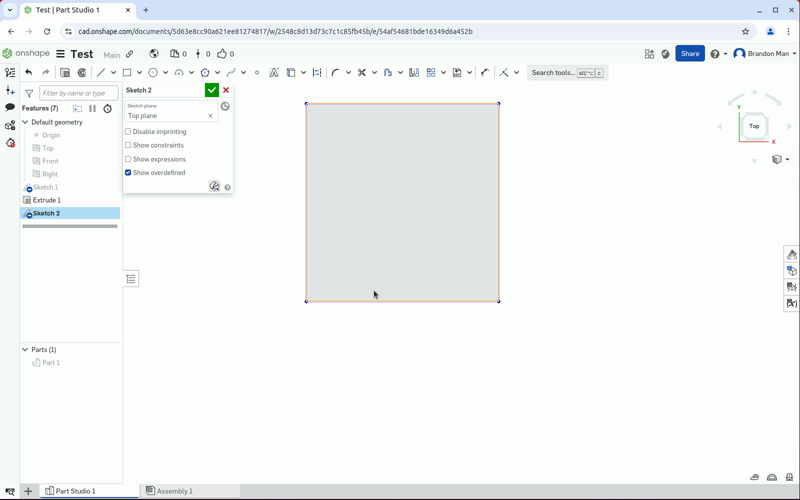
scroll(-6)
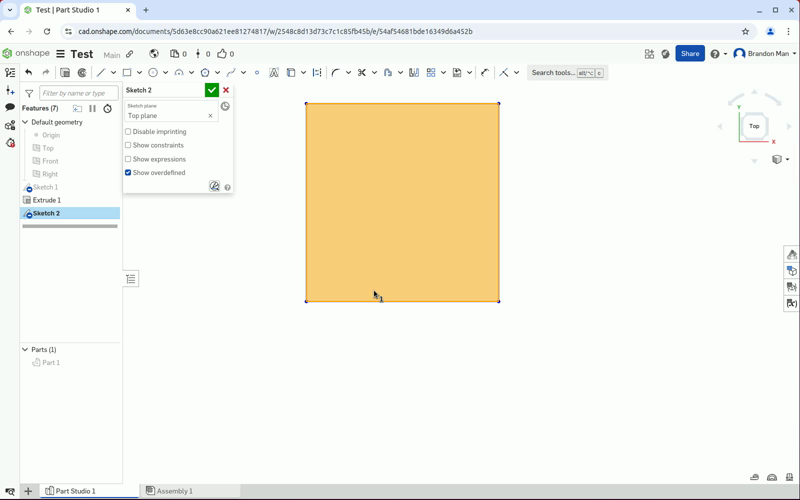
scroll(-6)
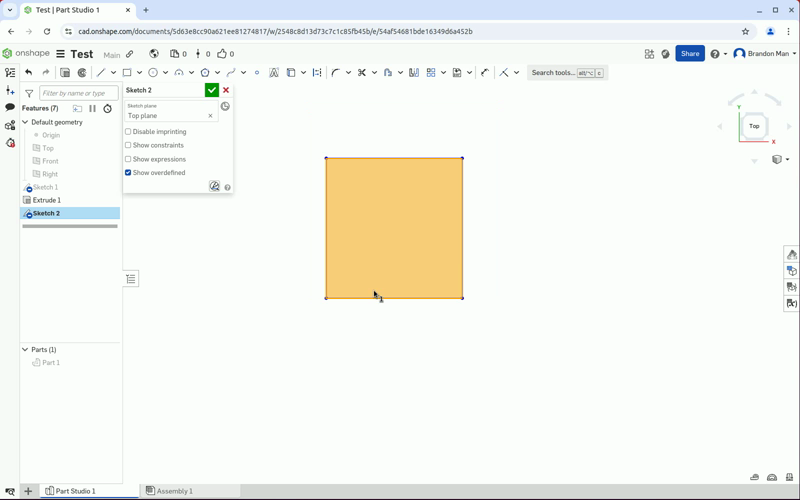
scroll(-6)
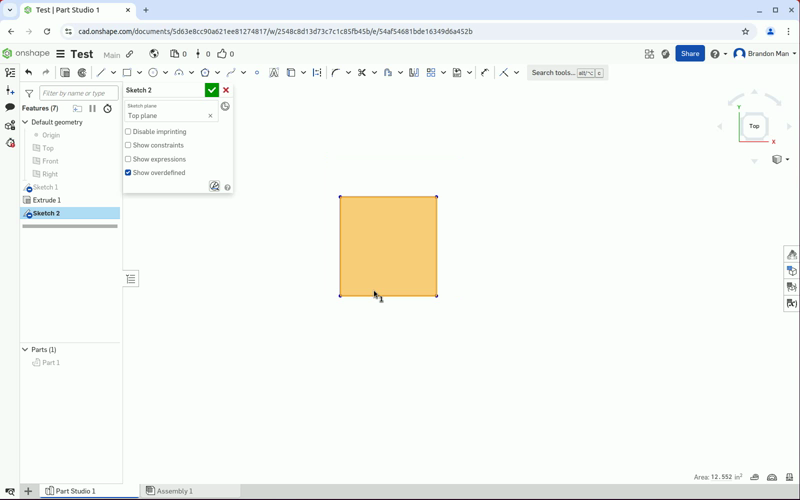
scroll(-6)
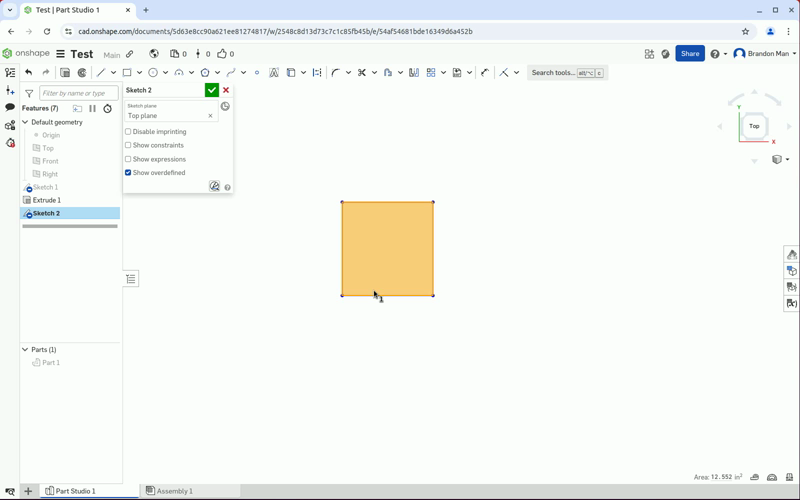
scroll(-6)
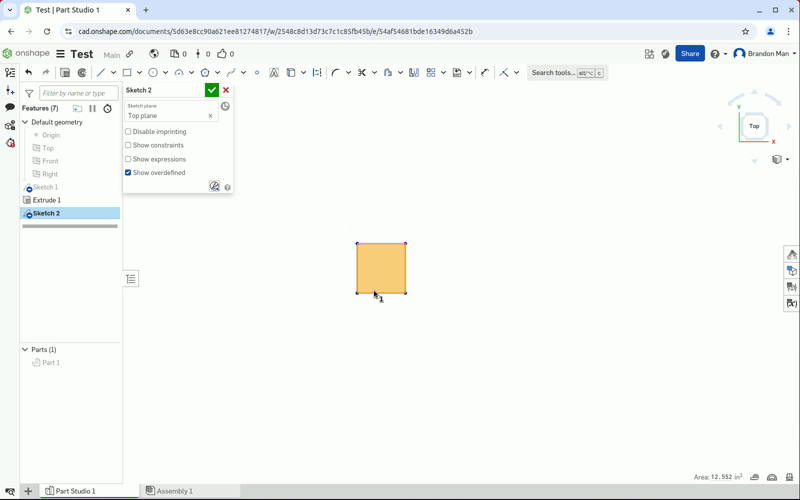
scroll(-6)
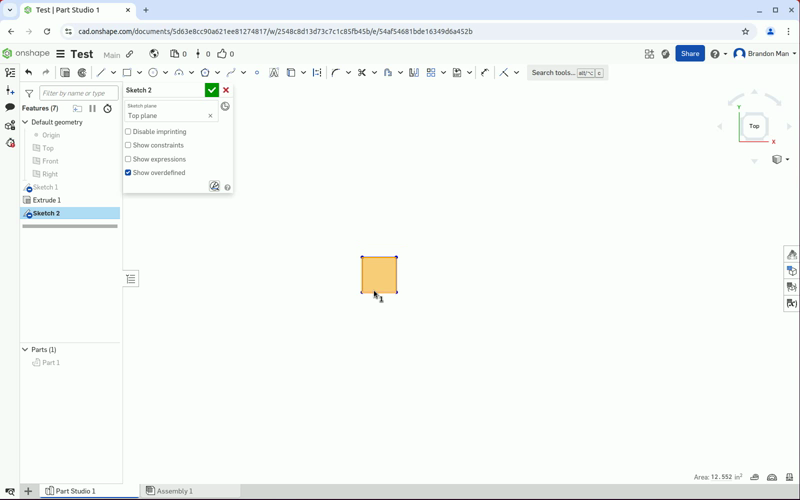
scroll(-6)
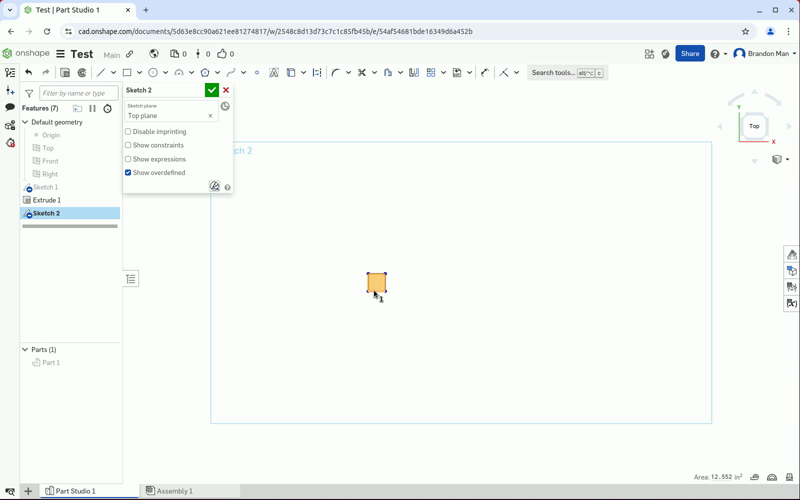
mouse_move(73, 352)
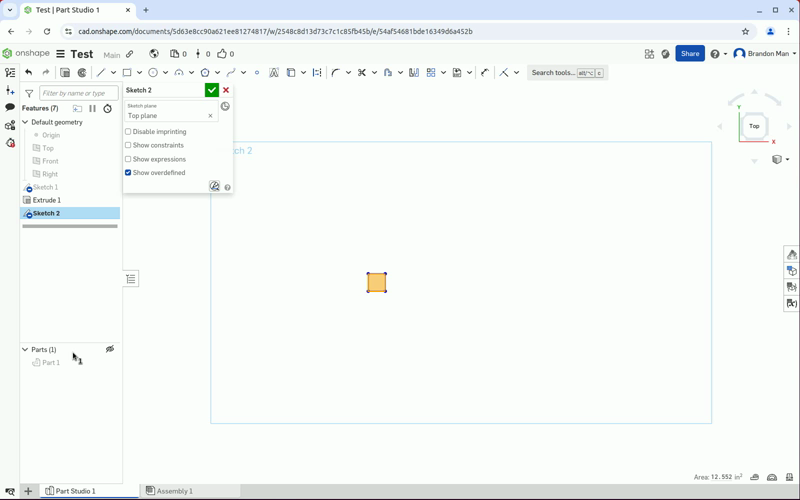
key(shift+y)
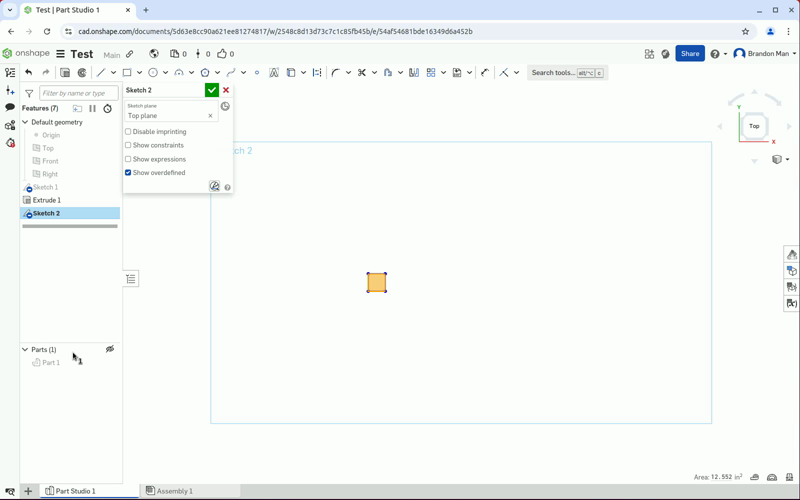
key(shift+e)
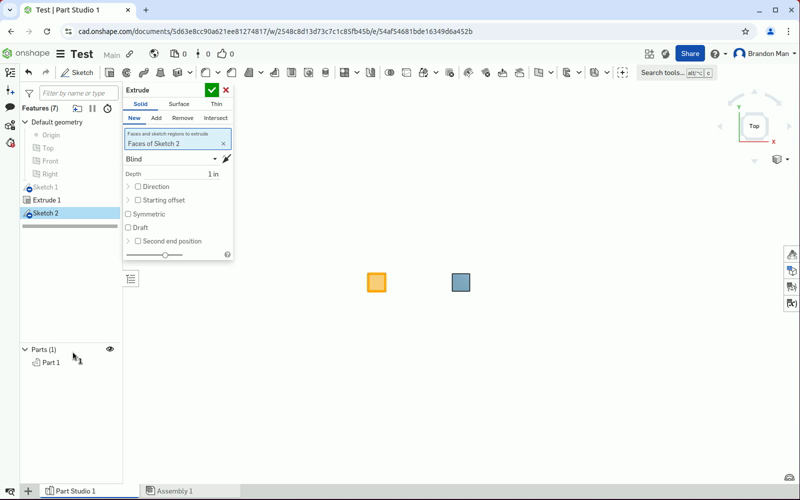
mouse_move(143, 106)
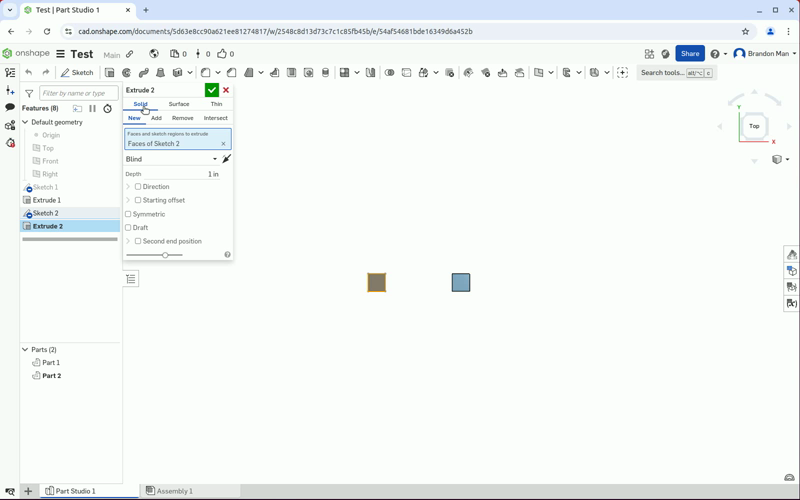
click(143, 106)
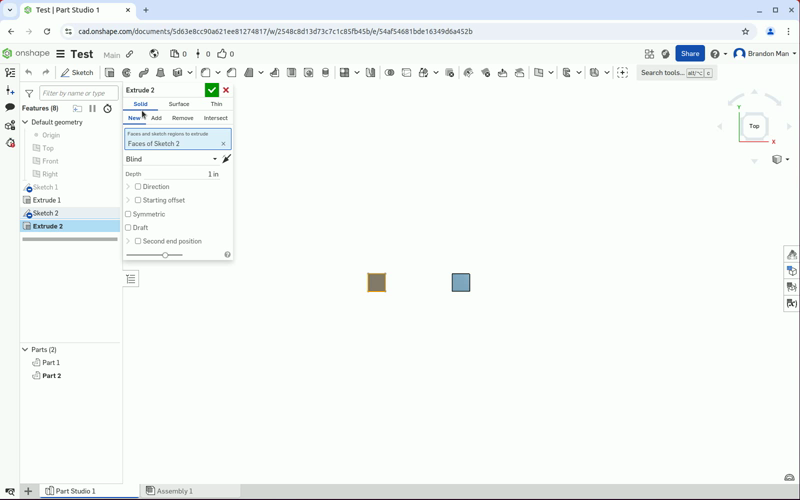
mouse_move(137, 120)
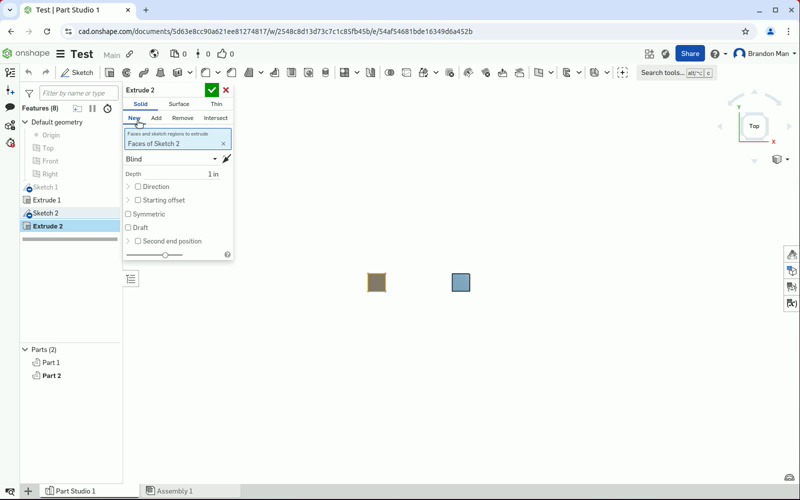
click(137, 120)
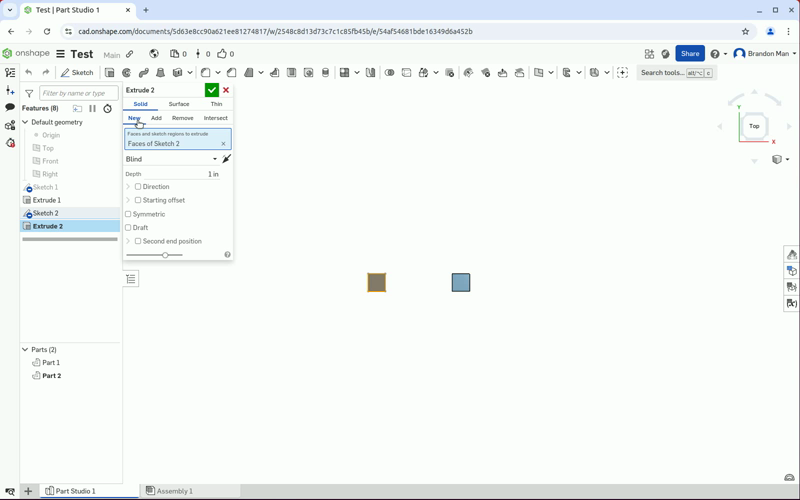
key(tab, 4)
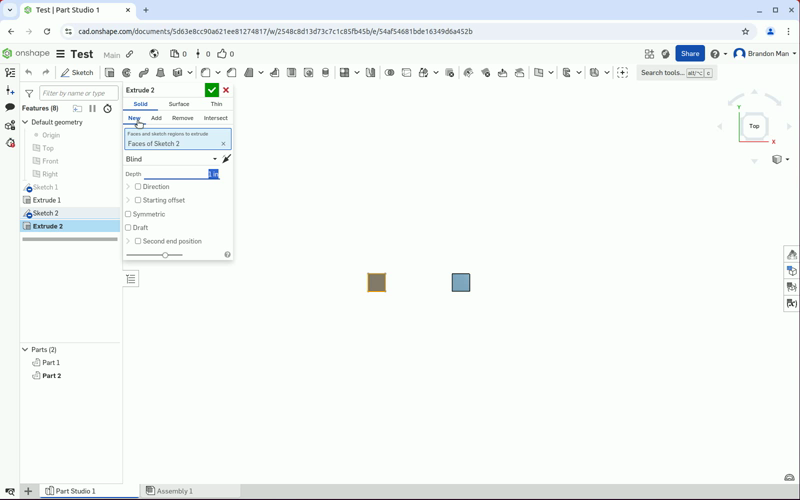
text(3.37)
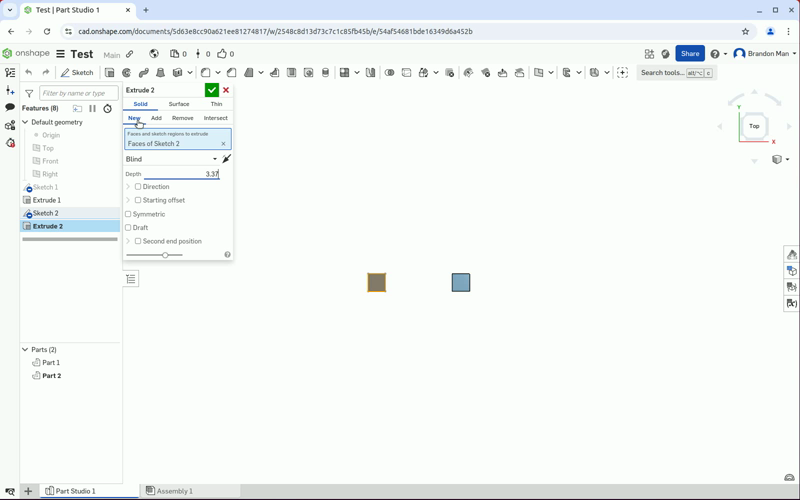
key(enter)
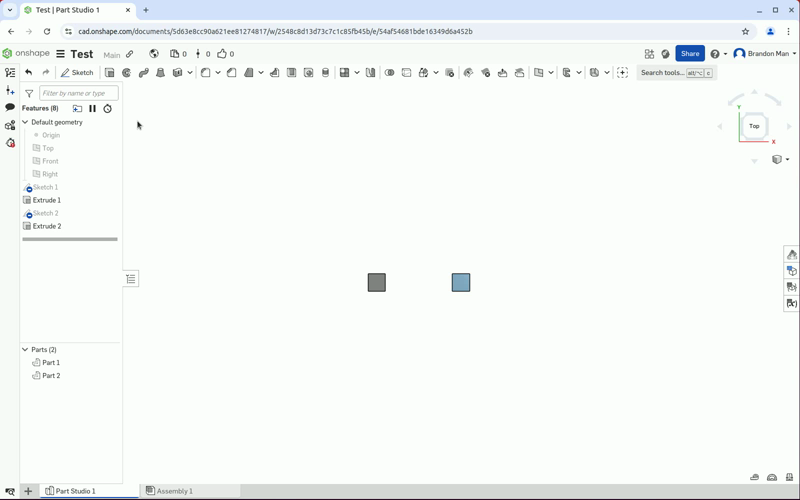
key(shift+h)
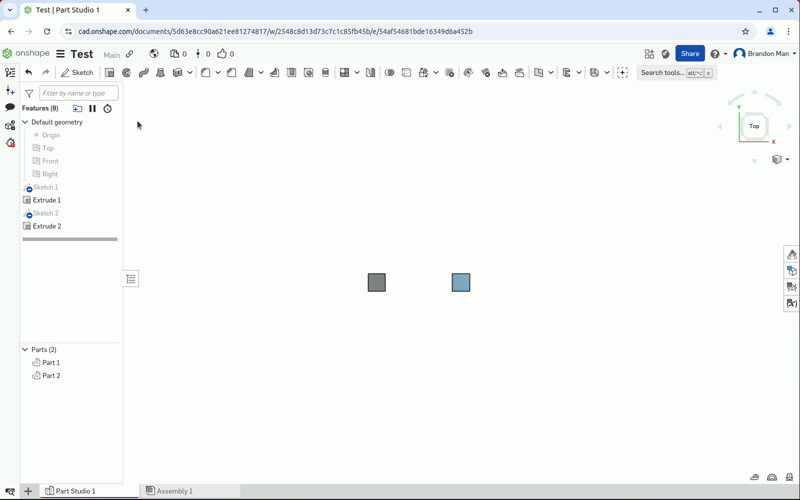
key(shift+h)
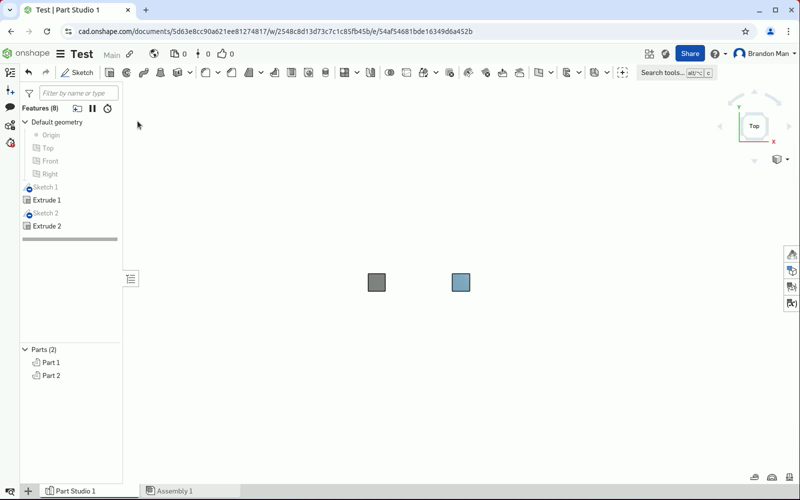
mouse_move(73, 189)
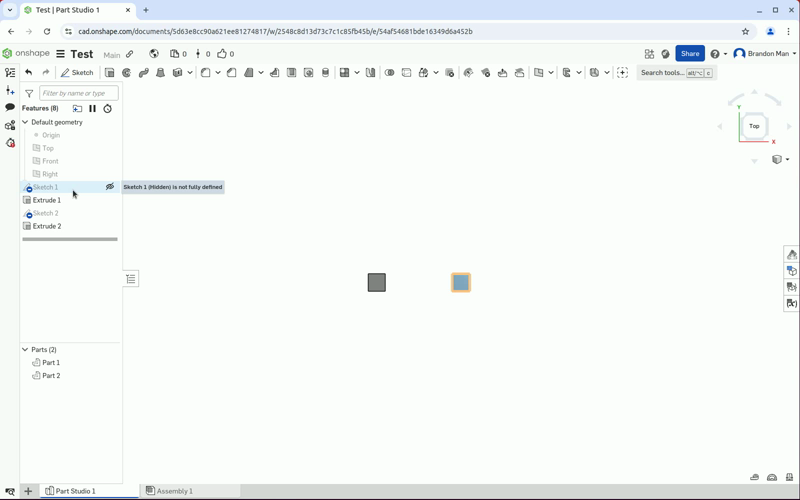
click(73, 189)
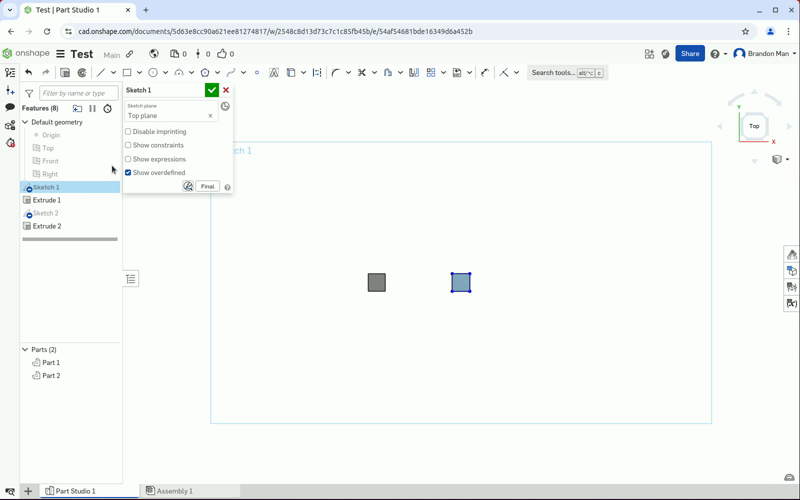
mouse_move(229, 92)
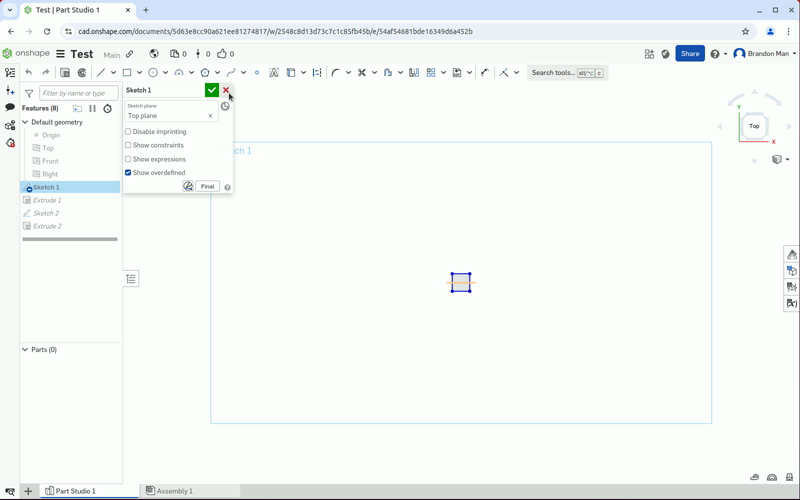
click(229, 92)
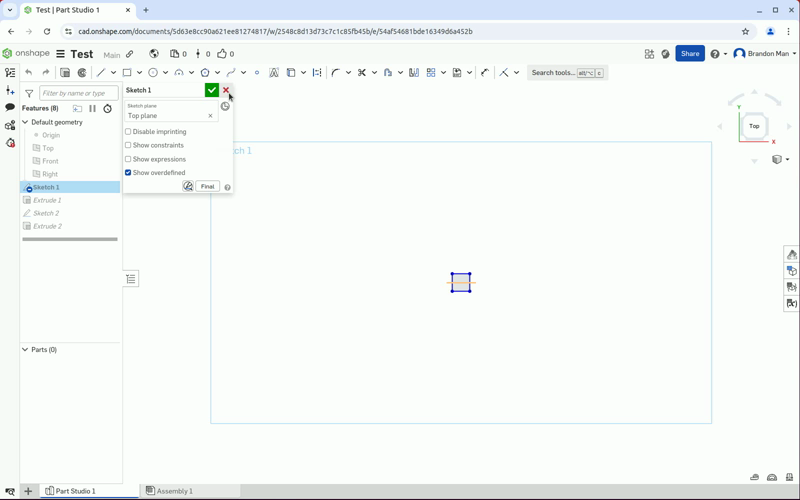
key(shift+s)
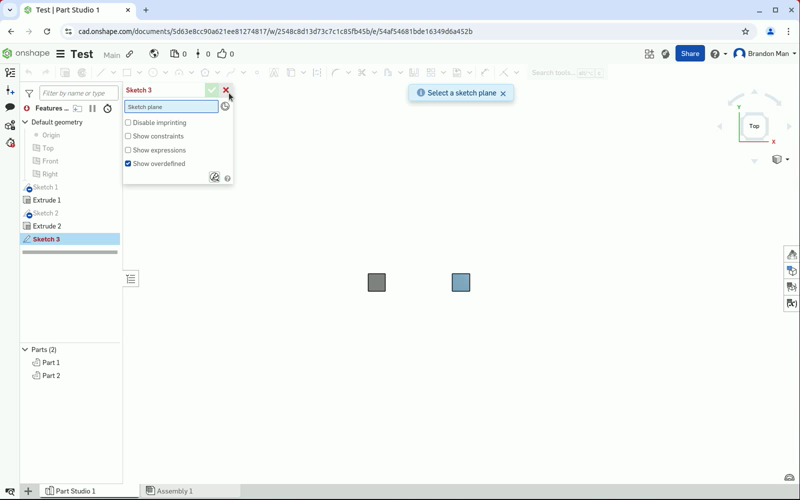
mouse_move(73, 150)
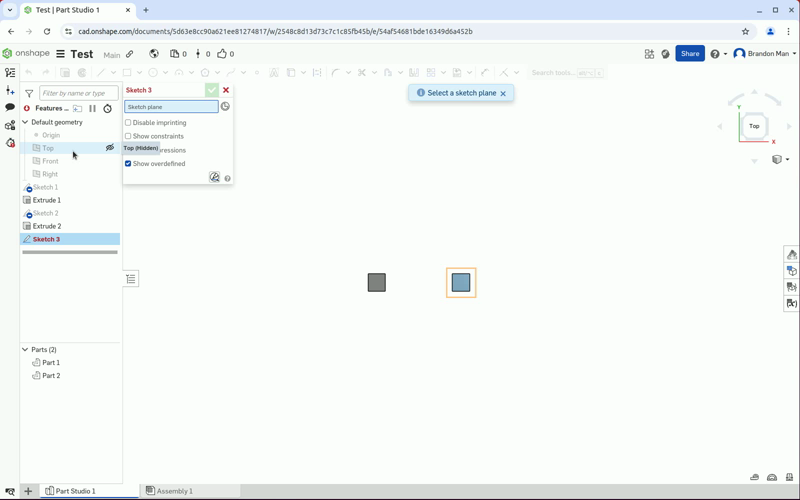
click(73, 150)
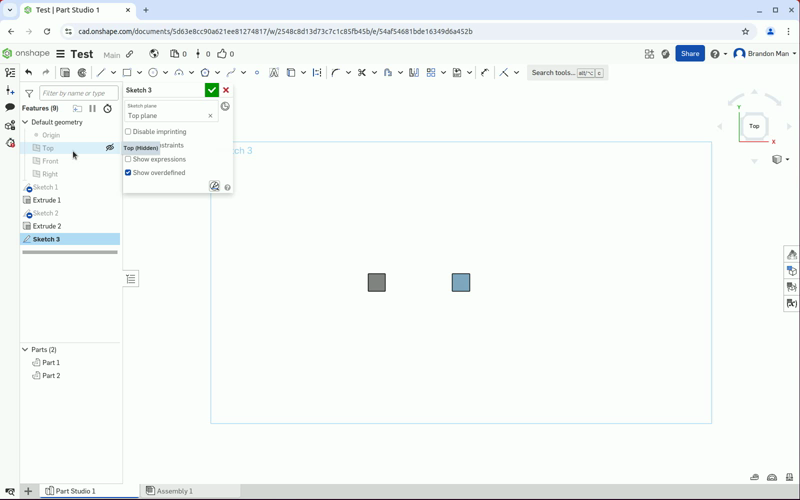
mouse_move(73, 352)
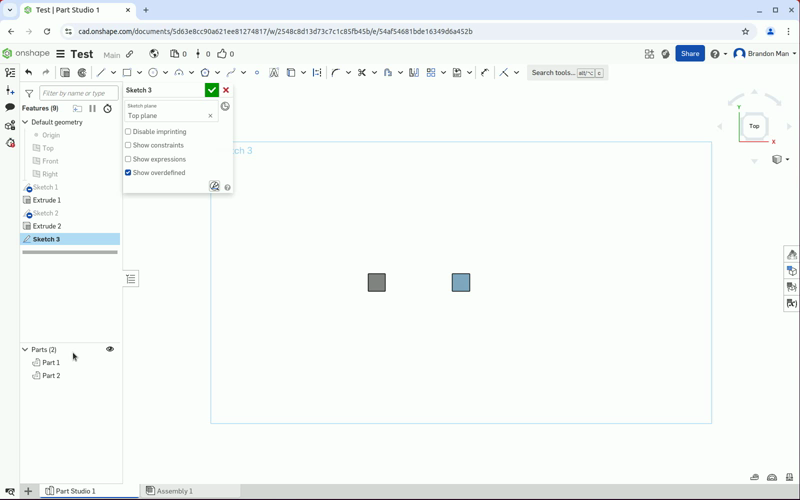
key(y)
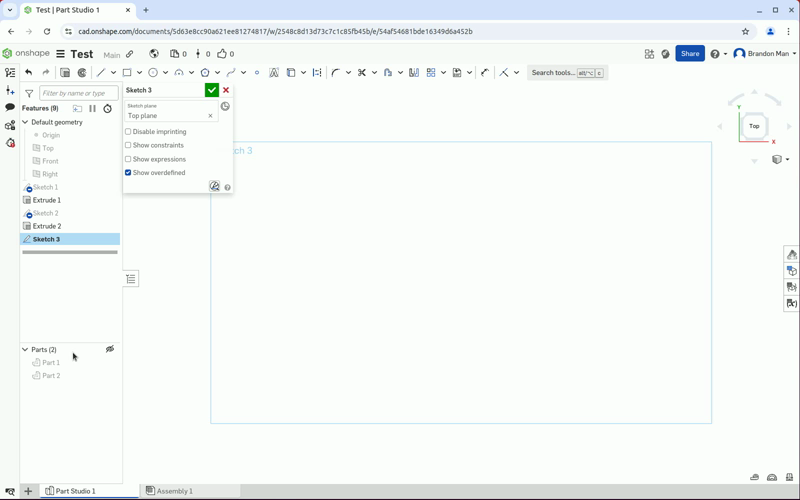
key(l)
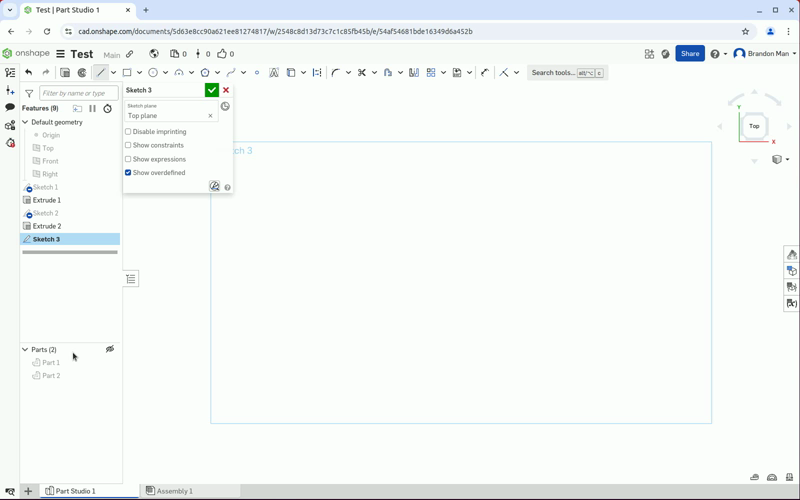
key_down(shift)
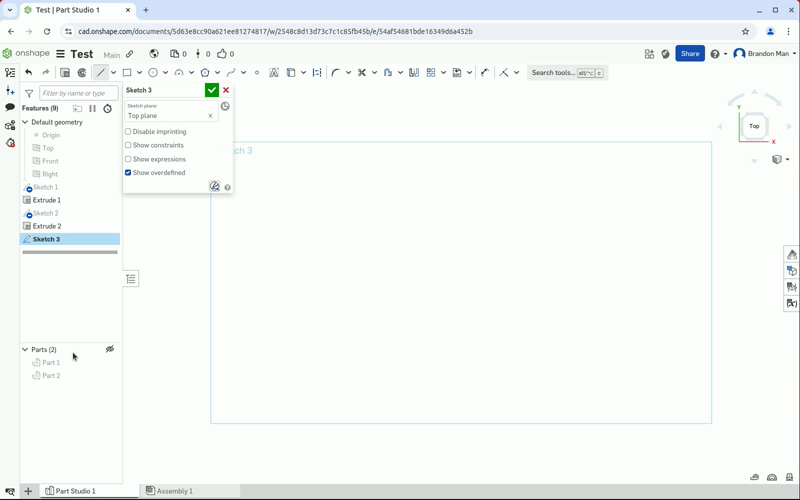
mouse_move(534, 291)
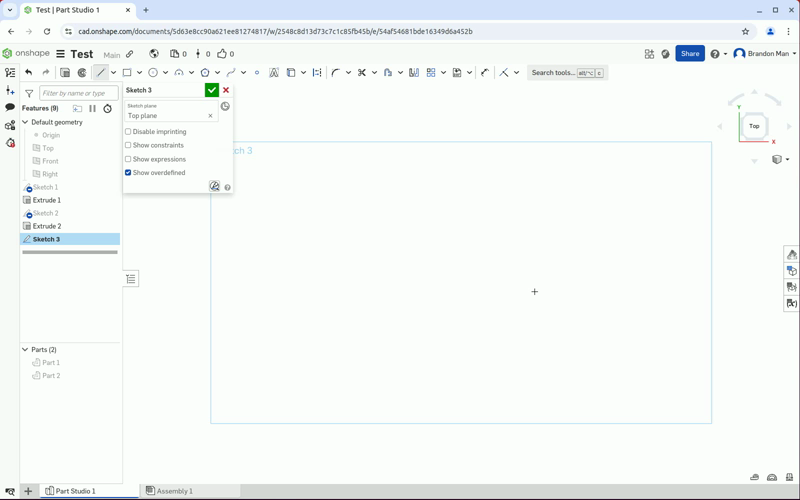
click(534, 291)
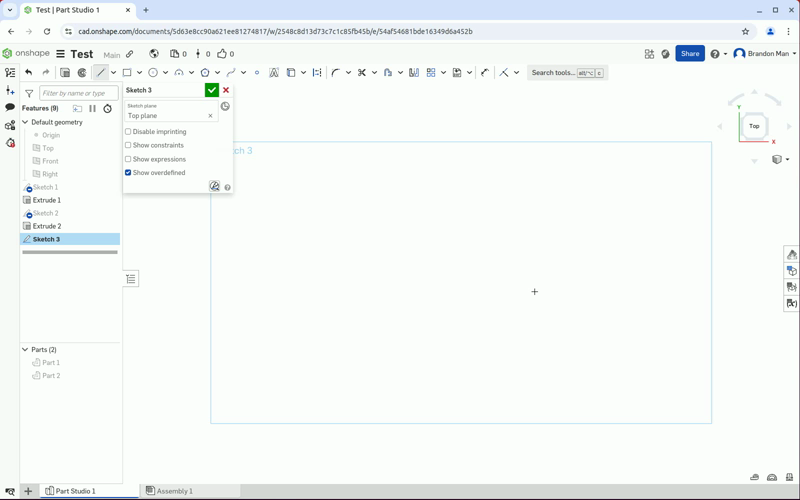
key_up(shift)
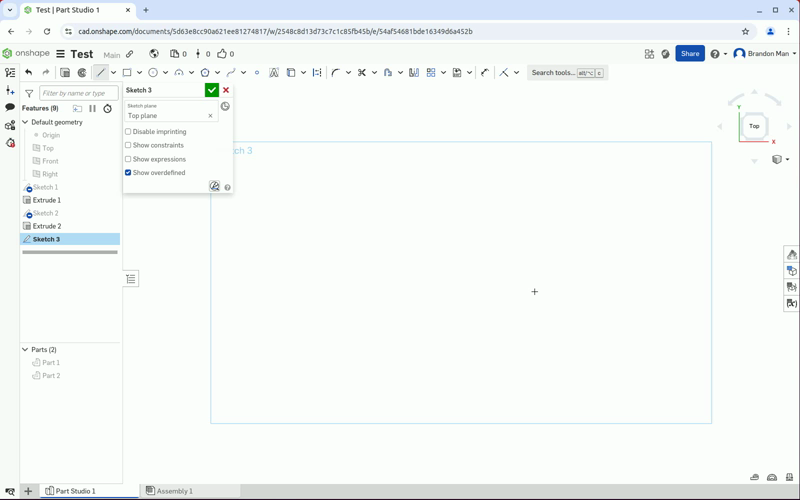
key_down(shift)
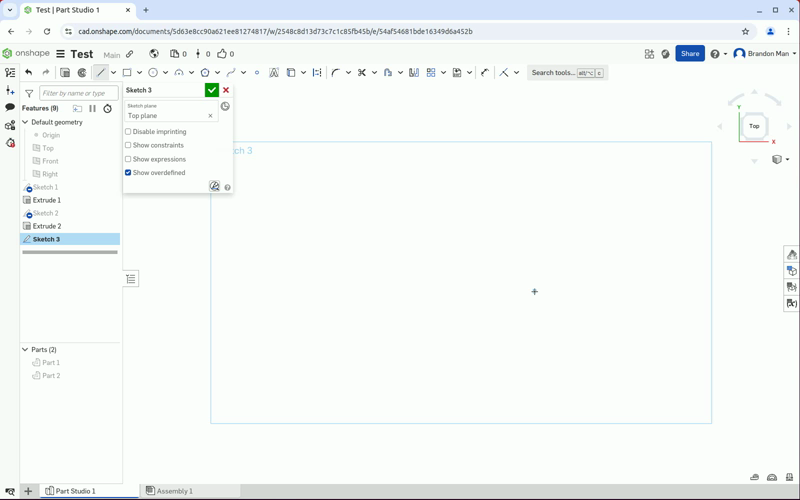
mouse_move(564, 291)
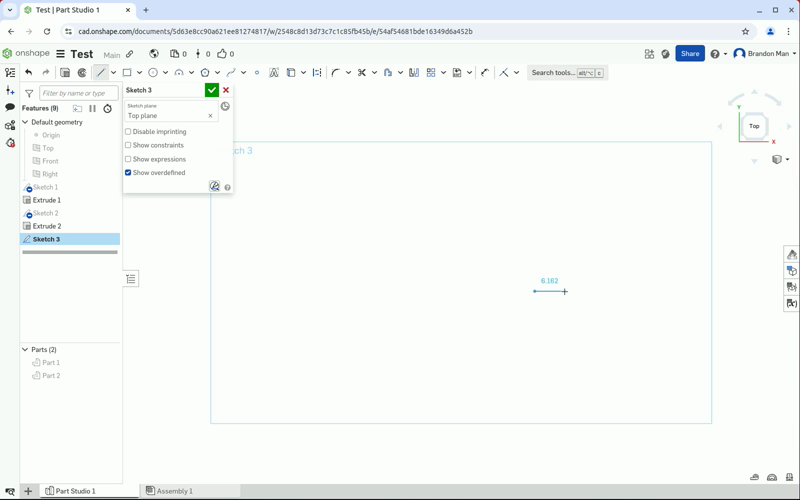
mouse_move(552, 291)
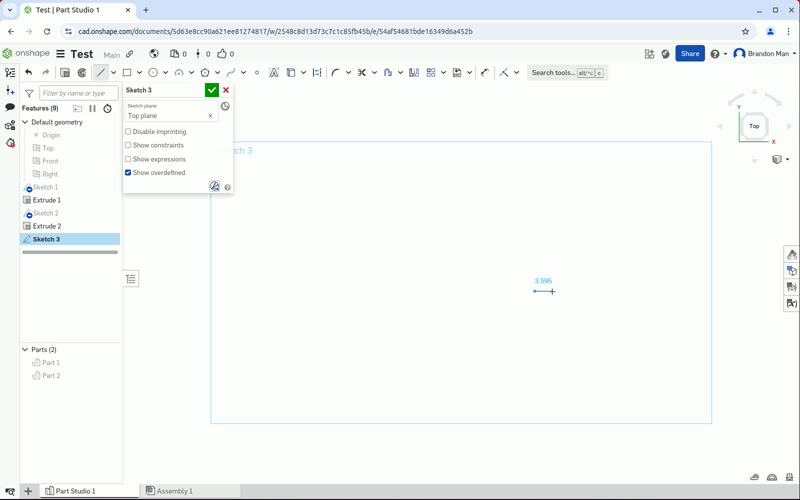
click(552, 291)
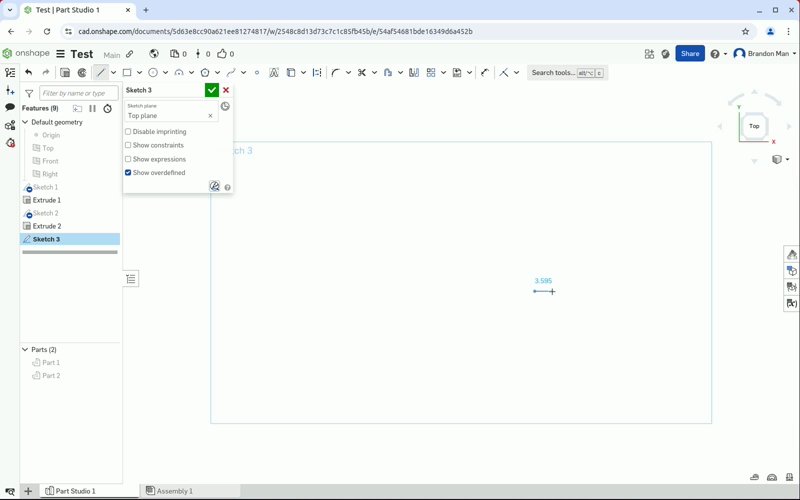
key_up(shift)
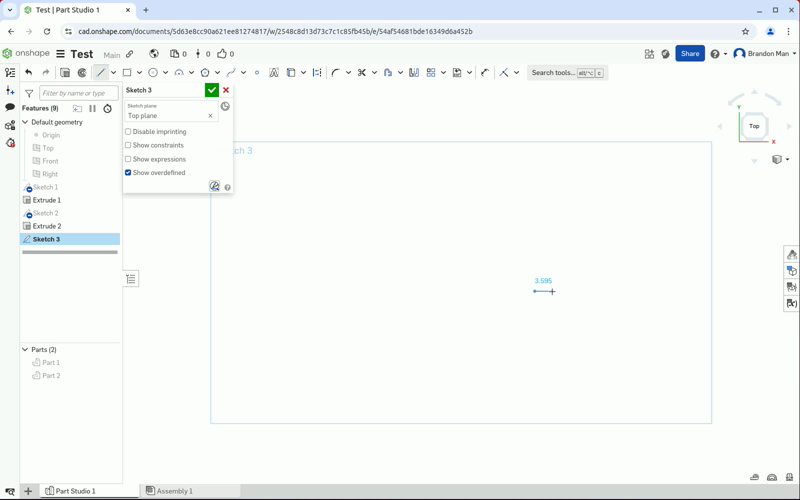
key_down(shift)
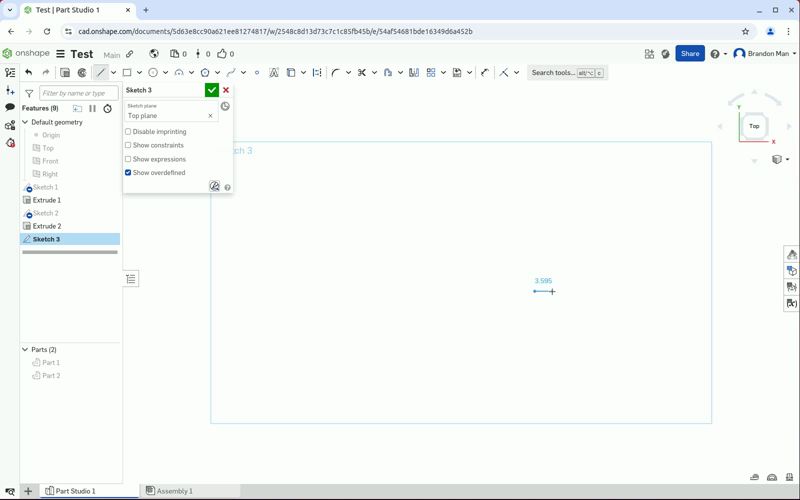
mouse_move(582, 291)
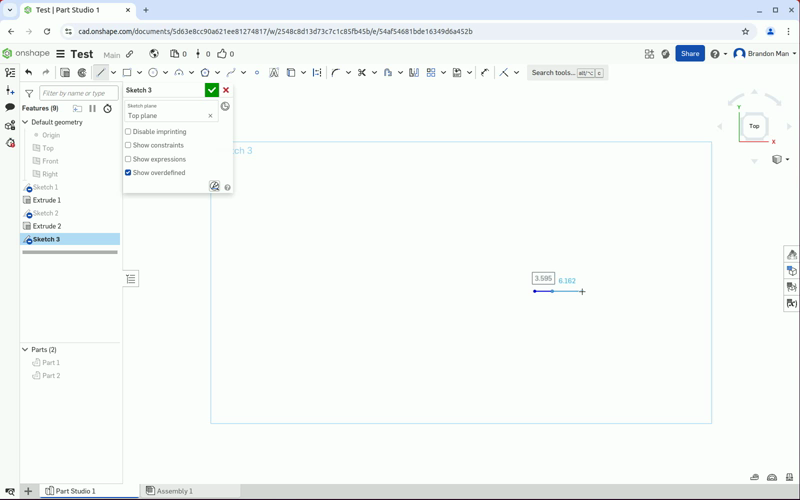
mouse_move(552, 273)
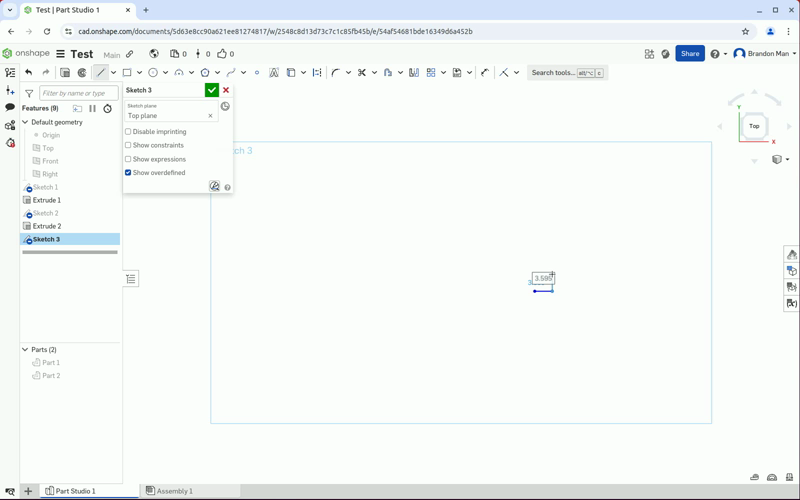
click(552, 273)
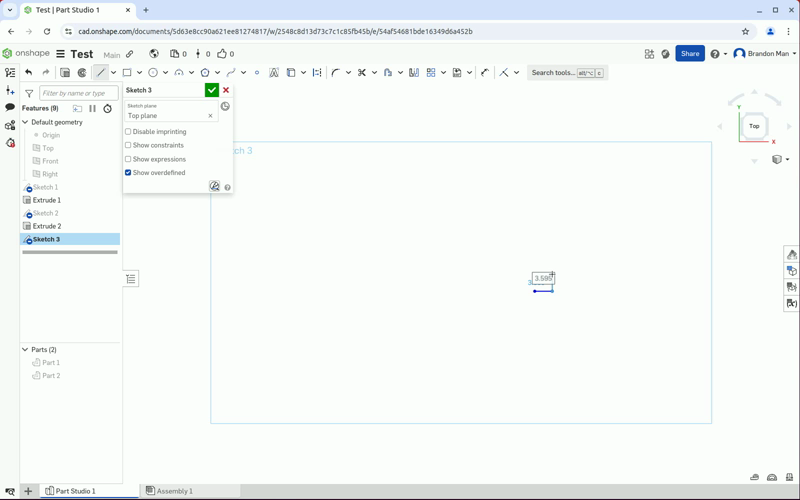
key_up(shift)
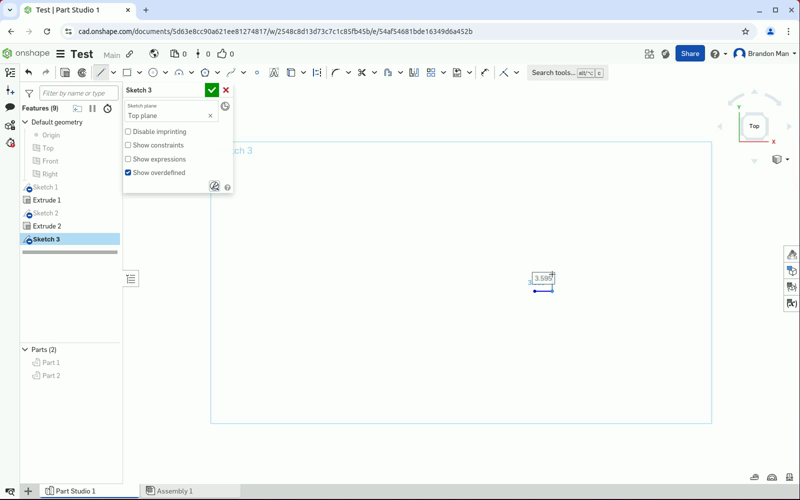
key_down(shift)
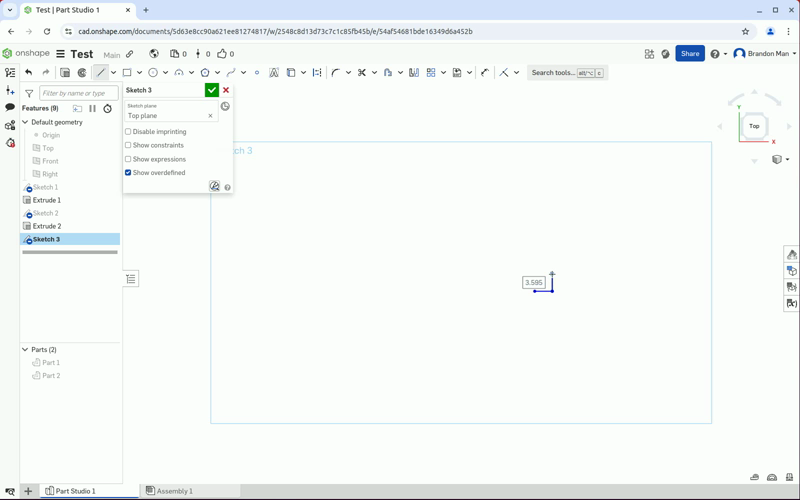
mouse_move(582, 273)
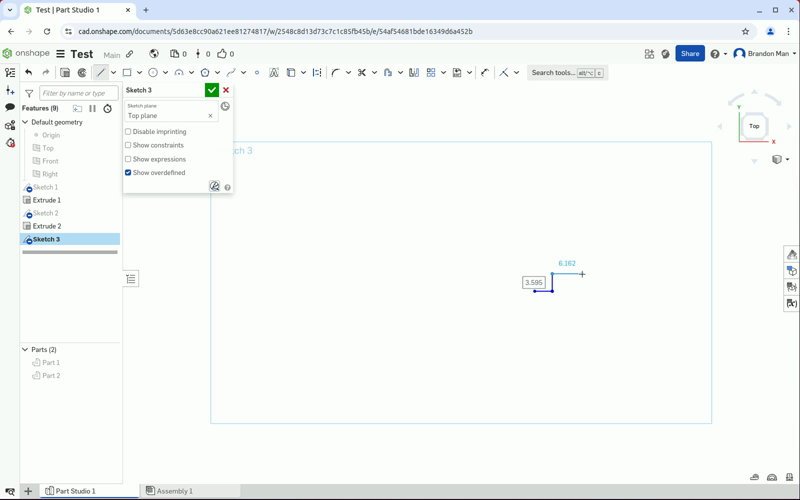
mouse_move(534, 273)
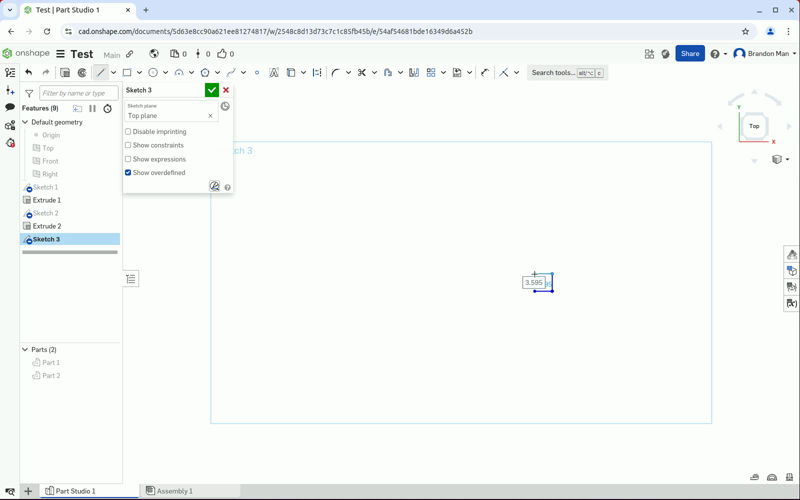
click(534, 273)
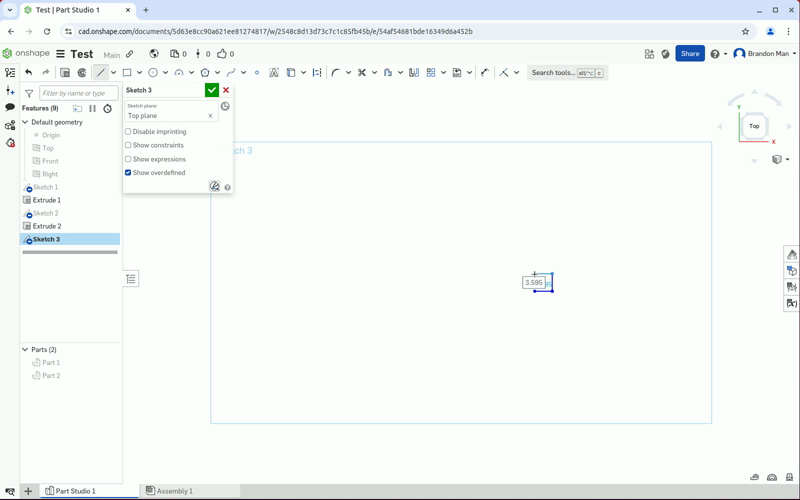
key_up(shift)
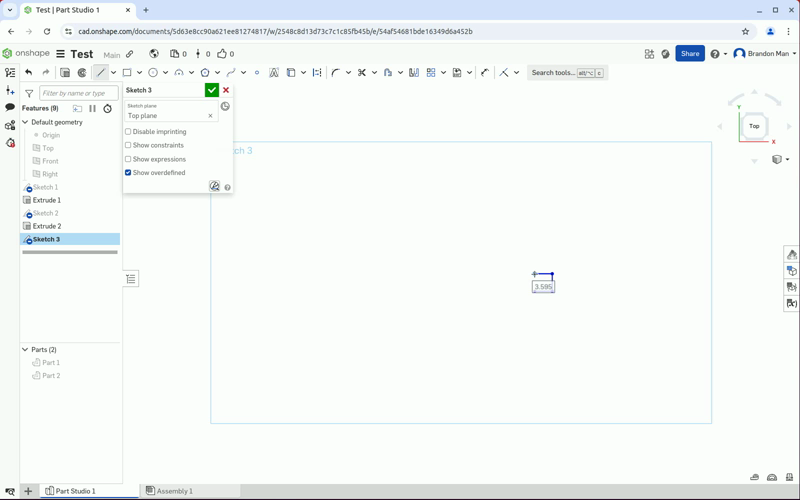
mouse_move(564, 273)
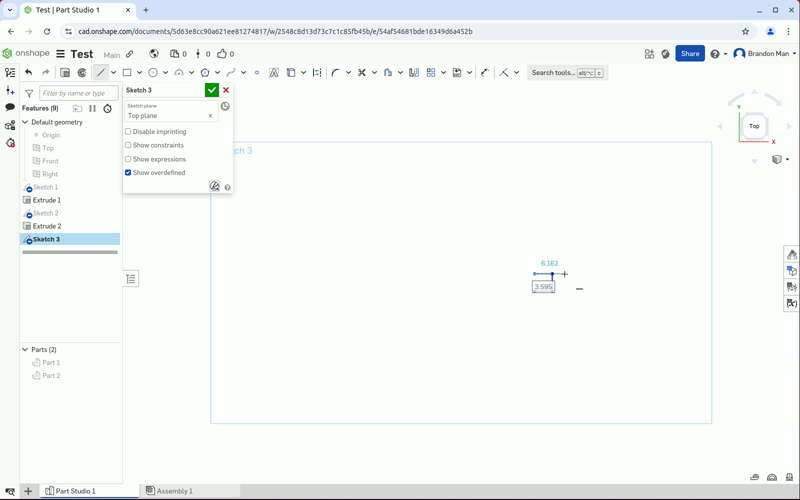
key_down(shift)
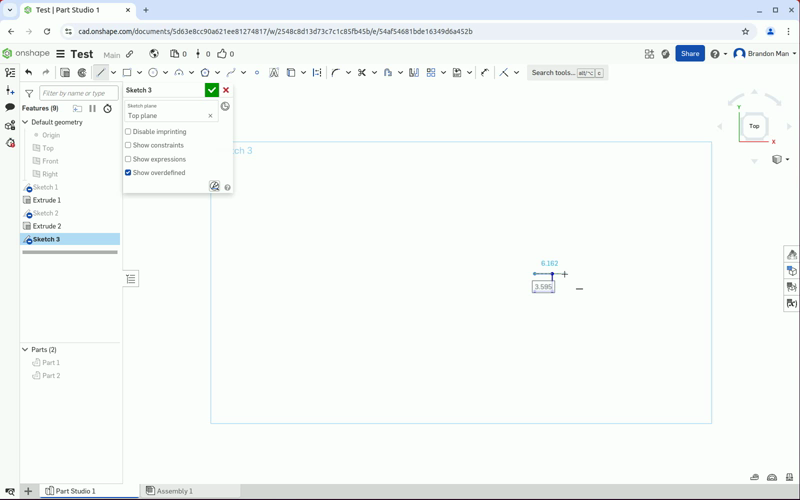
mouse_move(534, 291)
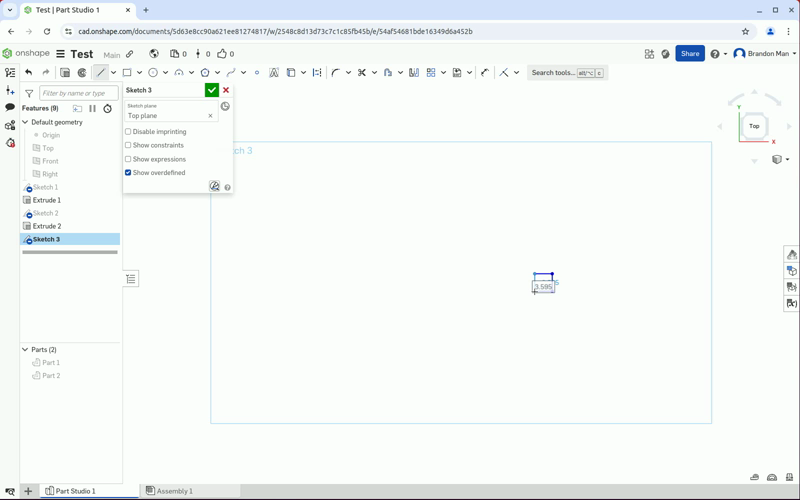
key_up(shift)
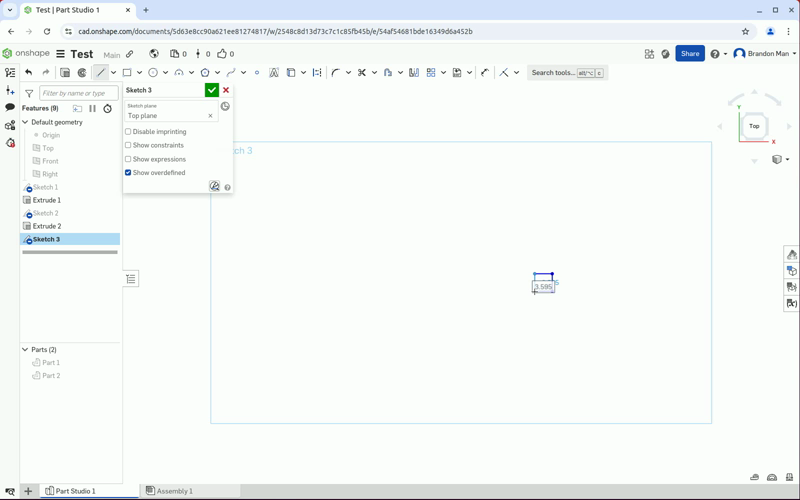
click(534, 291)
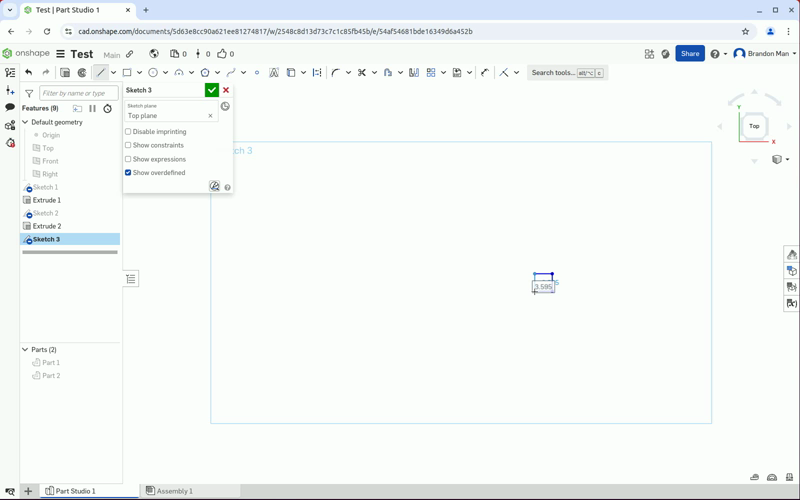
key(esc)
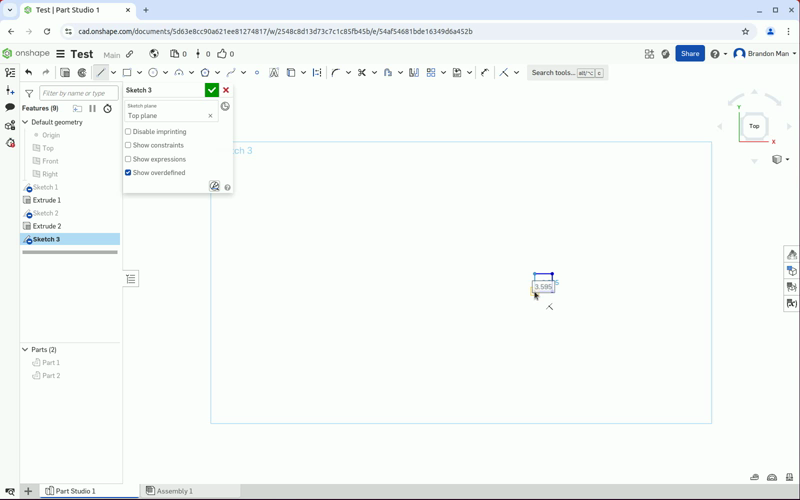
mouse_move(551, 285)
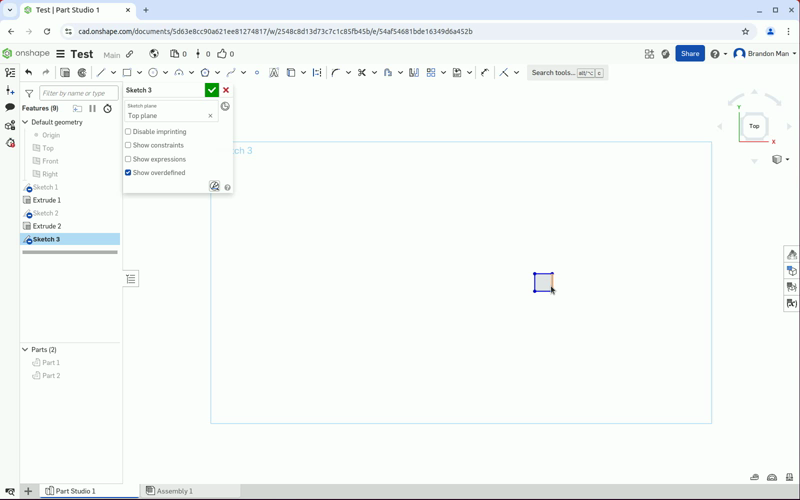
scroll(6)
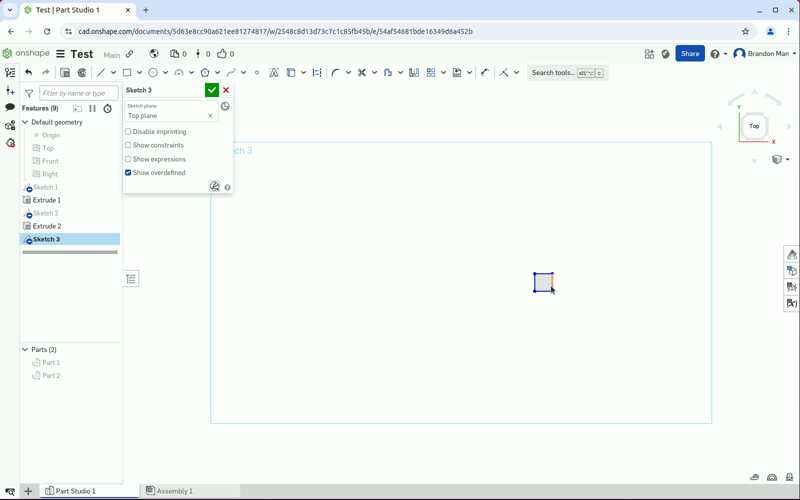
scroll(6)
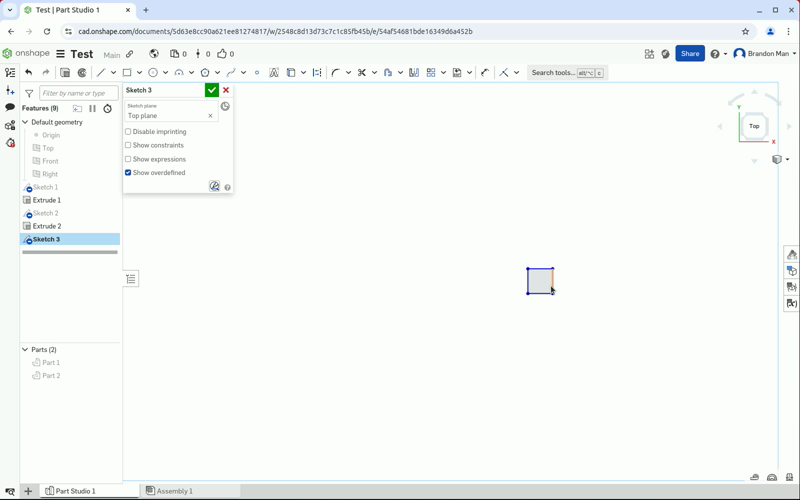
scroll(6)
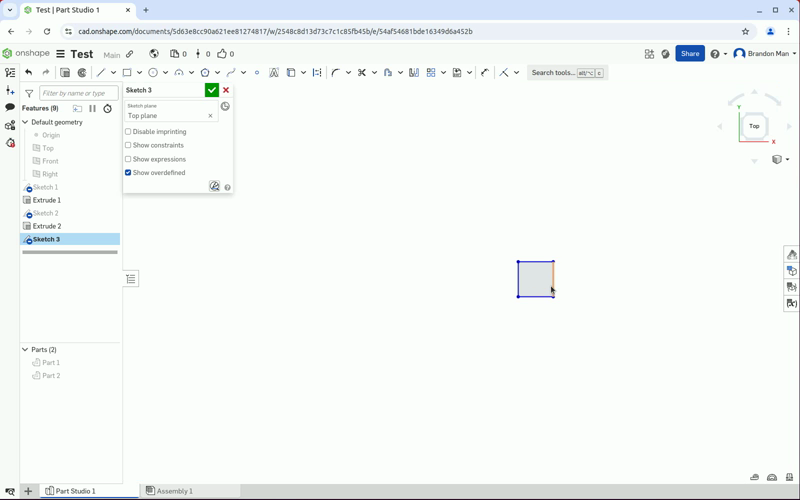
scroll(6)
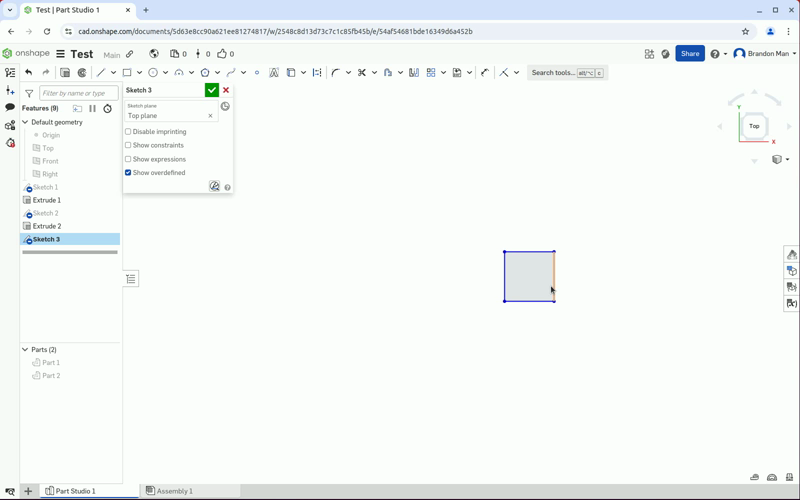
scroll(6)
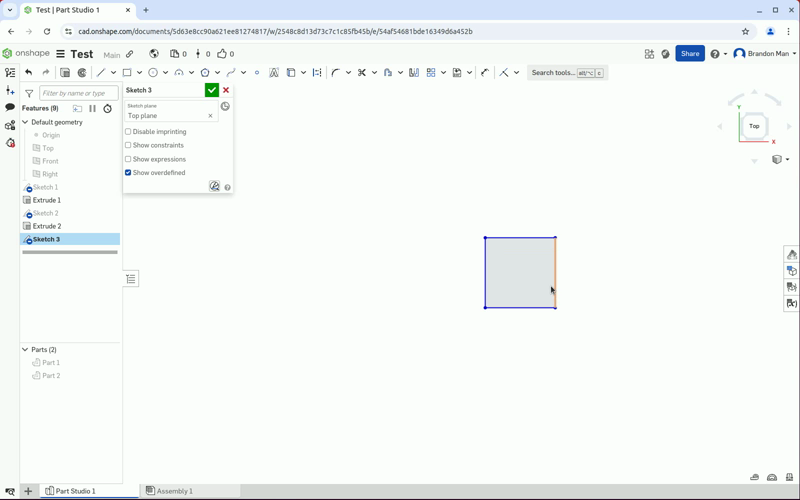
scroll(6)
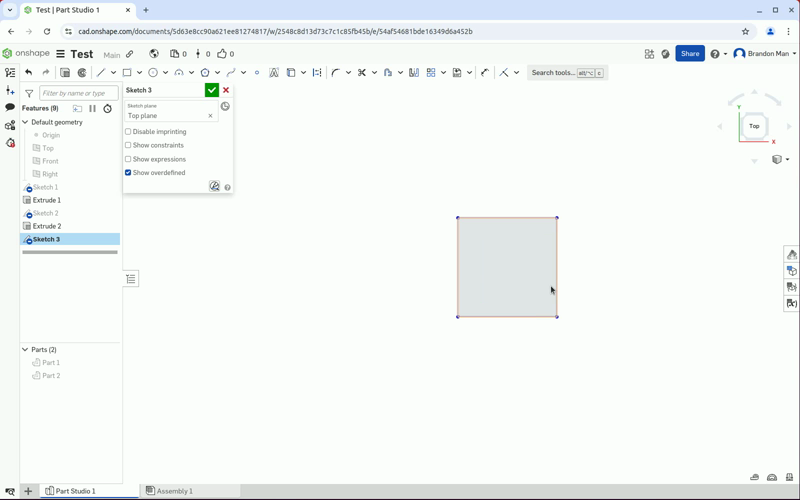
scroll(6)
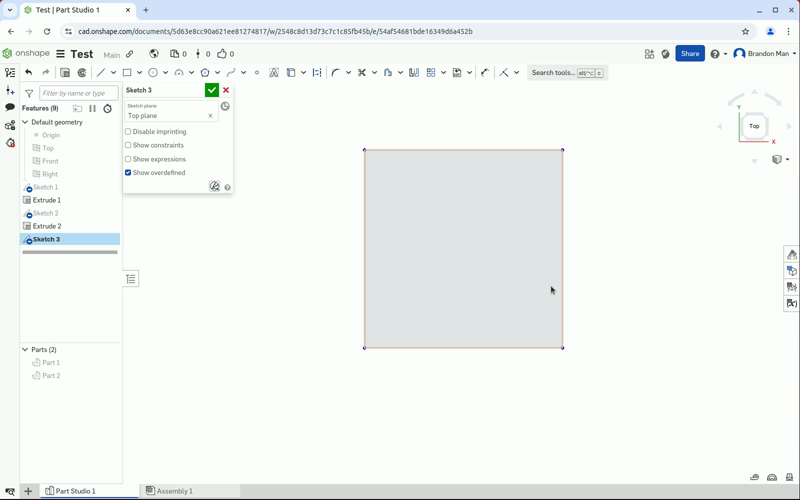
click(551, 285)
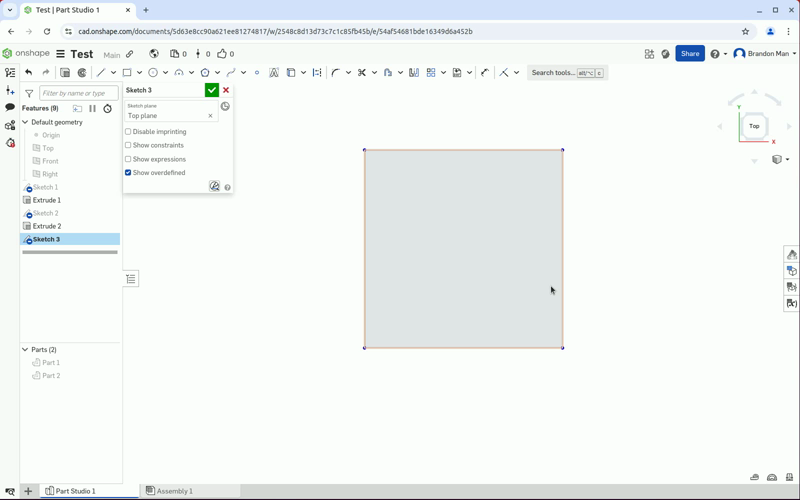
scroll(-6)
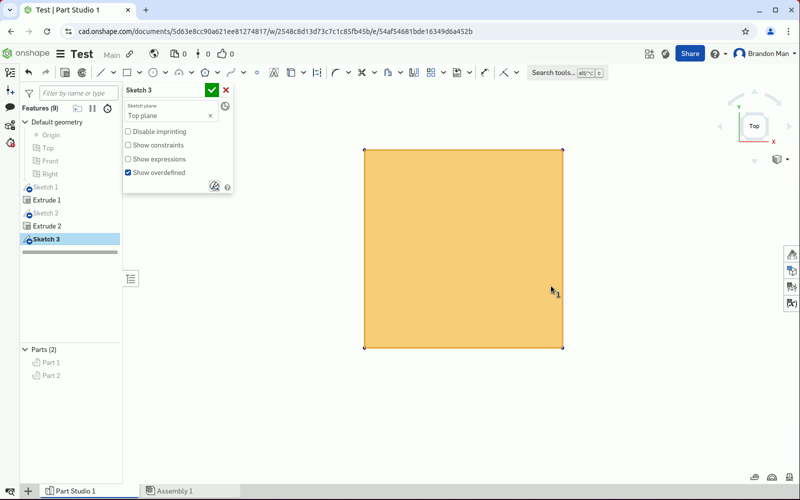
scroll(-6)
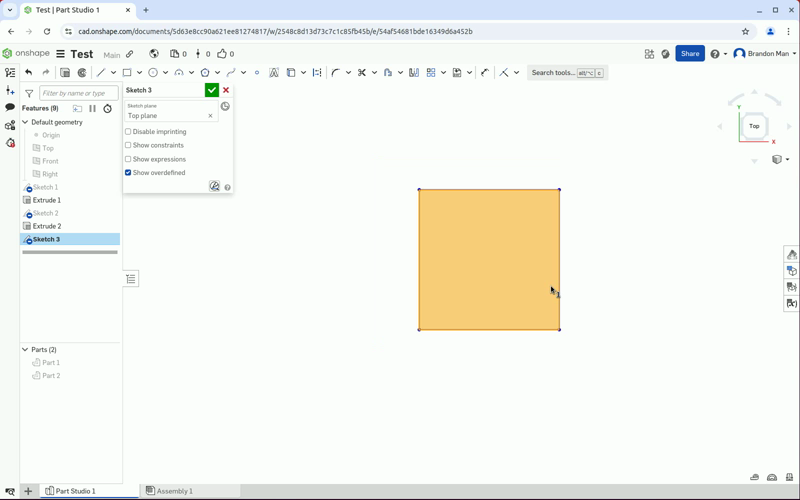
scroll(-6)
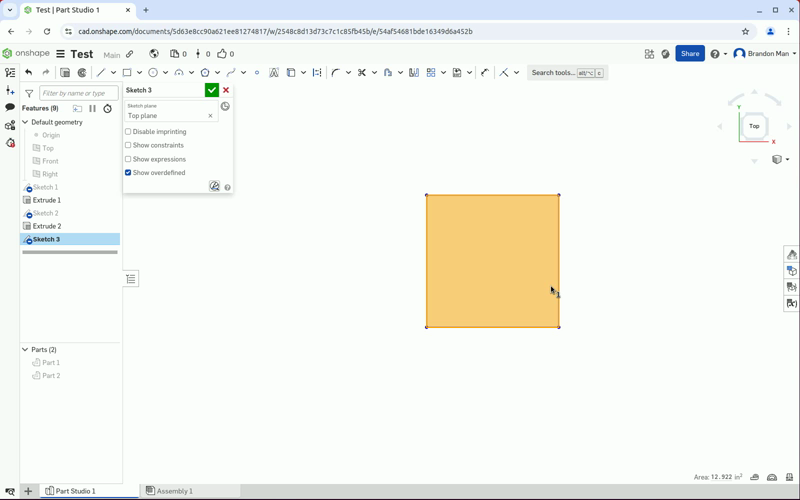
scroll(-6)
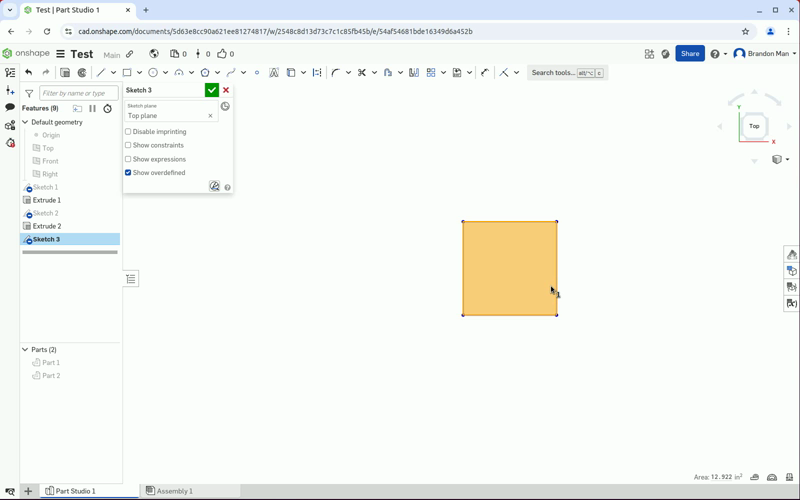
scroll(-6)
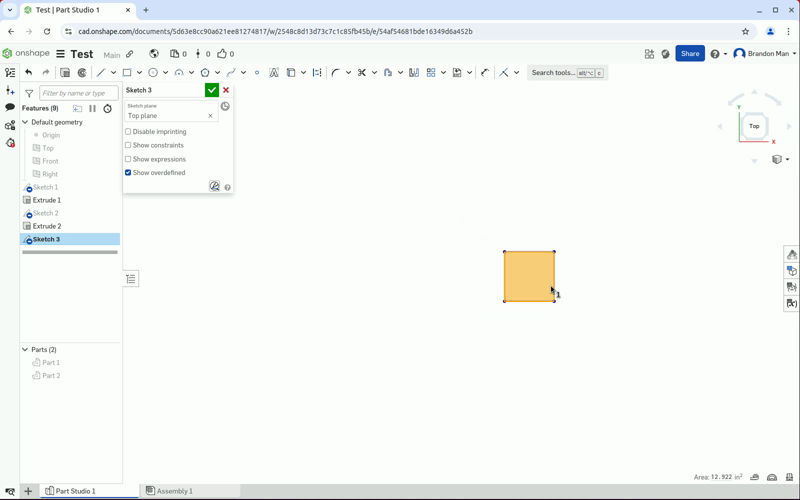
scroll(-6)
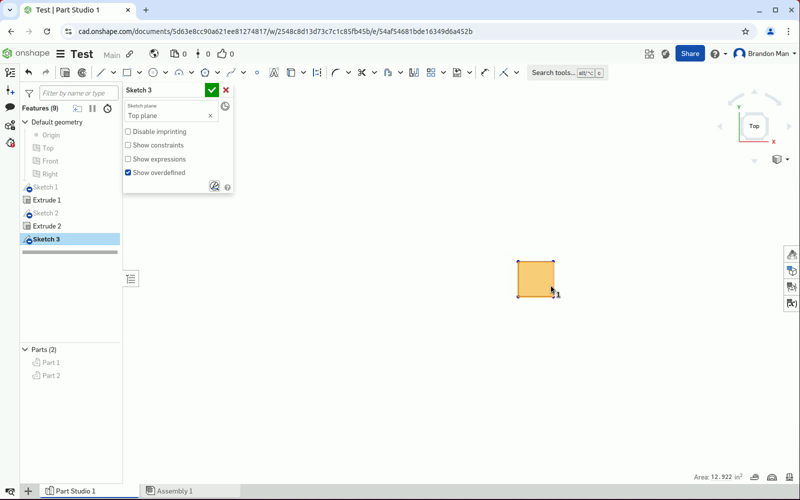
scroll(-6)
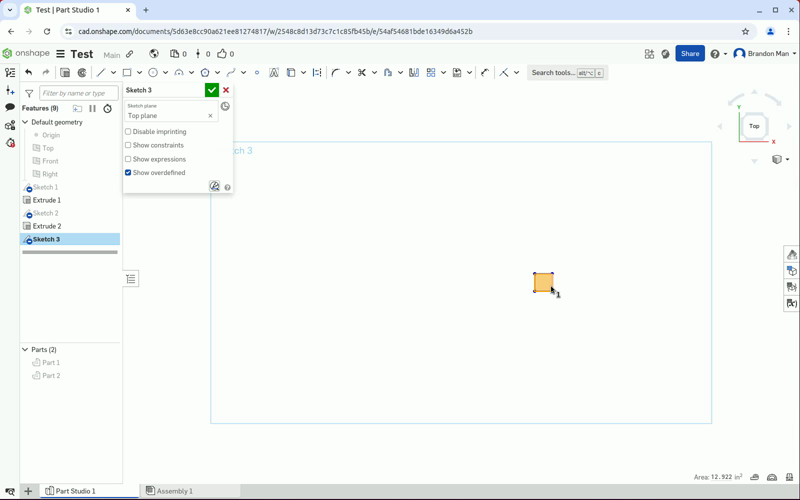
mouse_move(73, 352)
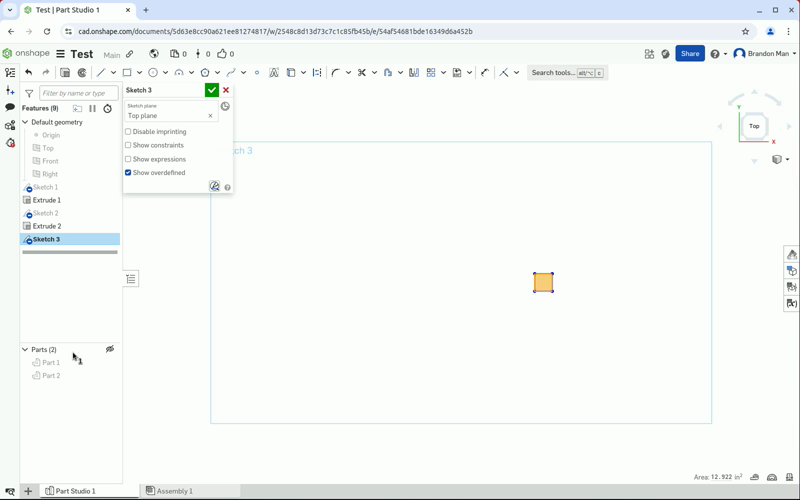
key(shift+y)
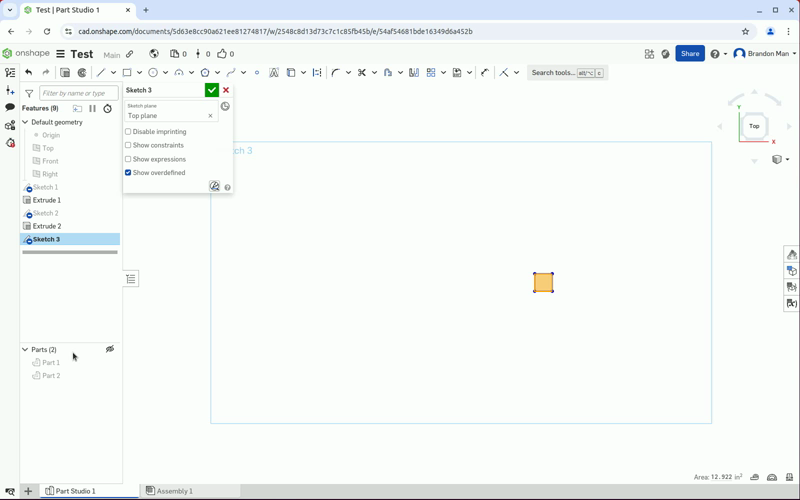
key(shift+e)
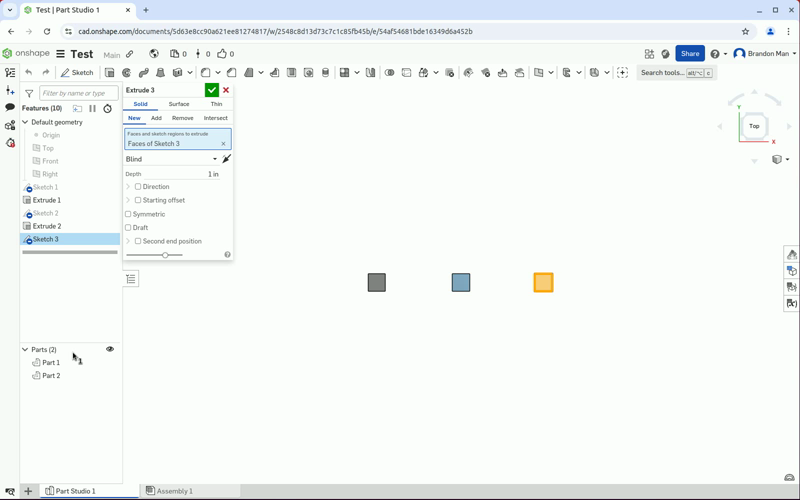
mouse_move(143, 106)
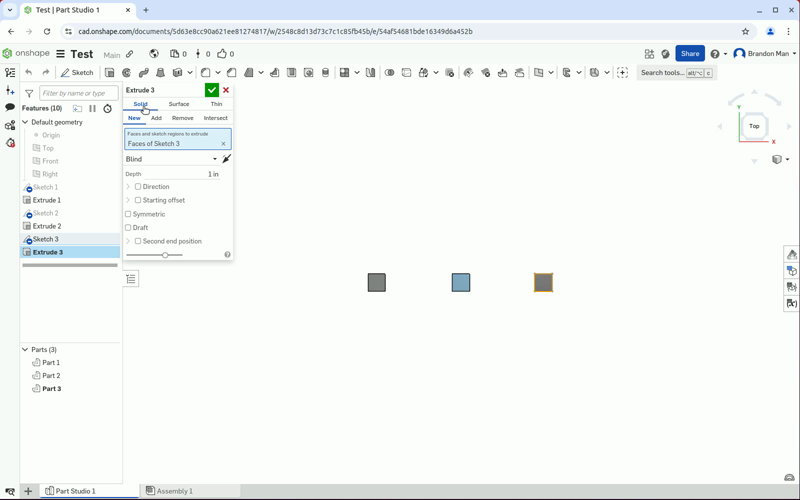
click(143, 106)
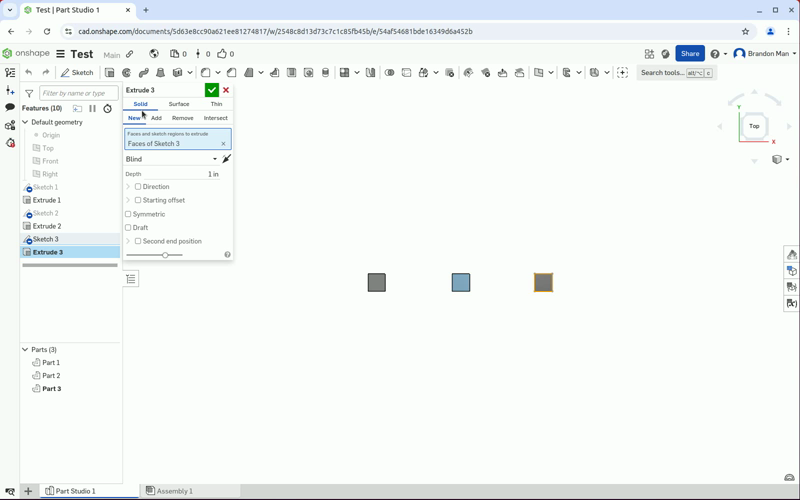
mouse_move(137, 120)
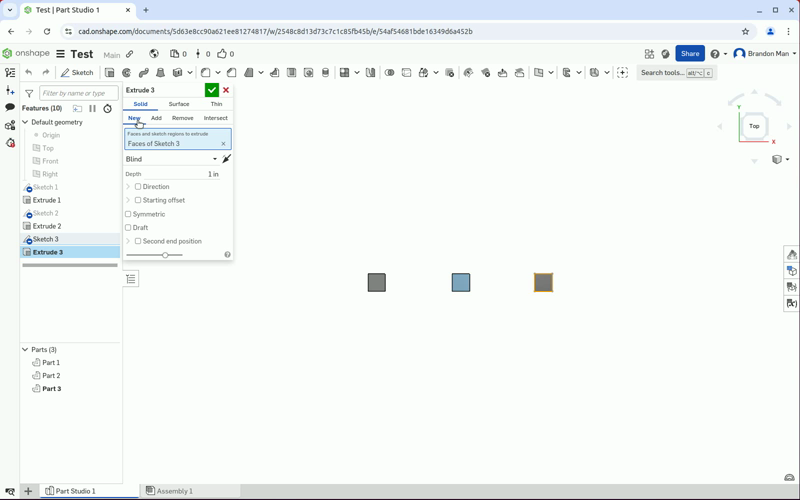
click(137, 120)
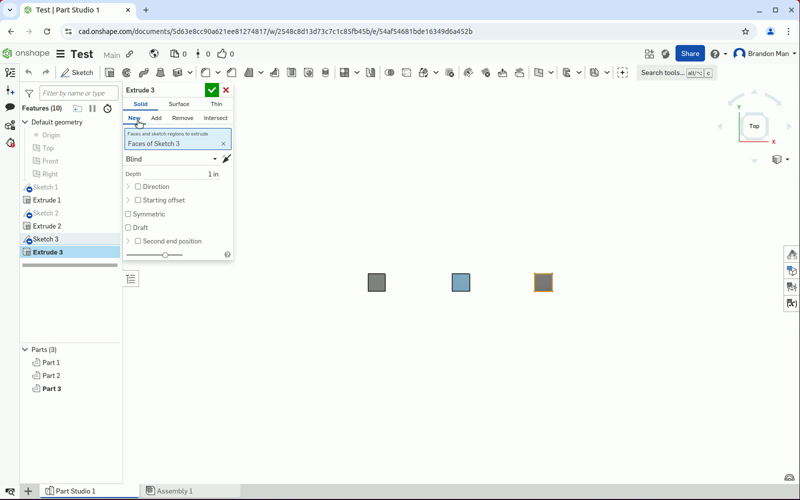
key(tab, 4)
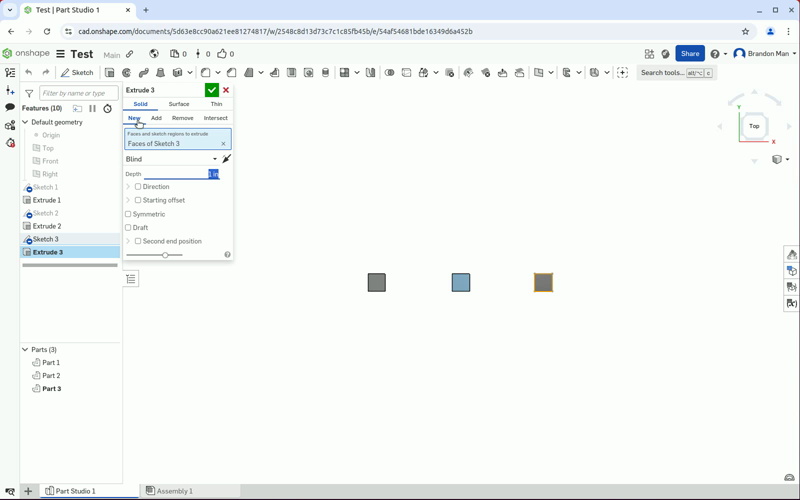
text(3.37)
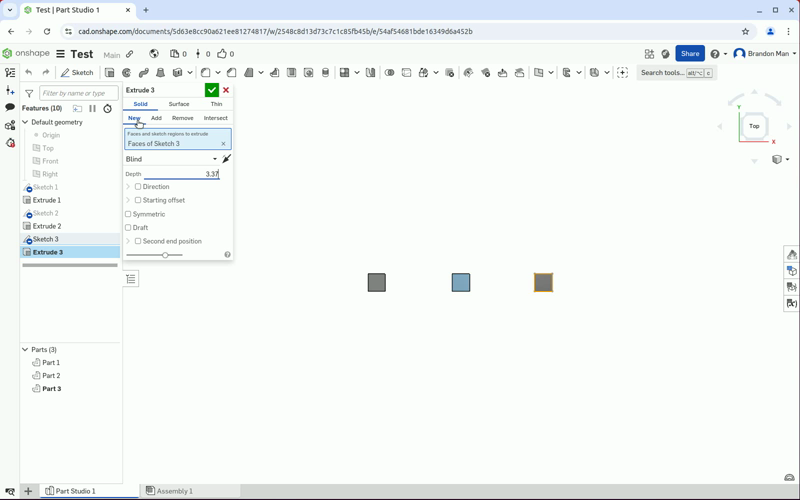
key(enter)
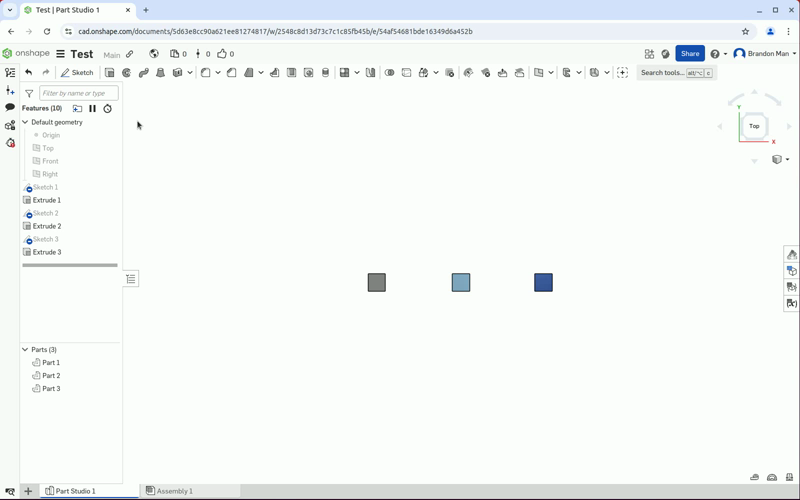
key(shift+h)
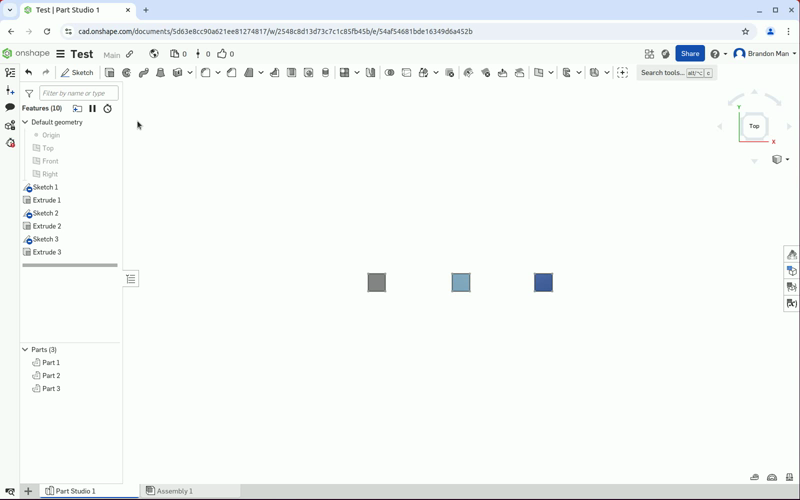
key(shift+h)
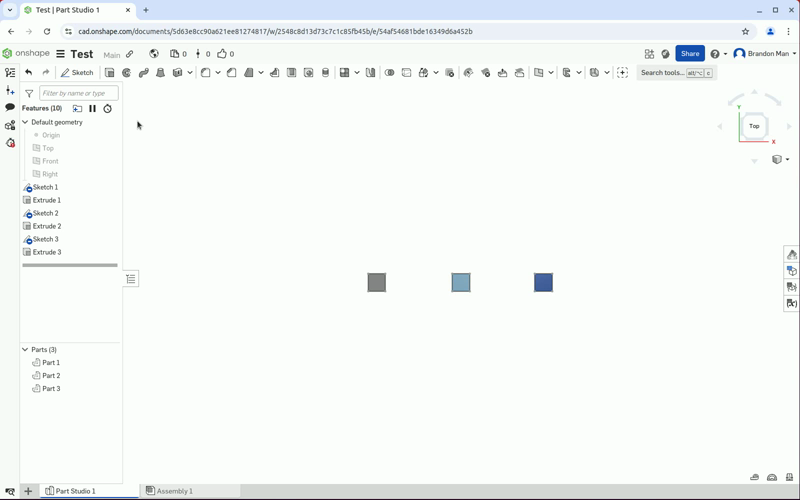
key(shift+7)
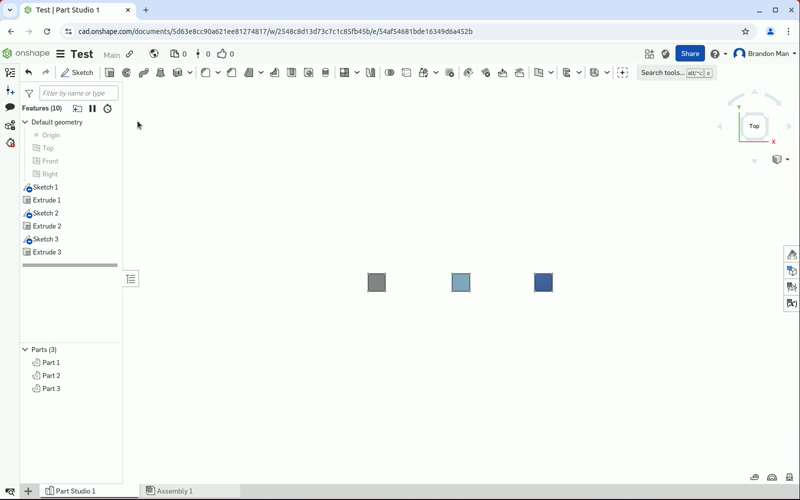
key(up, 3)
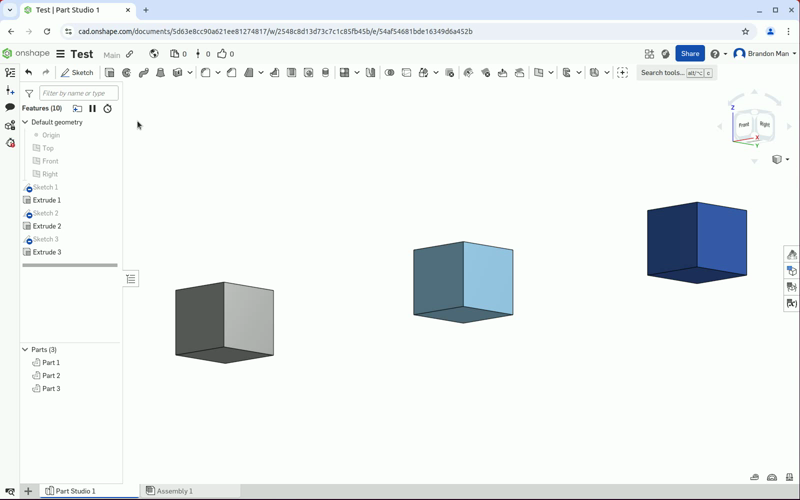
key(left, 3)
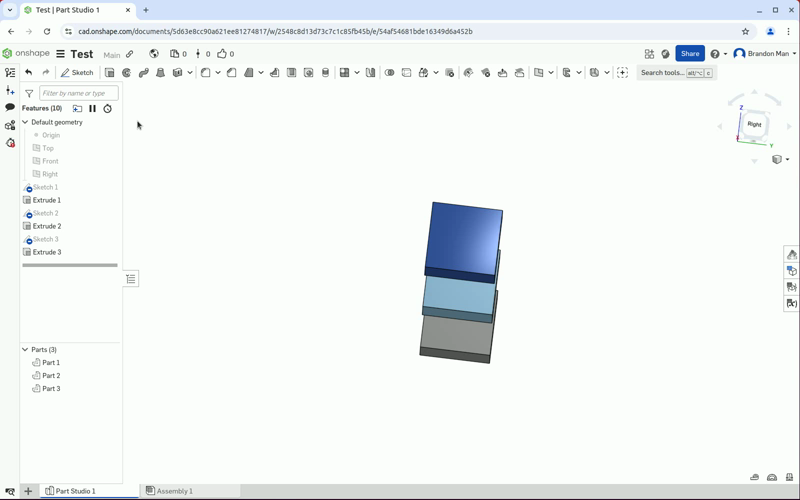
key(right, 3)
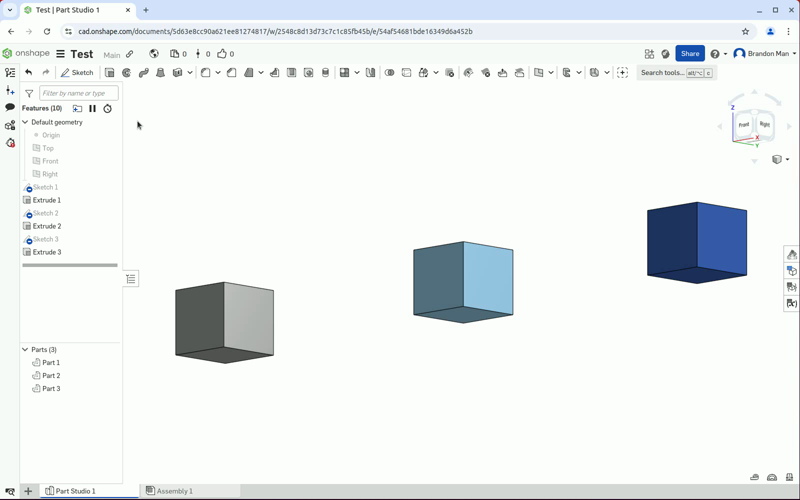
key(down, 3)
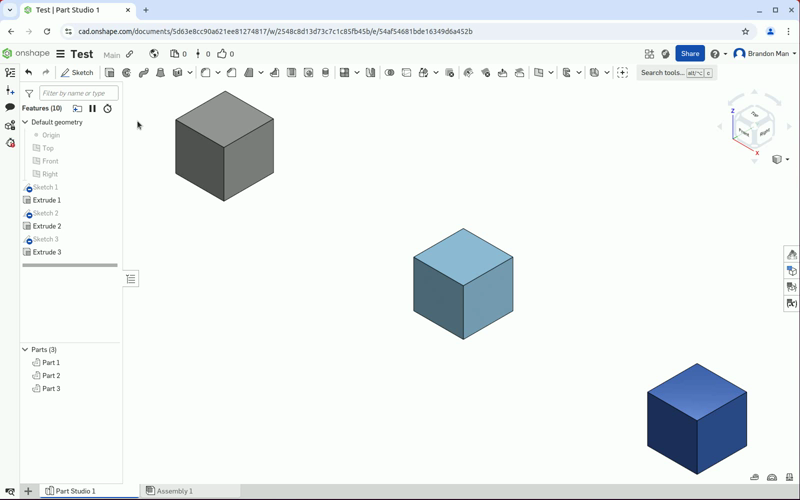
mouse_move(73, 189)
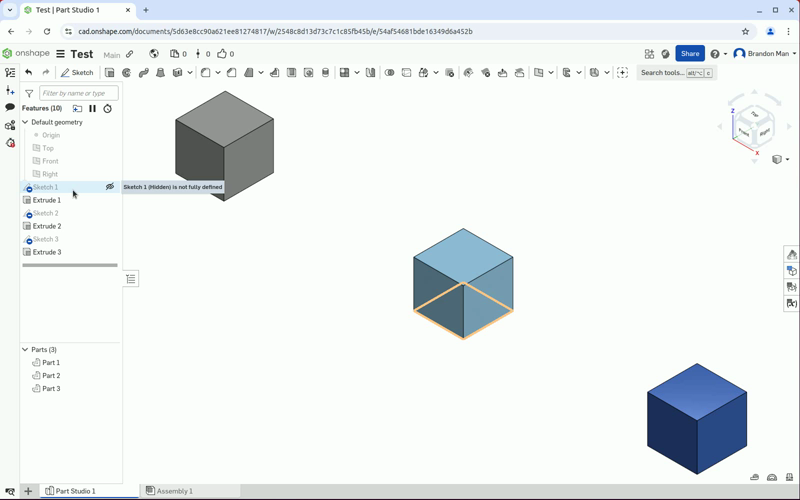
click(73, 189)